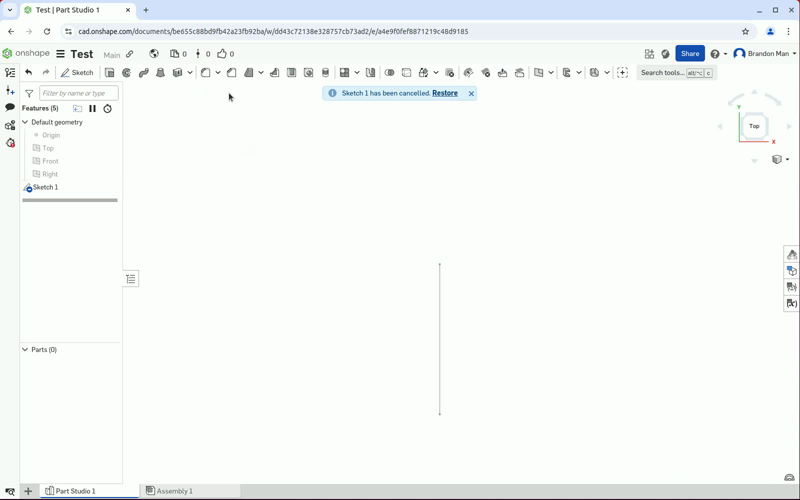
key(shift+h)
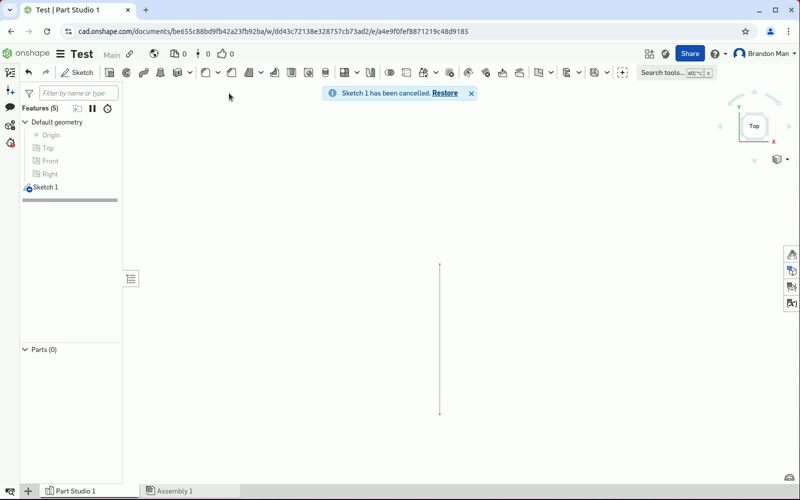
key(shift+s)
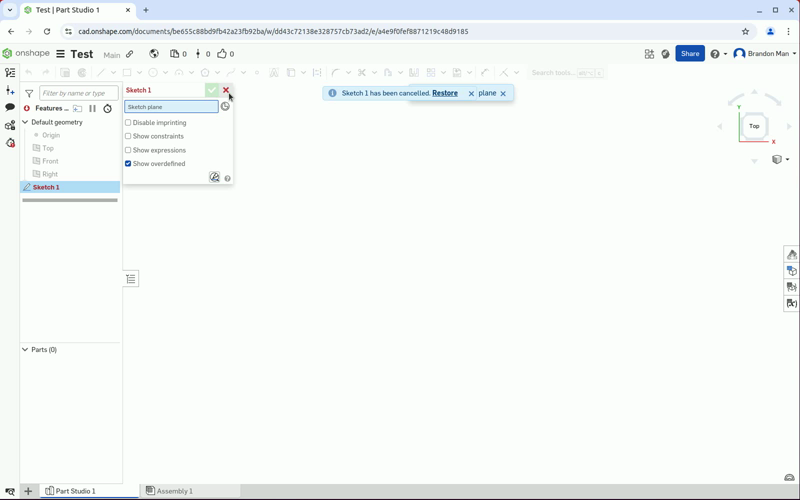
mouse_move(73, 150)
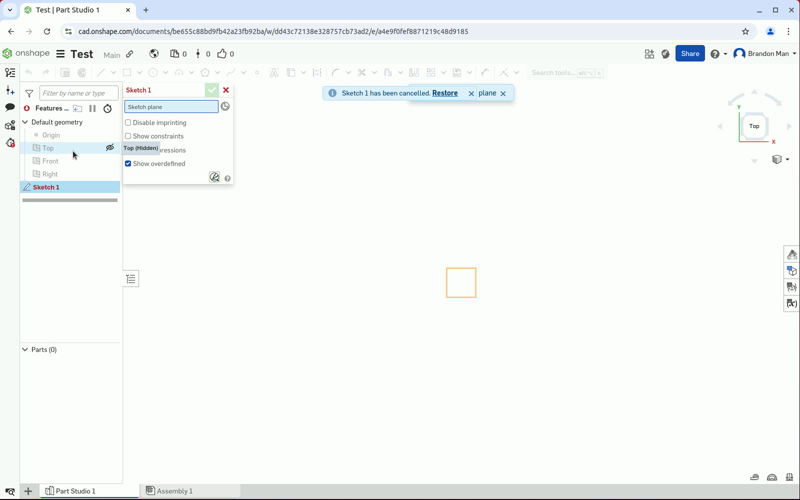
click(73, 150)
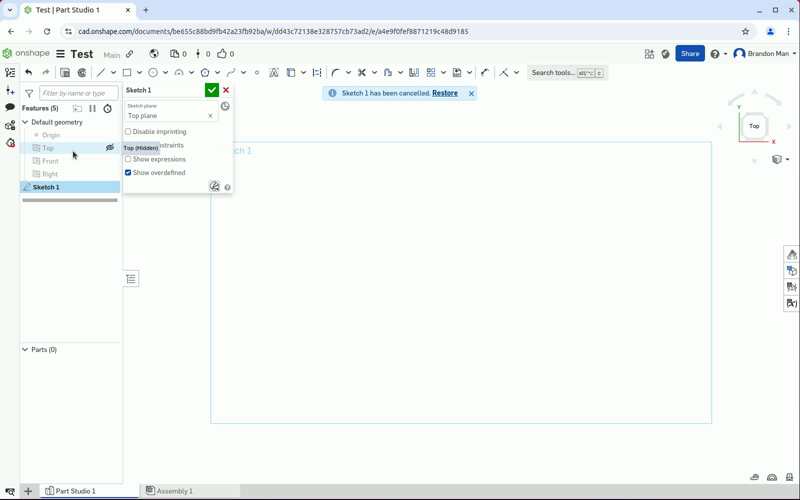
mouse_move(73, 352)
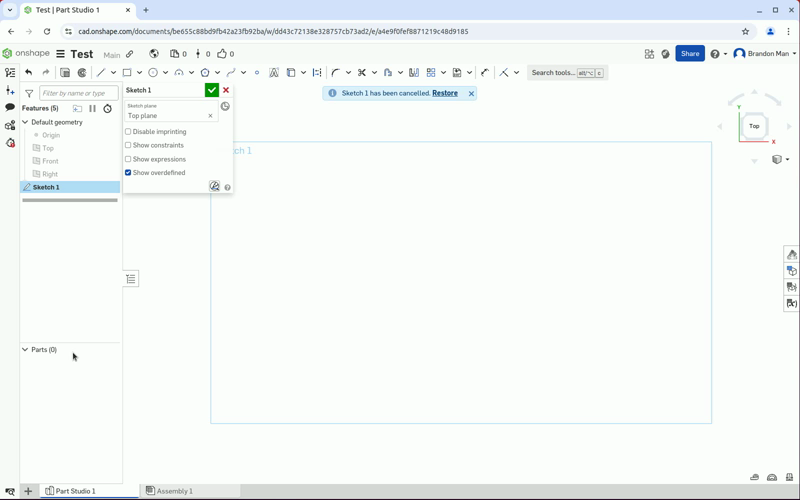
key(y)
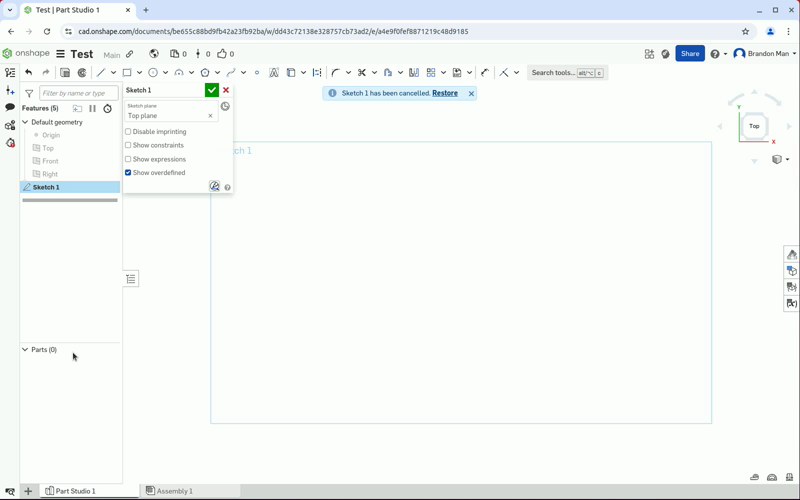
key(a)
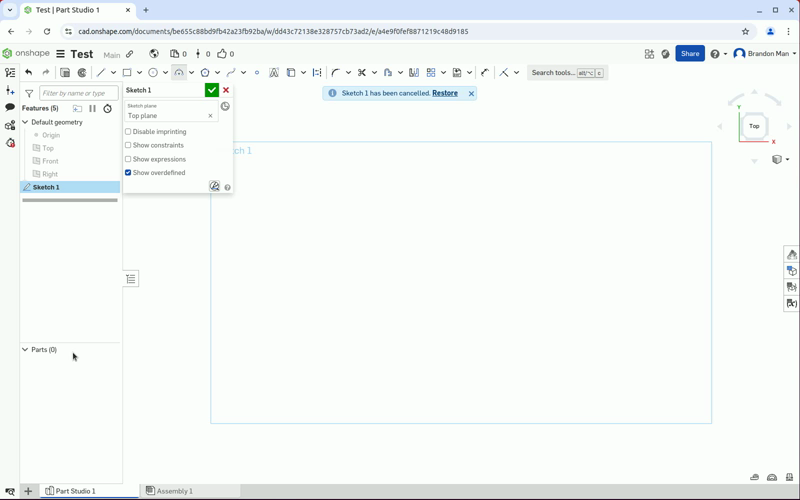
key_down(shift)
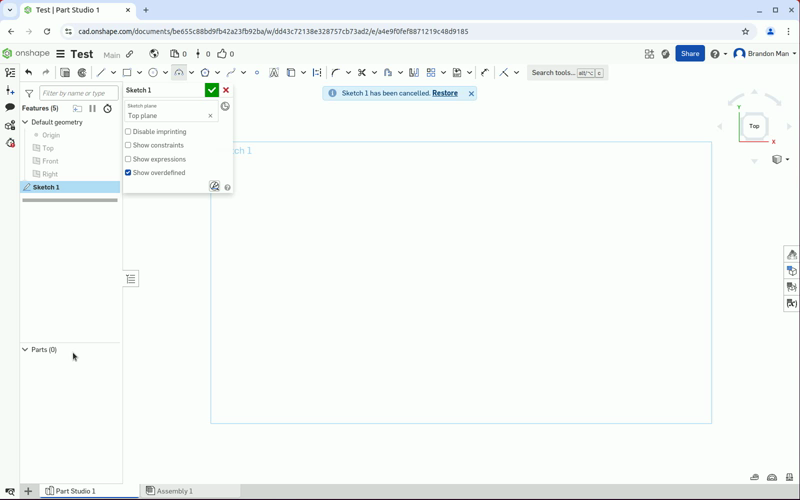
mouse_move(439, 324)
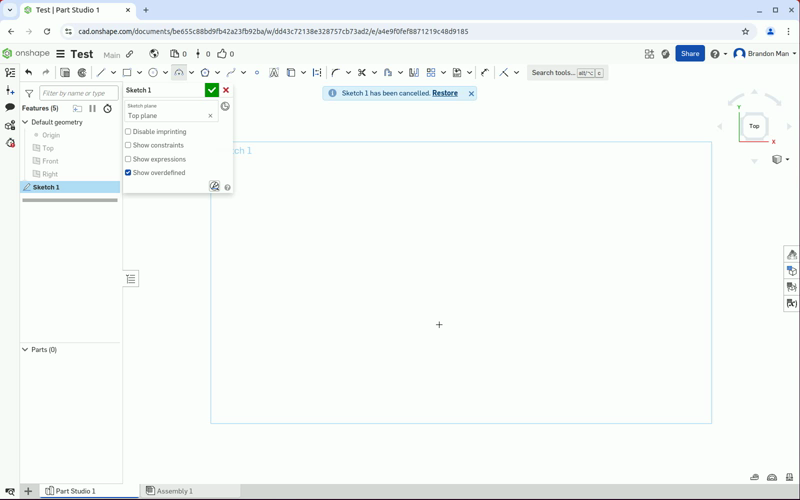
click(439, 324)
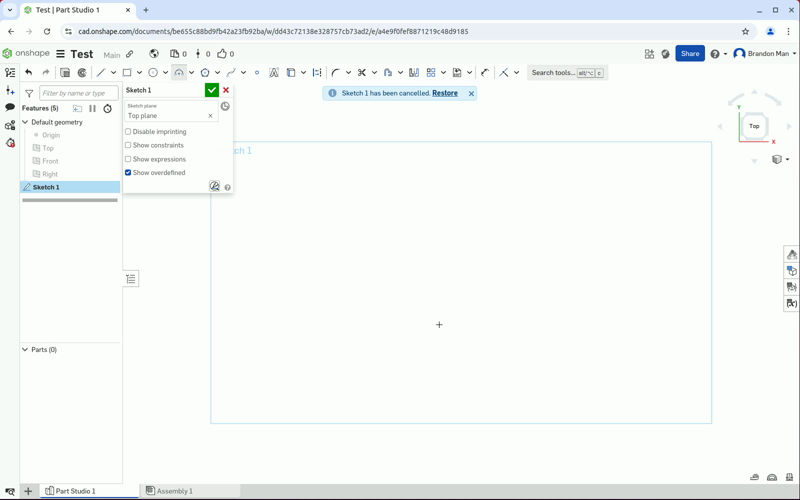
key_up(shift)
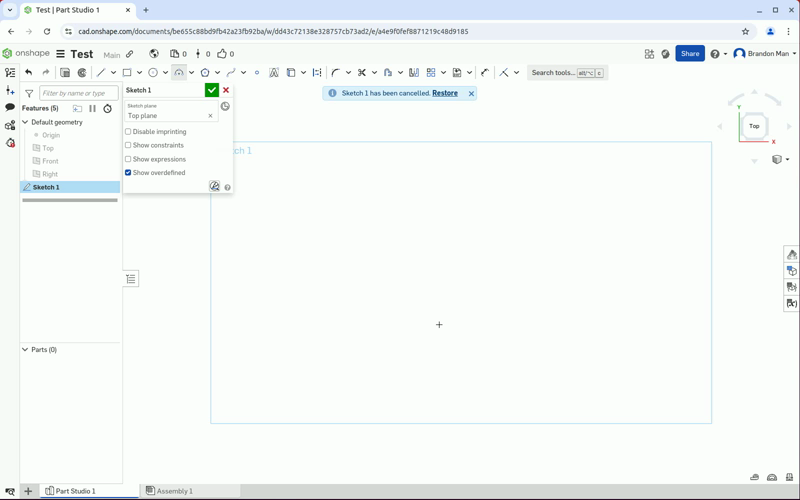
key_down(shift)
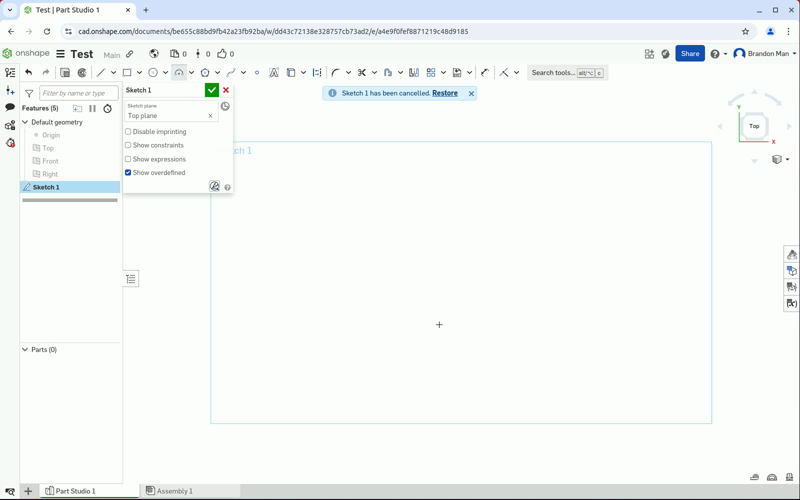
mouse_move(481, 324)
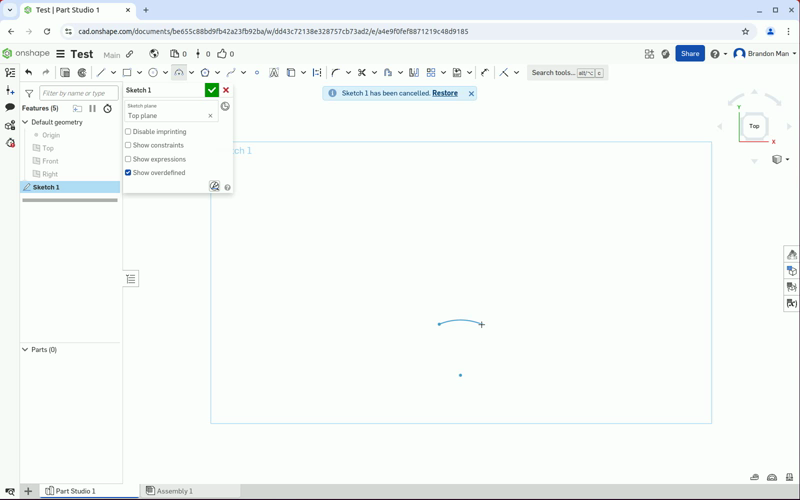
click(481, 324)
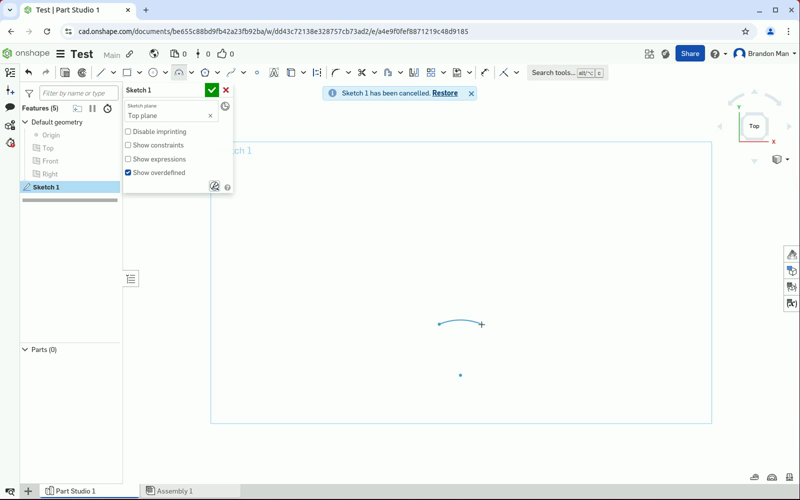
mouse_move(460, 328)
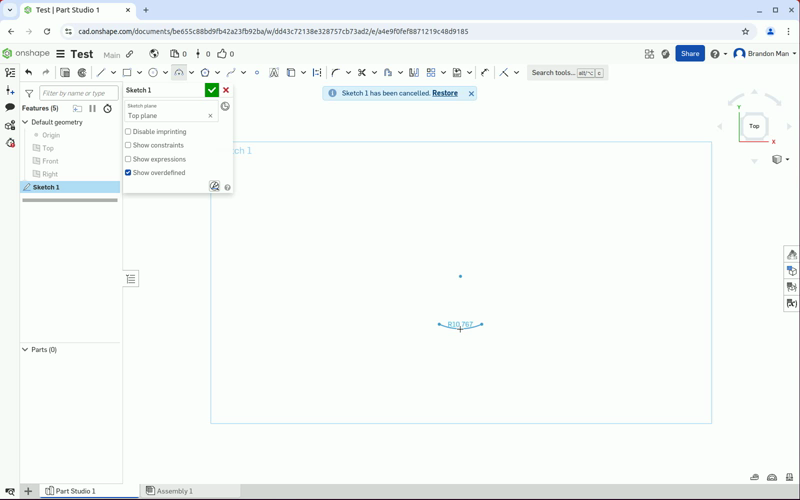
click(460, 328)
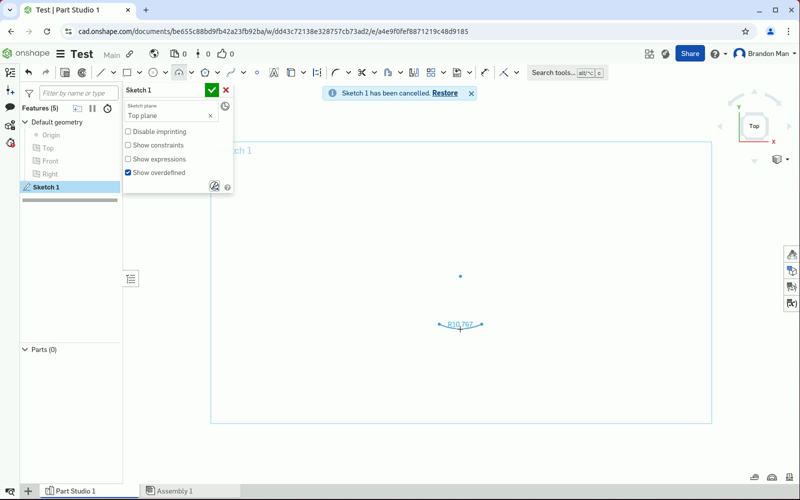
key_up(shift)
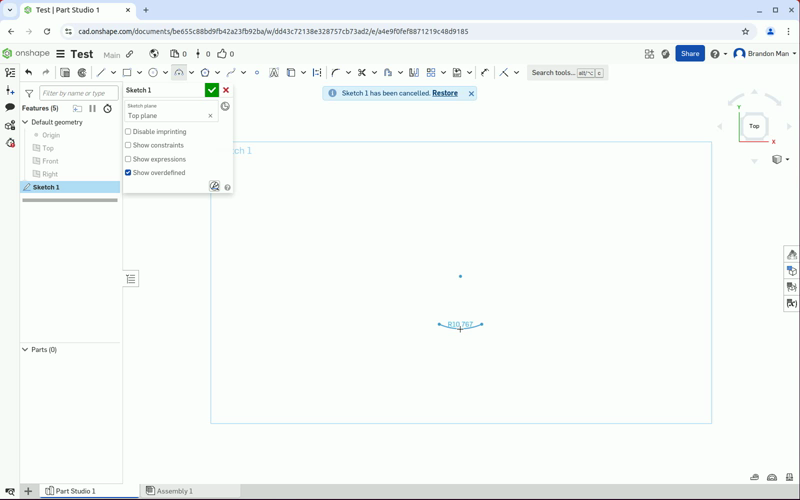
key(esc)
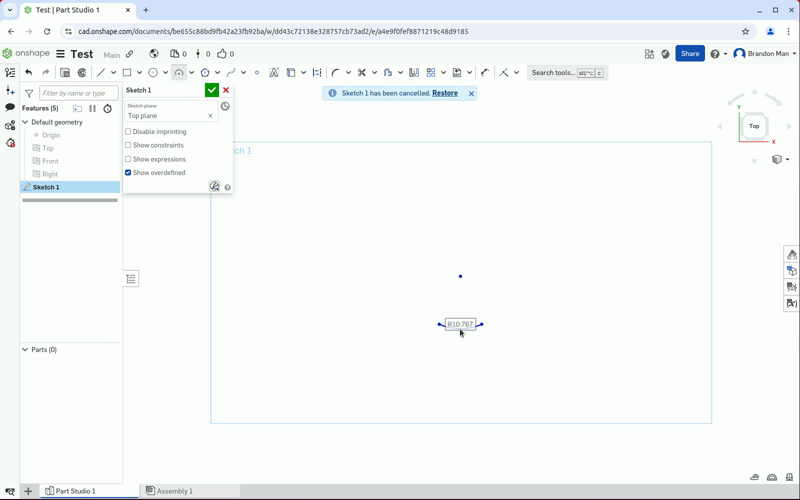
key(l)
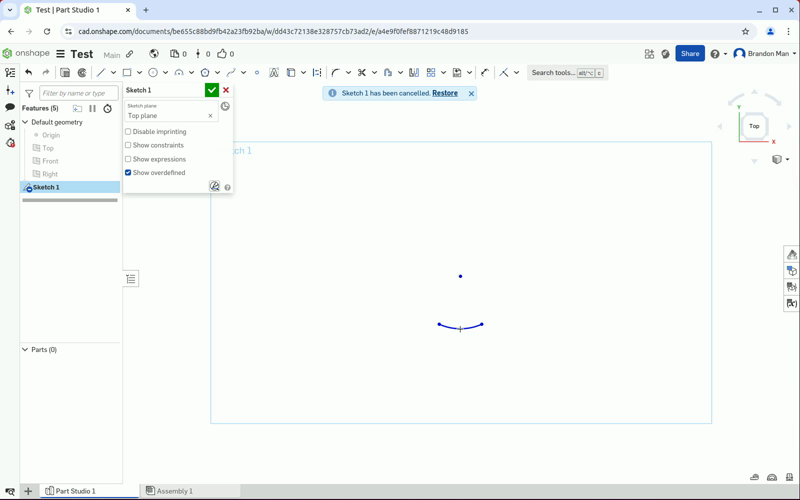
mouse_move(481, 324)
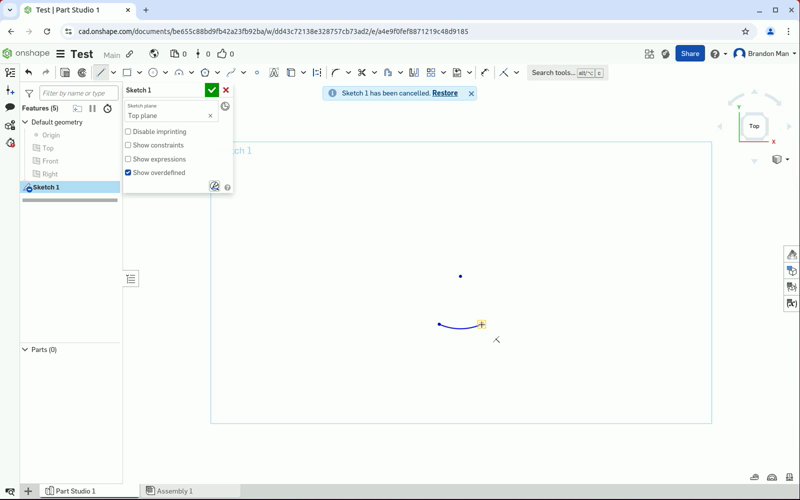
click(481, 324)
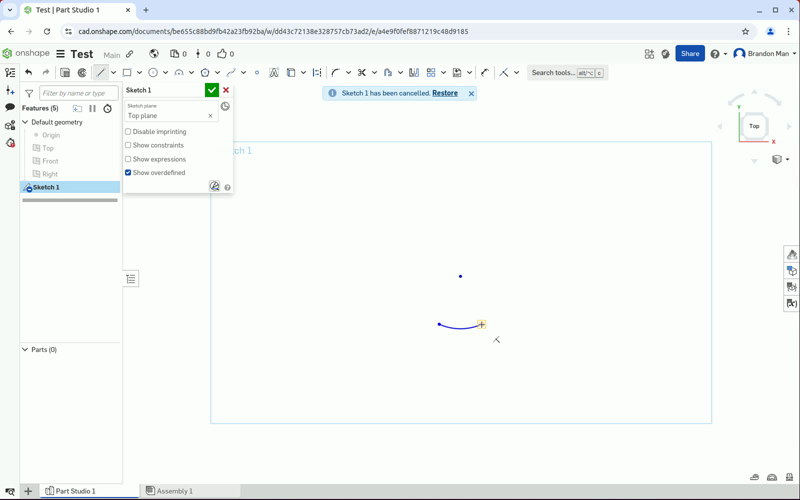
key_down(shift)
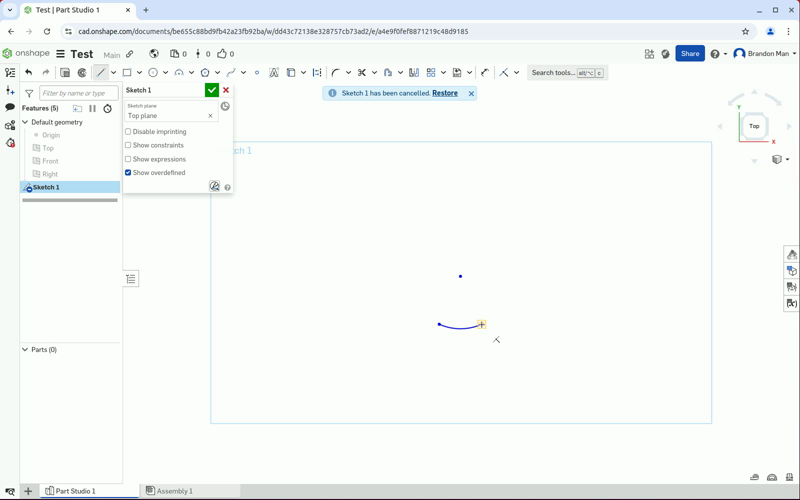
mouse_move(511, 324)
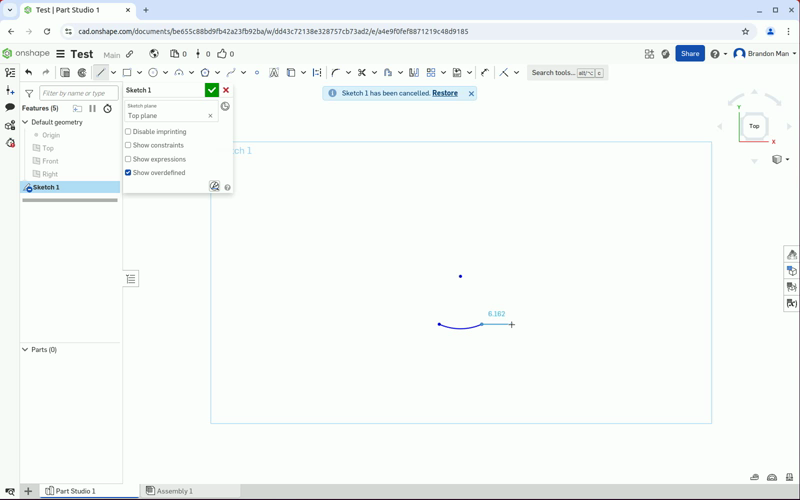
mouse_move(481, 282)
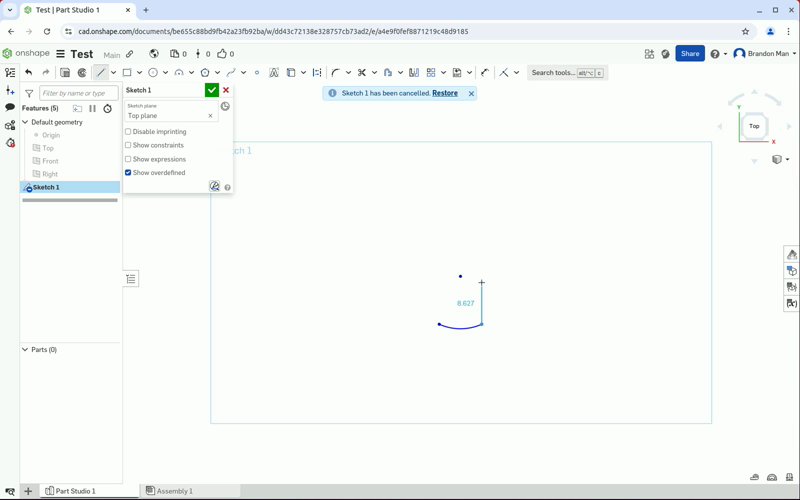
click(481, 282)
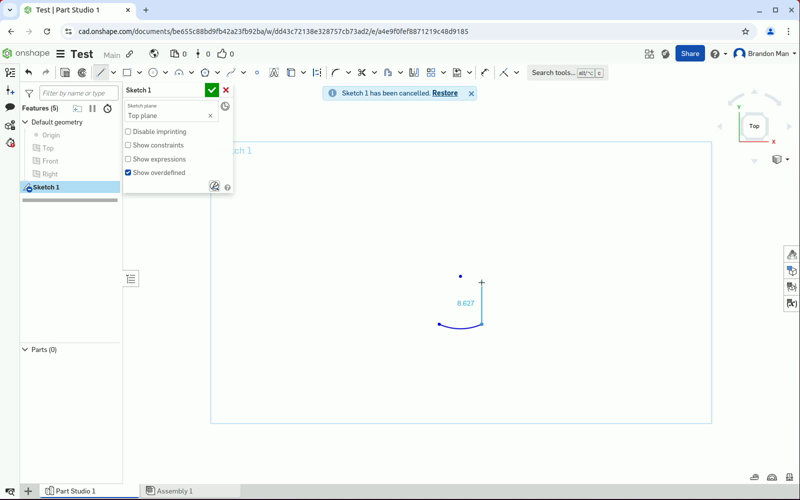
key_up(shift)
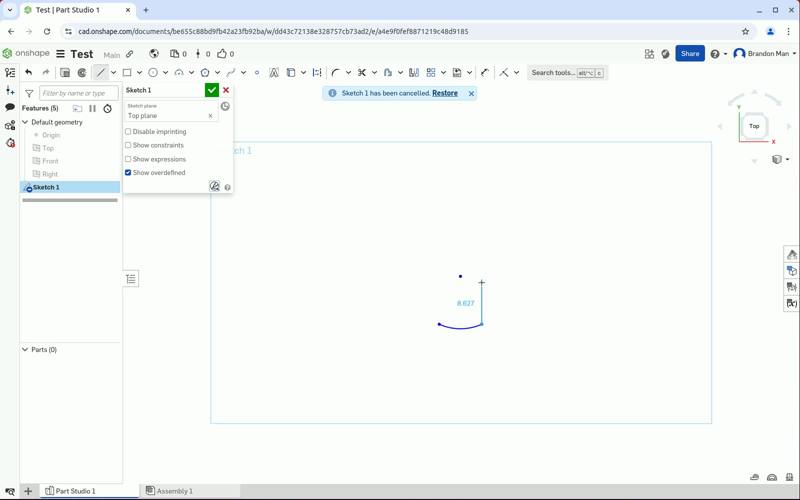
key(esc)
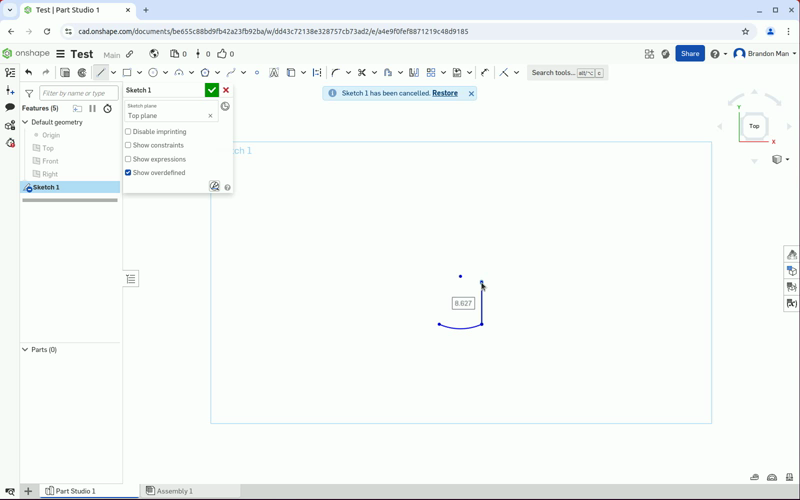
key(a)
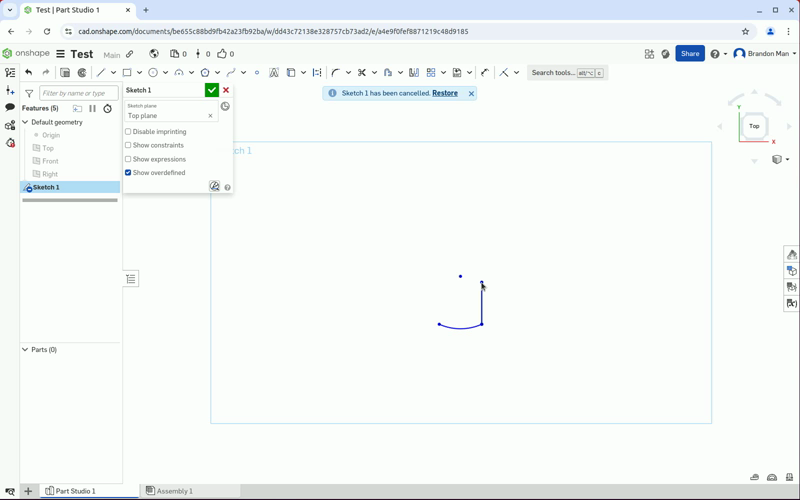
mouse_move(481, 282)
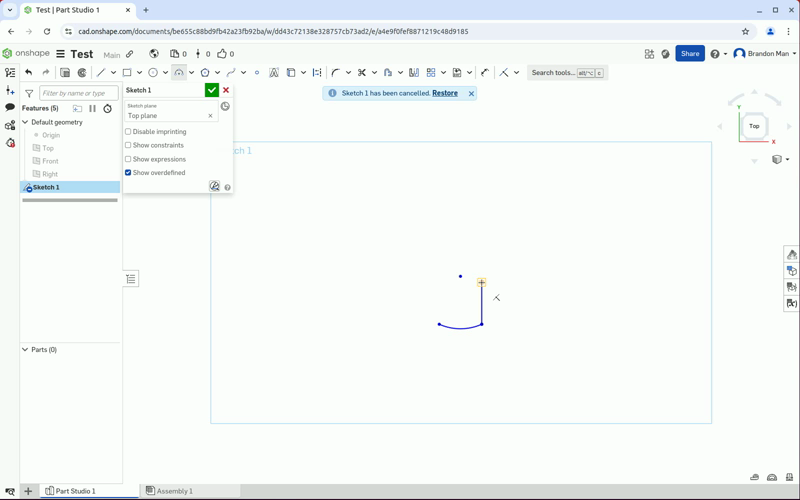
click(481, 282)
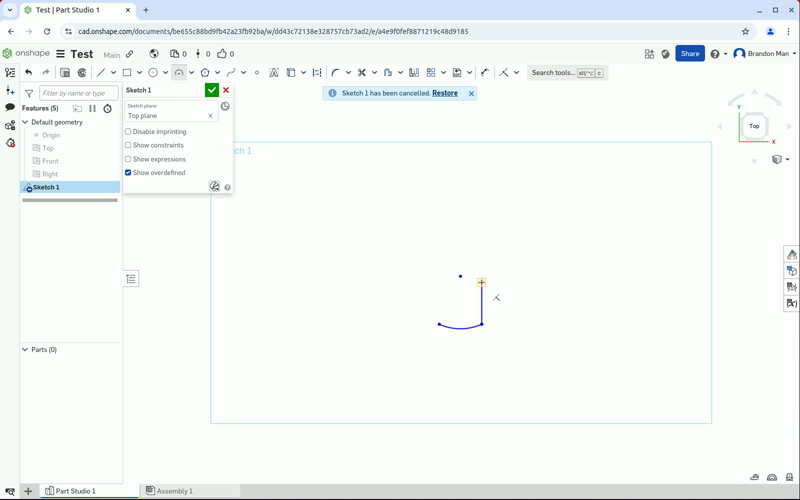
key_down(shift)
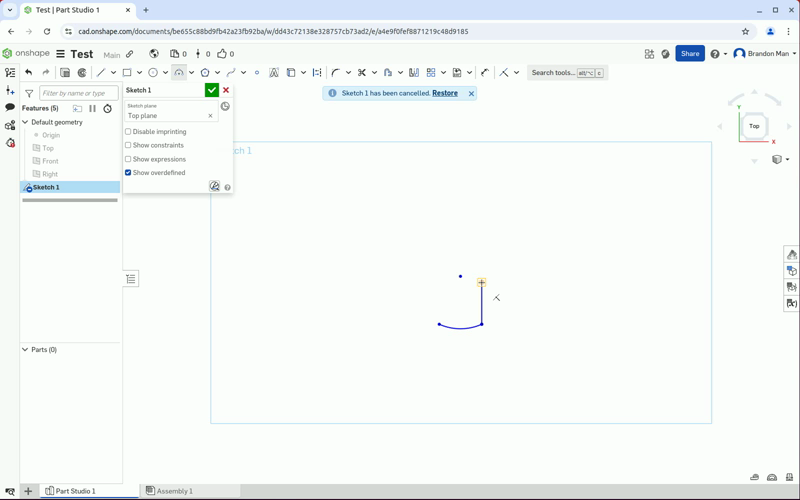
mouse_move(439, 282)
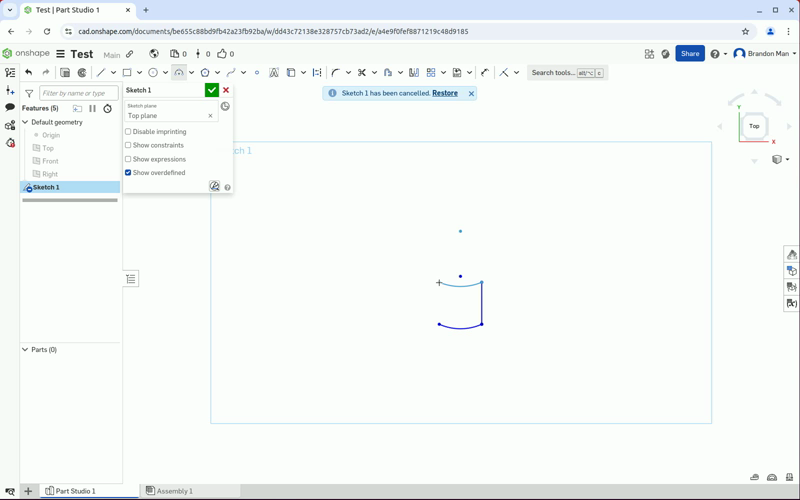
click(439, 282)
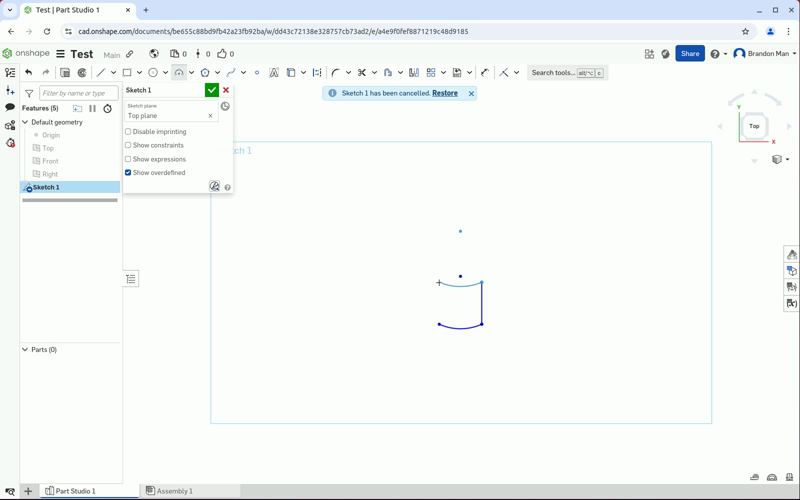
mouse_move(460, 303)
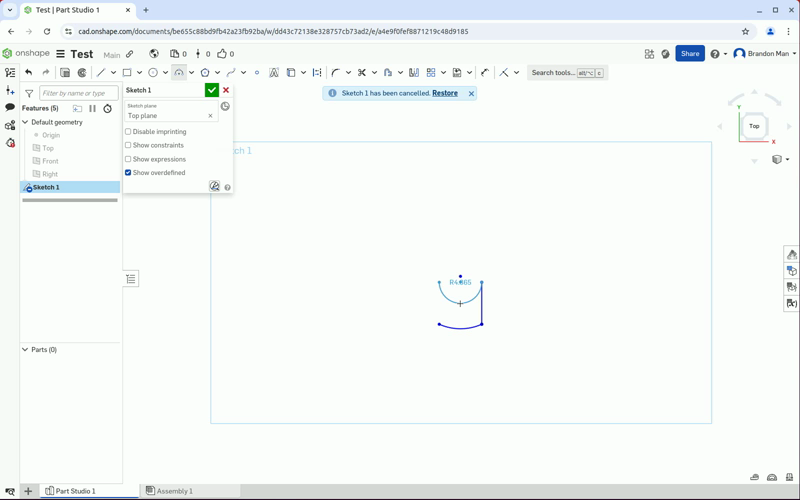
click(460, 303)
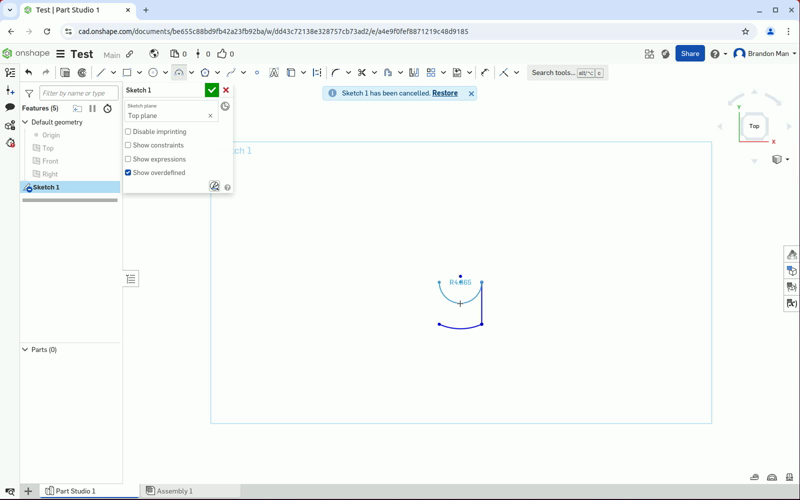
key_up(shift)
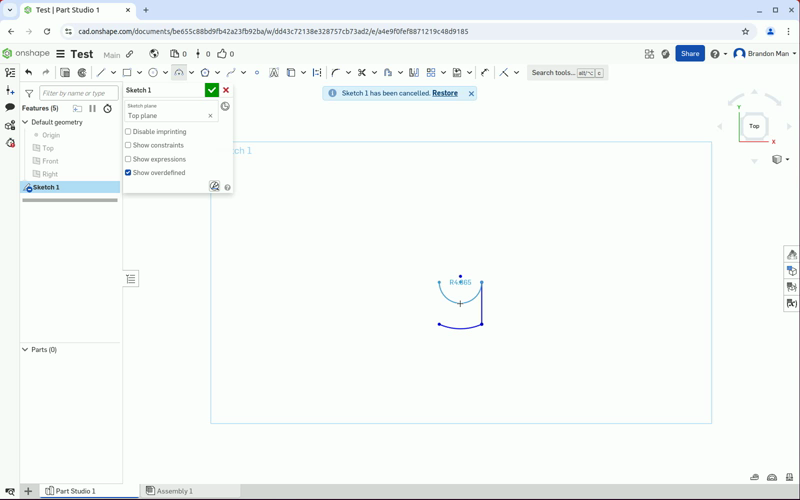
key(esc)
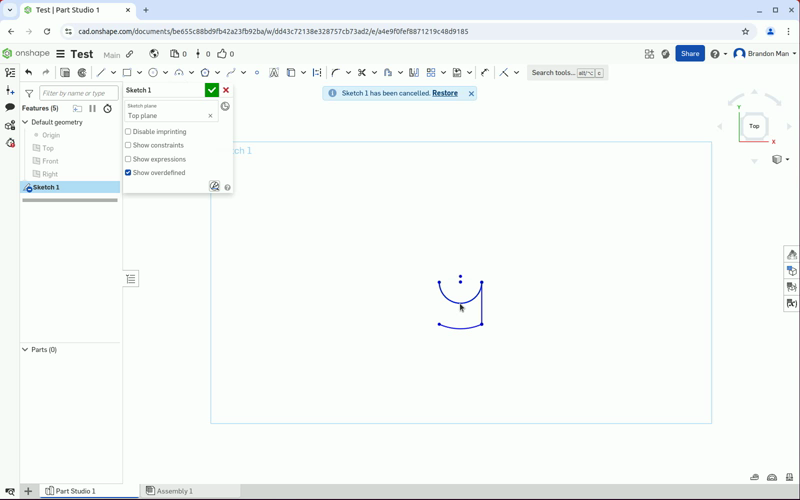
key(l)
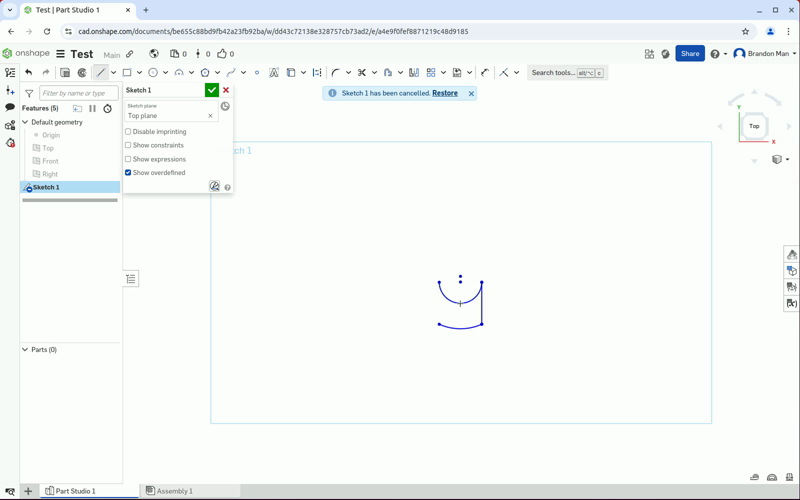
mouse_move(439, 282)
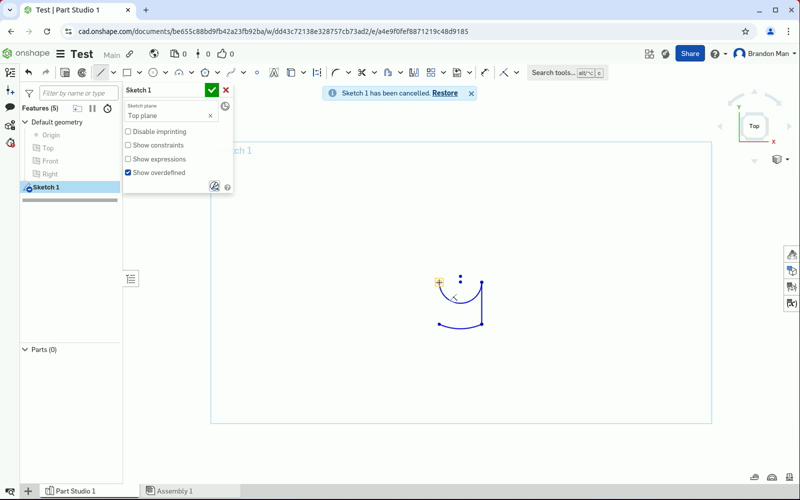
click(439, 282)
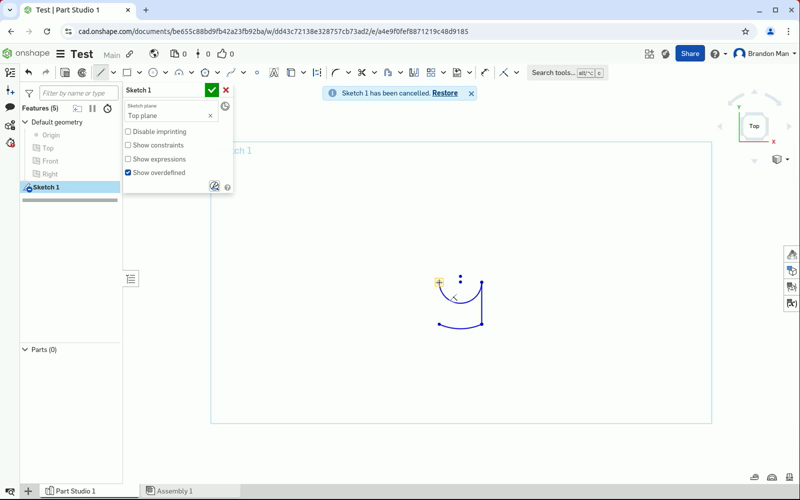
mouse_move(469, 282)
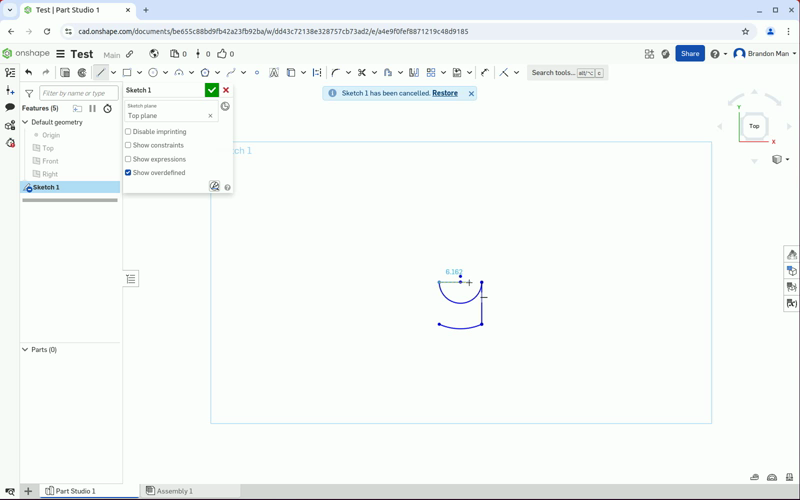
key_down(shift)
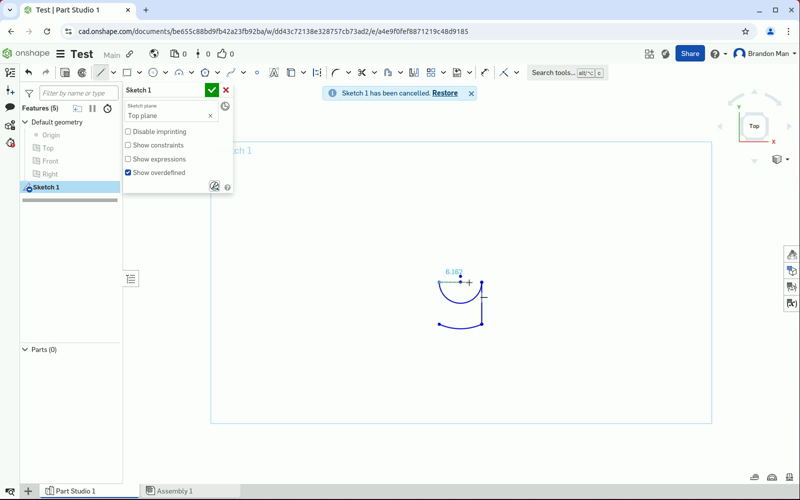
mouse_move(439, 324)
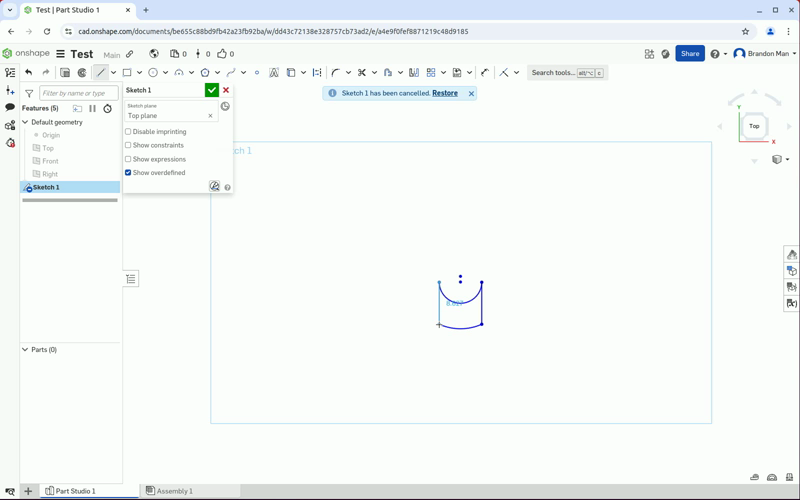
key_up(shift)
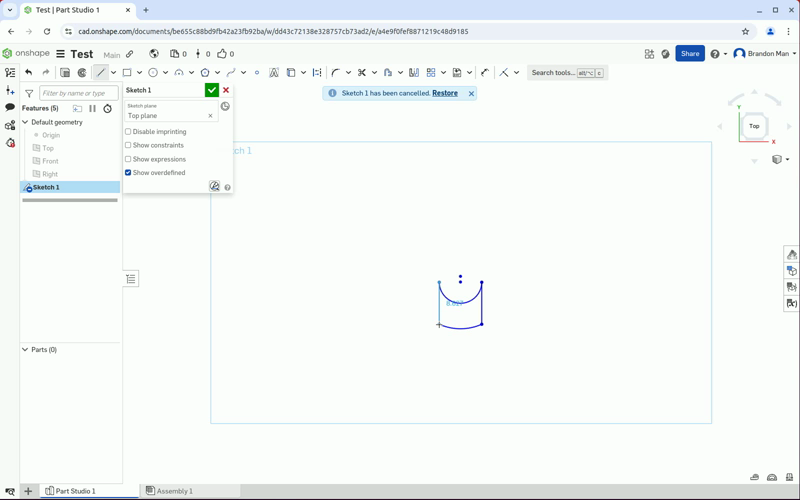
click(439, 324)
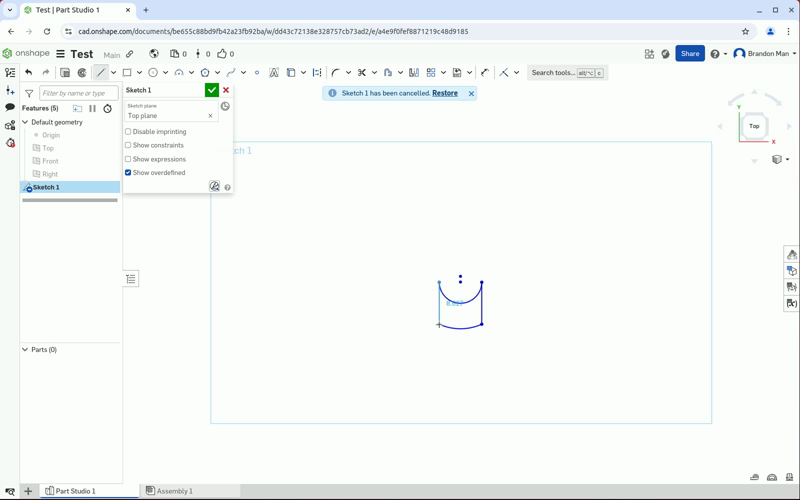
key(esc)
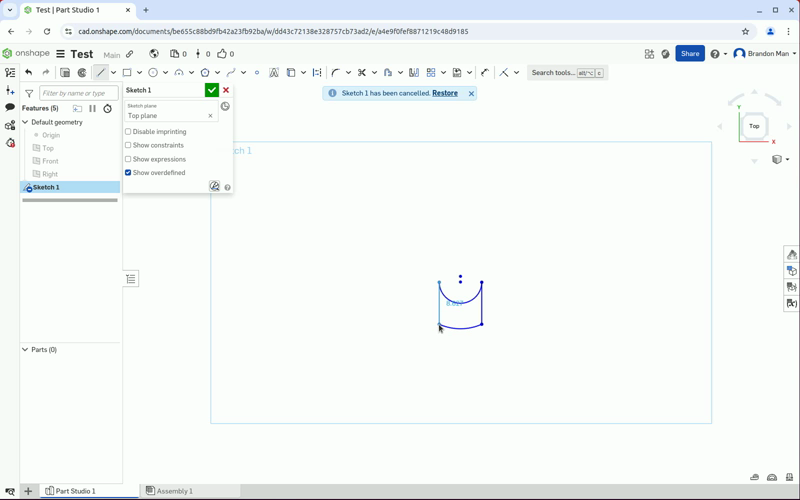
mouse_move(467, 285)
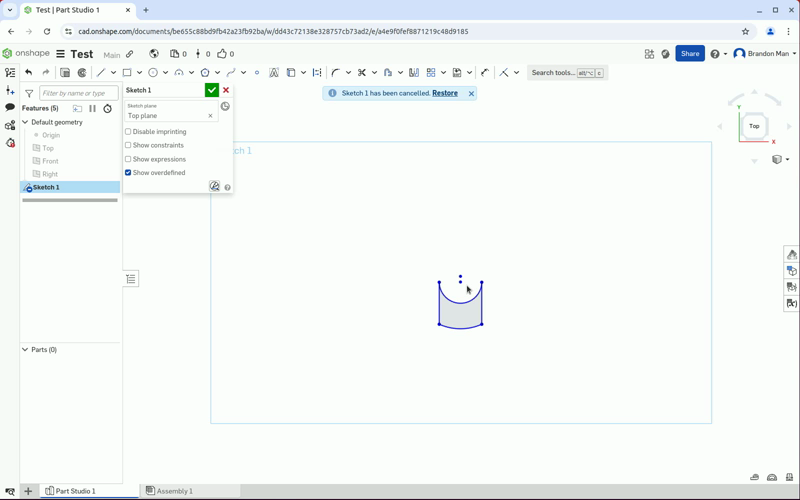
scroll(6)
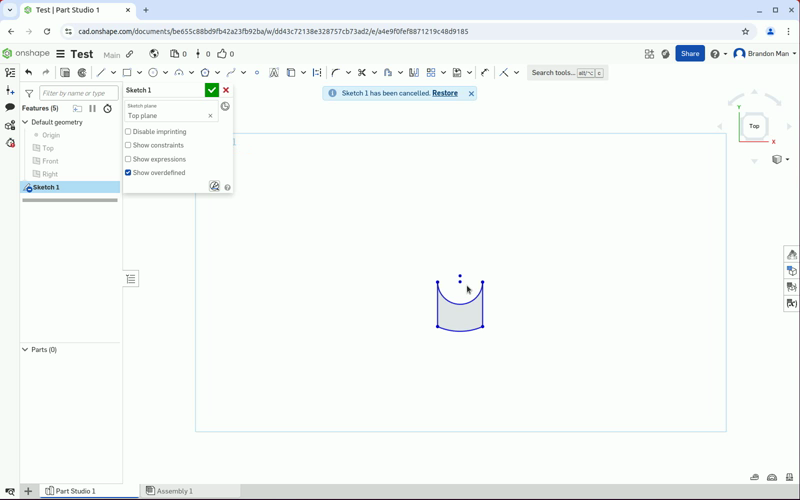
scroll(6)
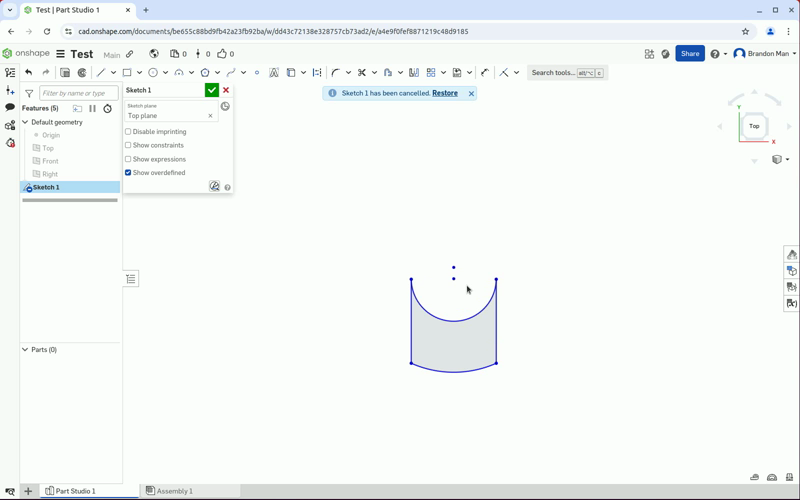
scroll(6)
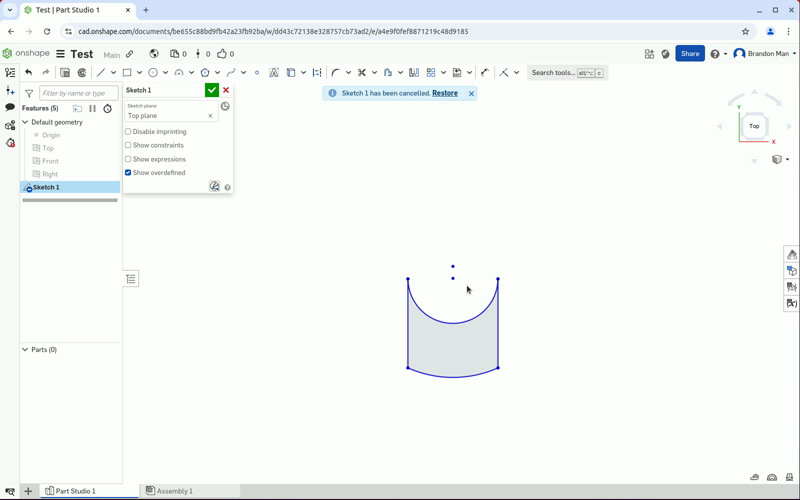
scroll(6)
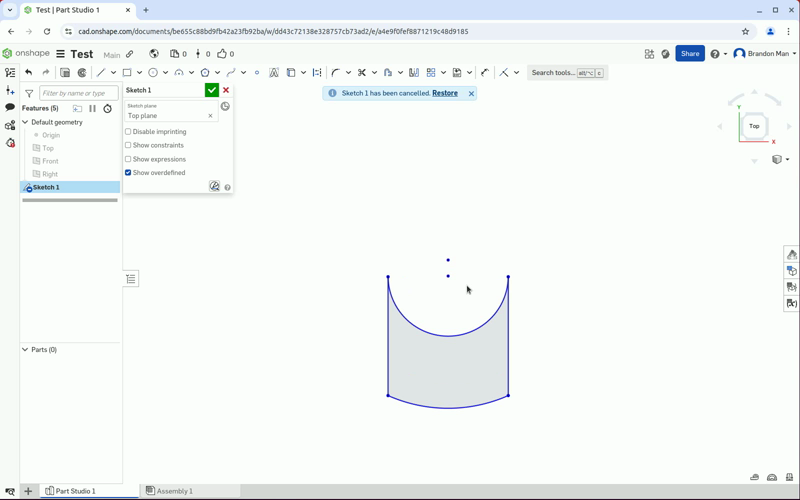
scroll(6)
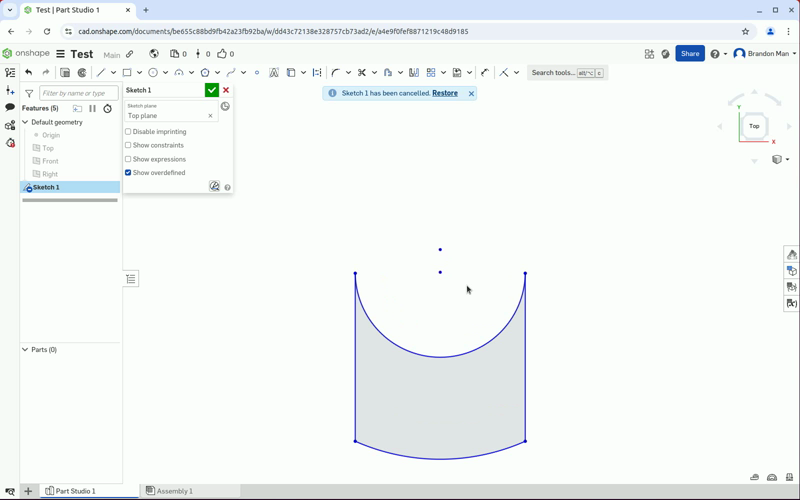
scroll(6)
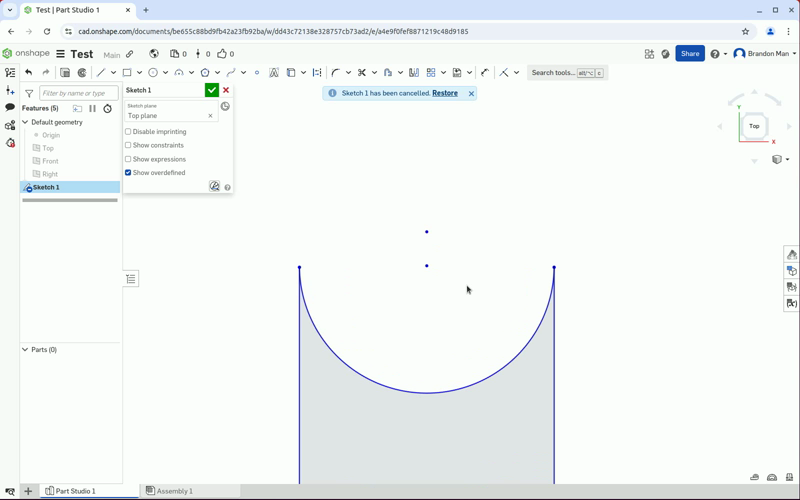
scroll(6)
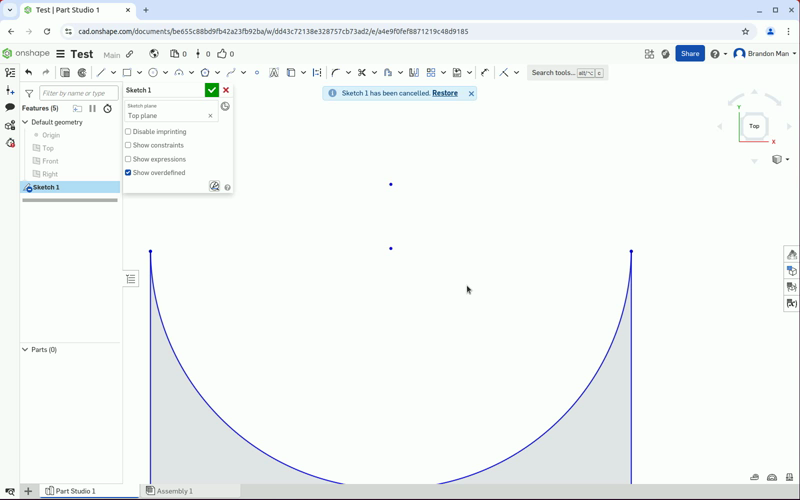
click(467, 285)
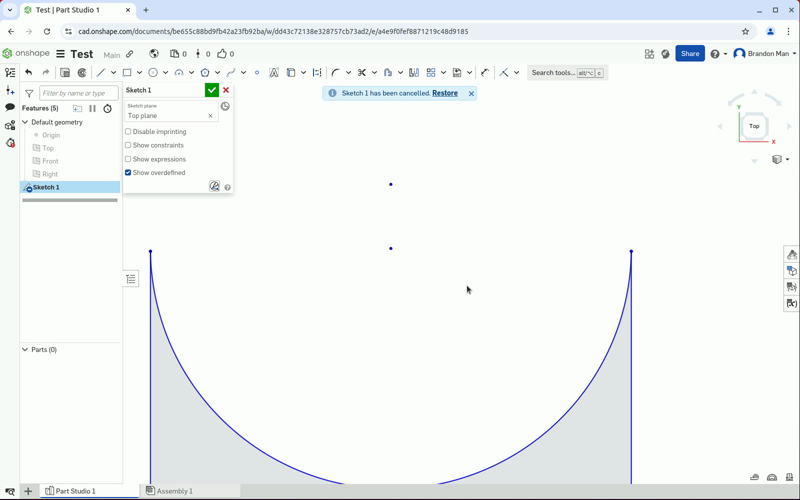
scroll(-6)
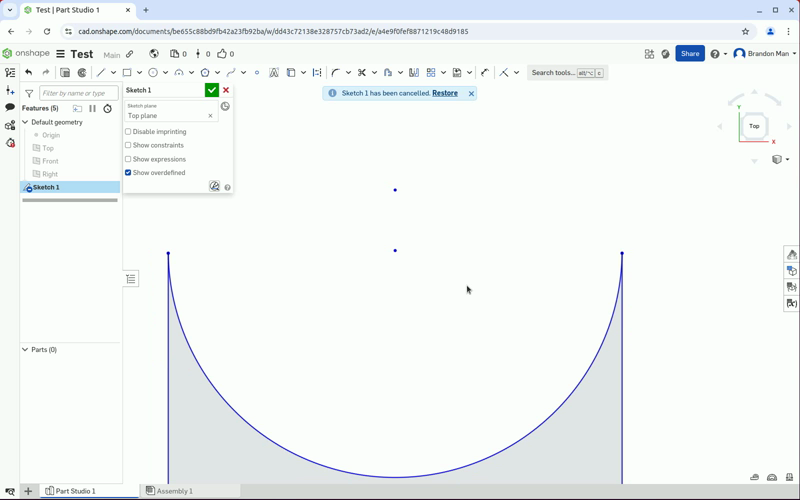
scroll(-6)
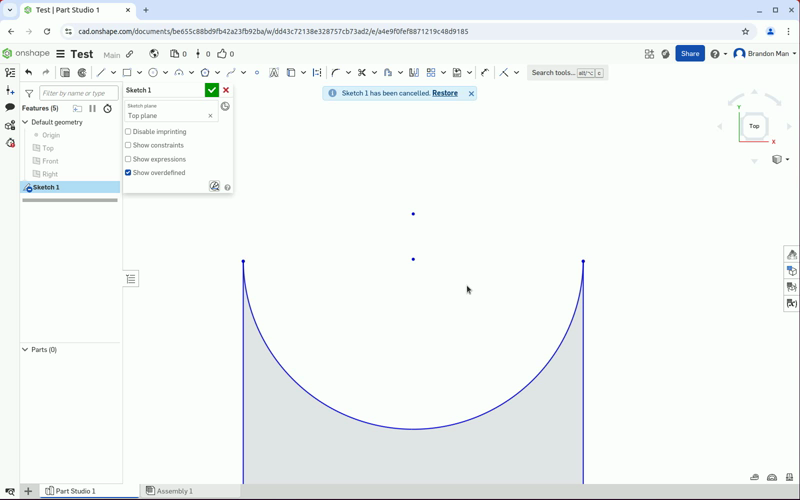
scroll(-6)
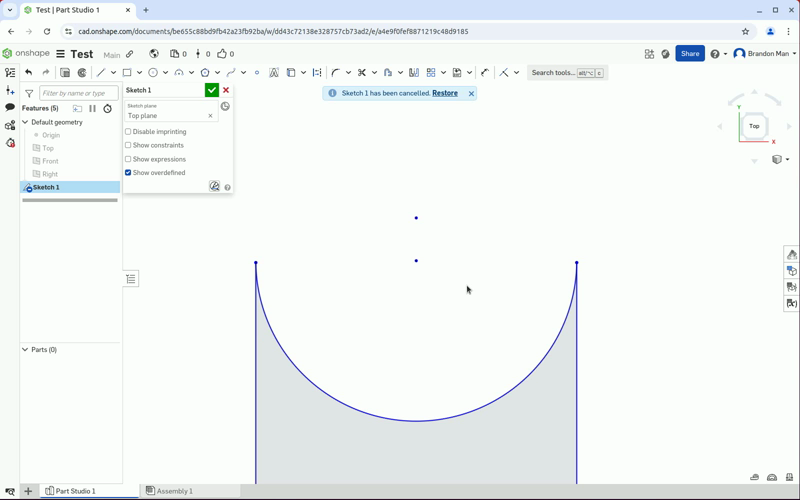
scroll(-6)
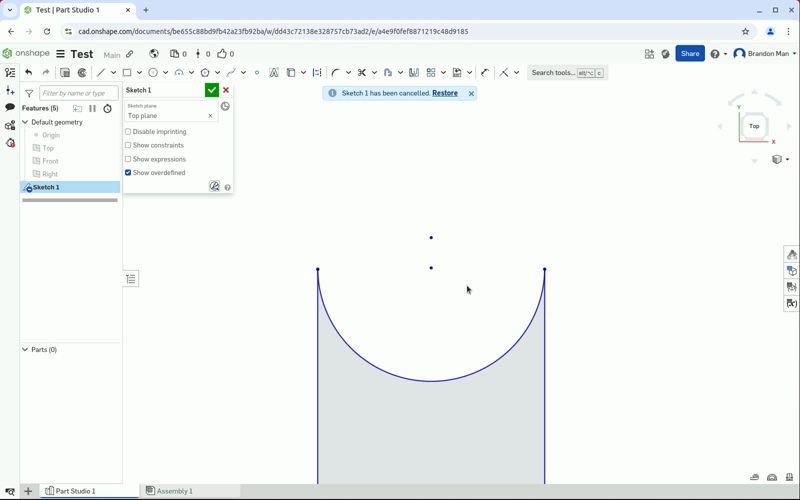
scroll(-6)
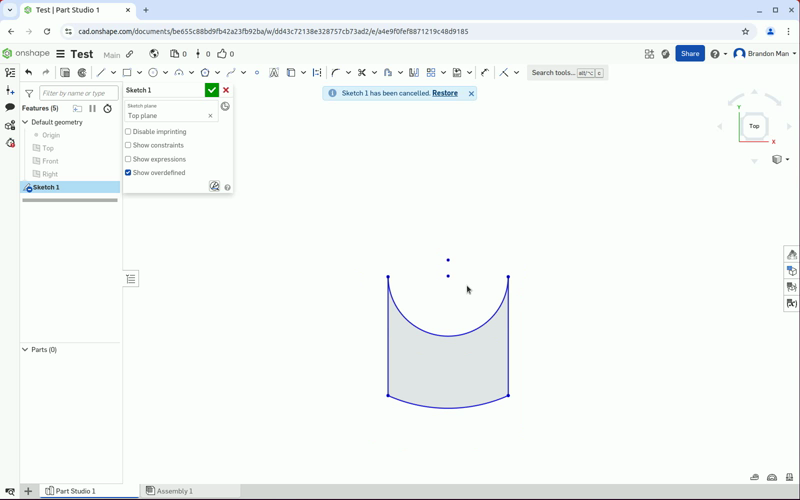
scroll(-6)
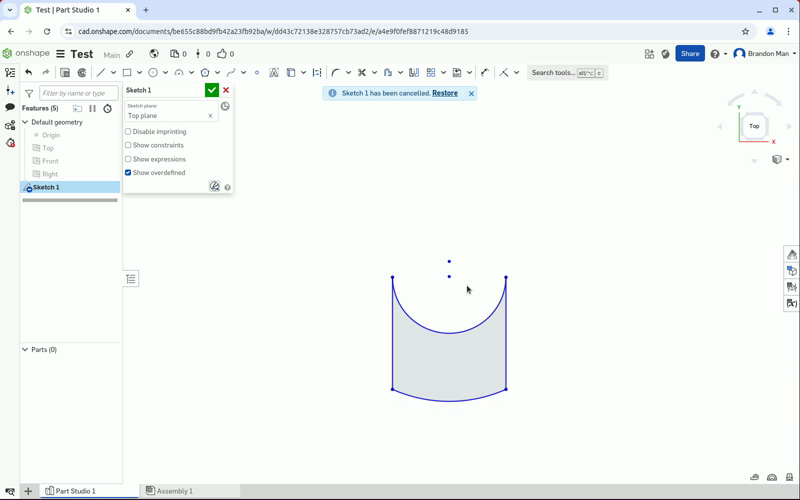
scroll(-6)
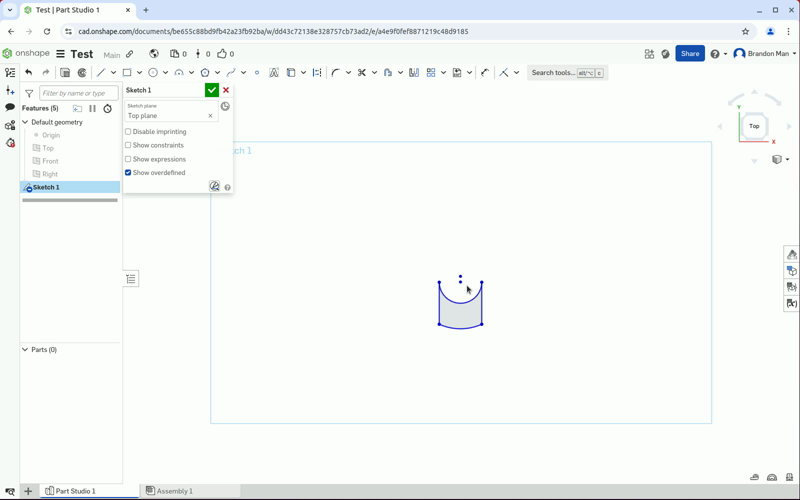
mouse_move(73, 352)
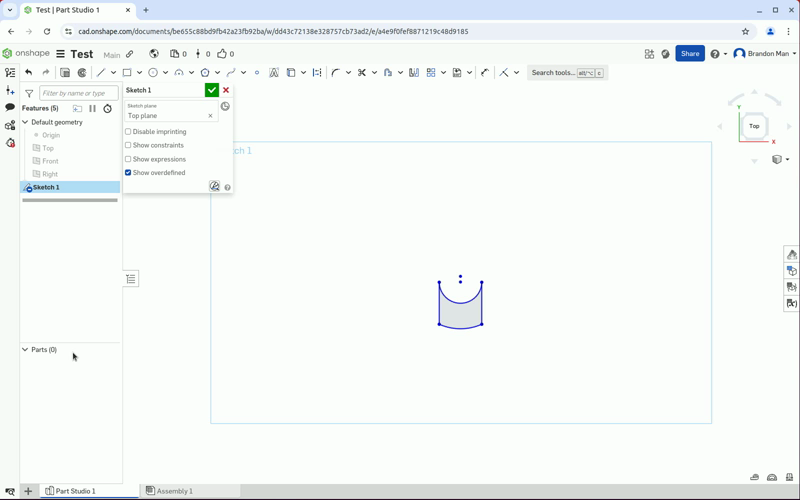
key(shift+y)
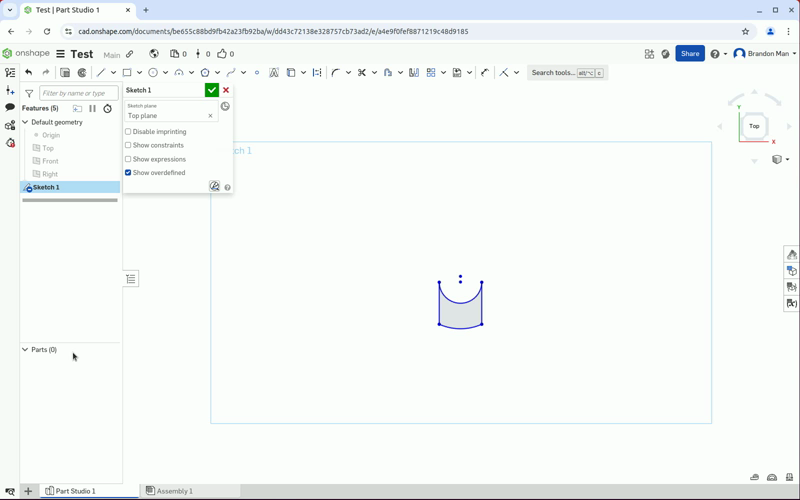
key(shift+e)
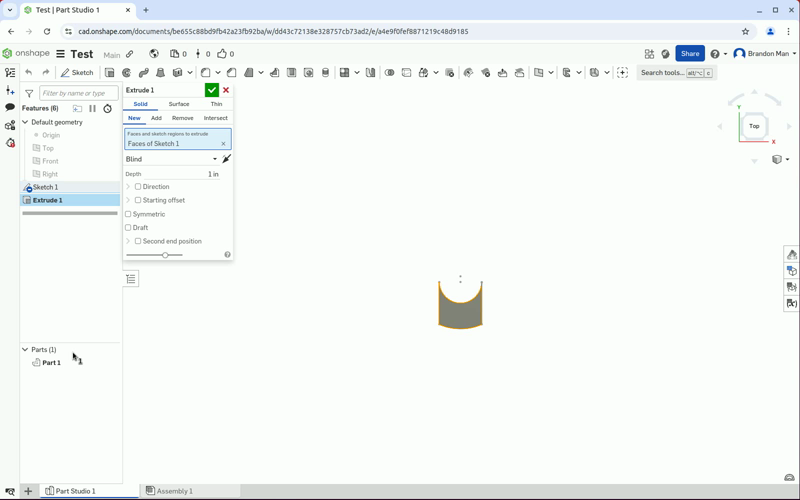
mouse_move(143, 106)
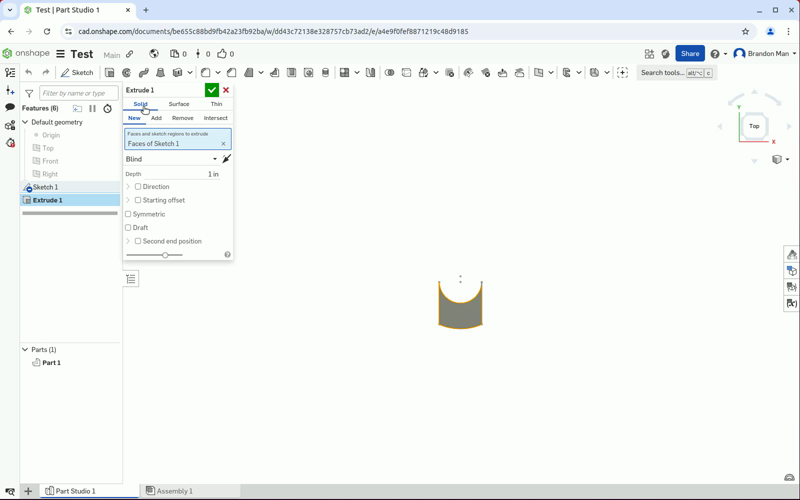
click(143, 106)
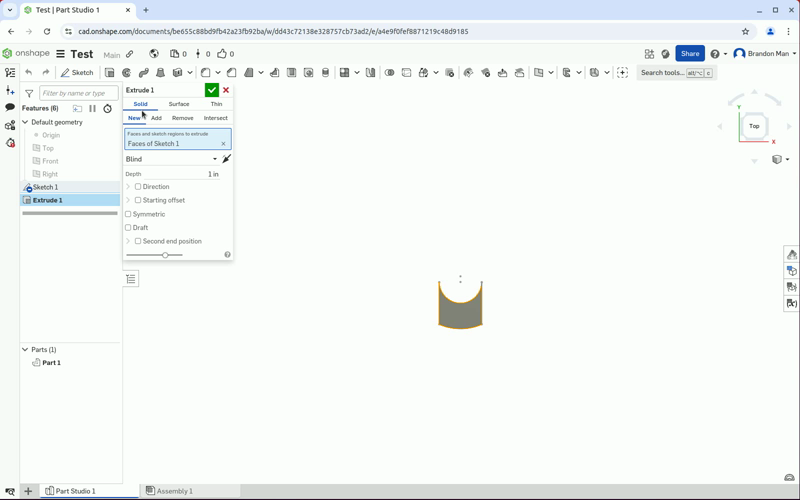
mouse_move(137, 120)
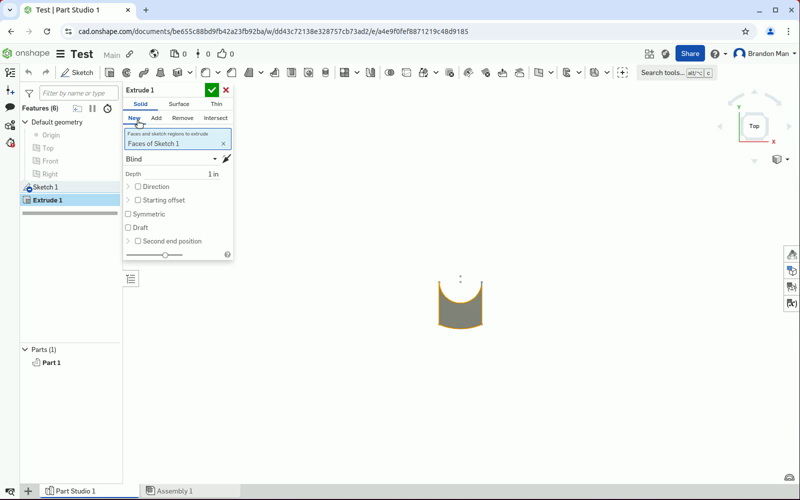
click(137, 120)
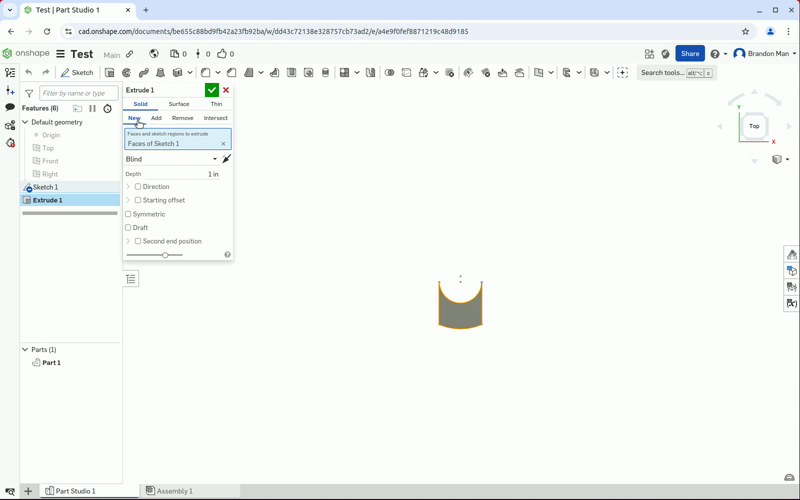
key(tab, 4)
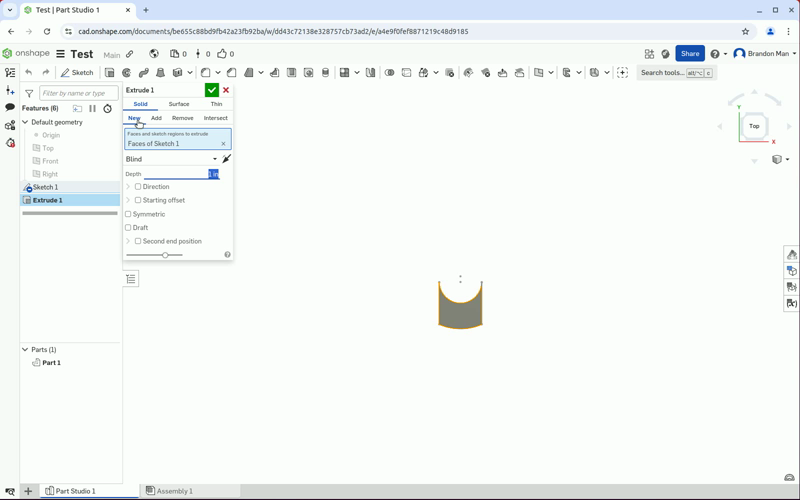
text(23.108)
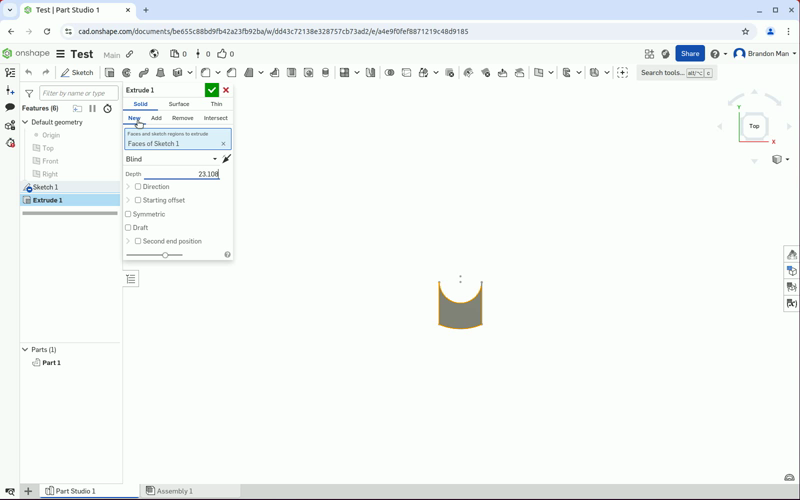
key(enter)
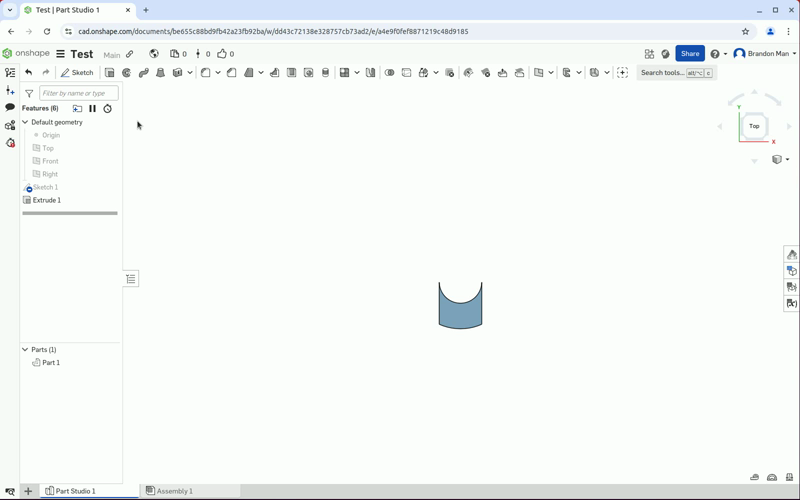
key(shift+h)
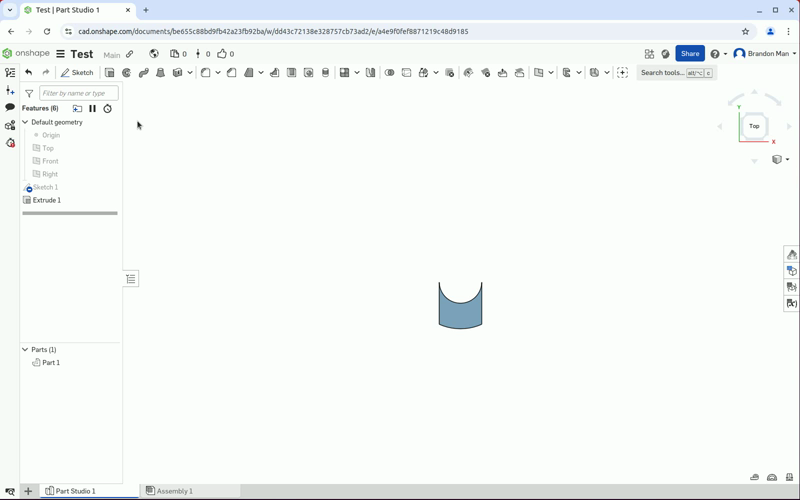
key(shift+h)
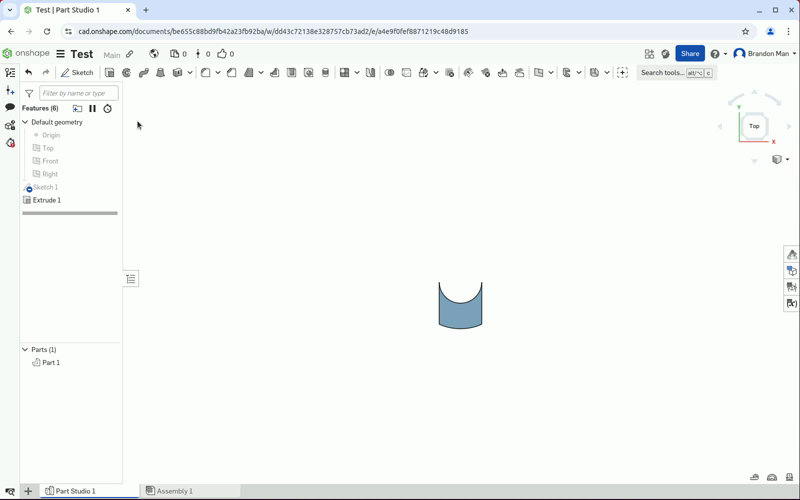
mouse_move(73, 189)
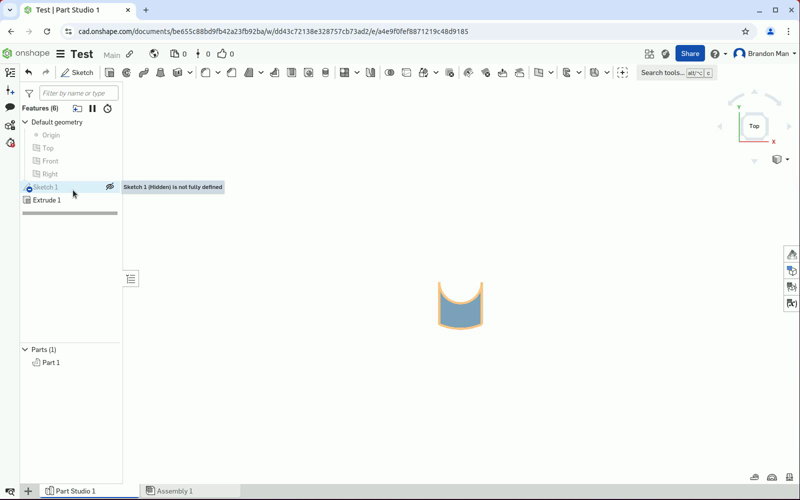
click(73, 189)
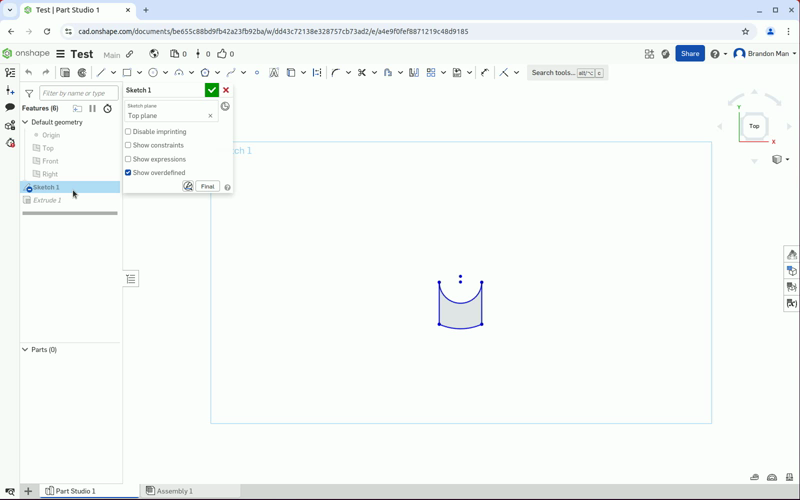
mouse_move(229, 92)
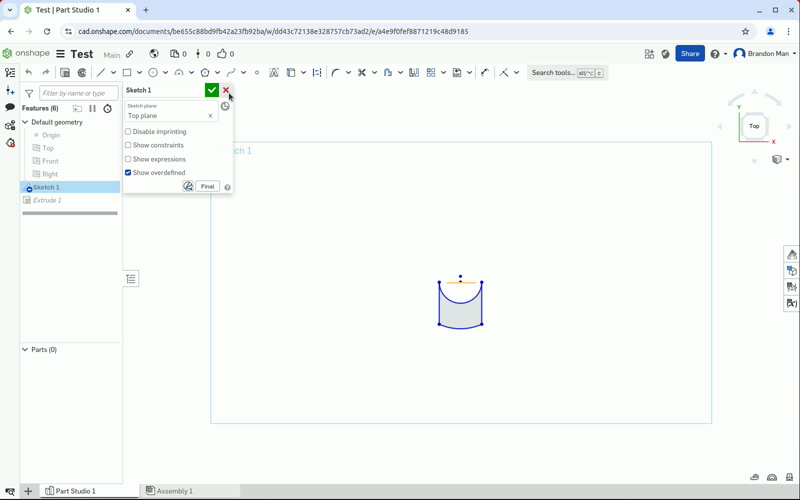
click(229, 92)
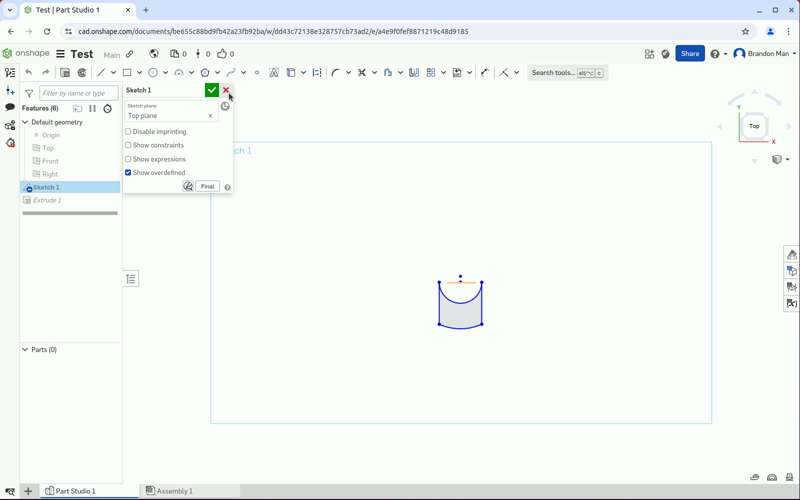
key(shift+s)
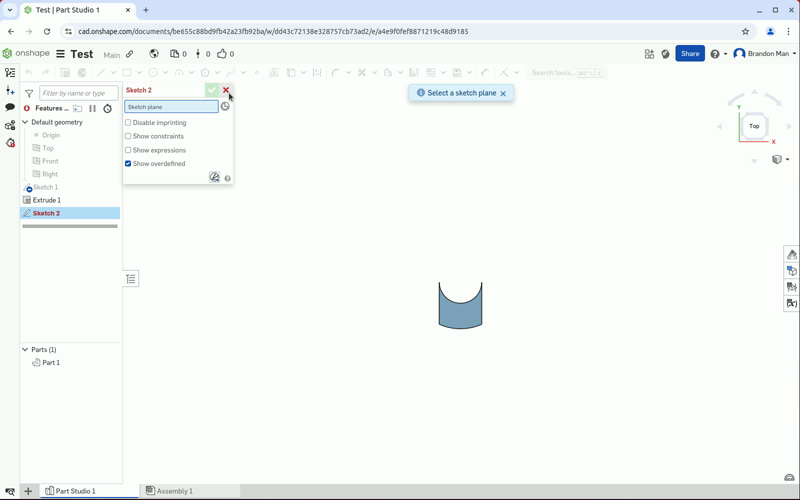
mouse_move(73, 150)
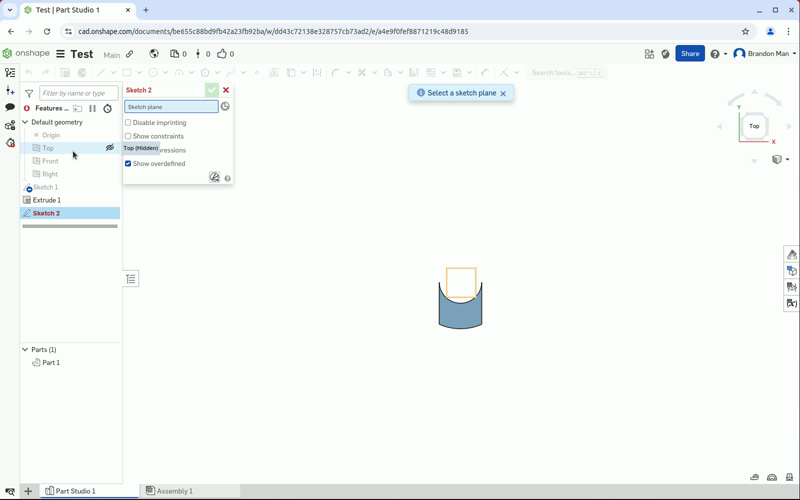
click(73, 150)
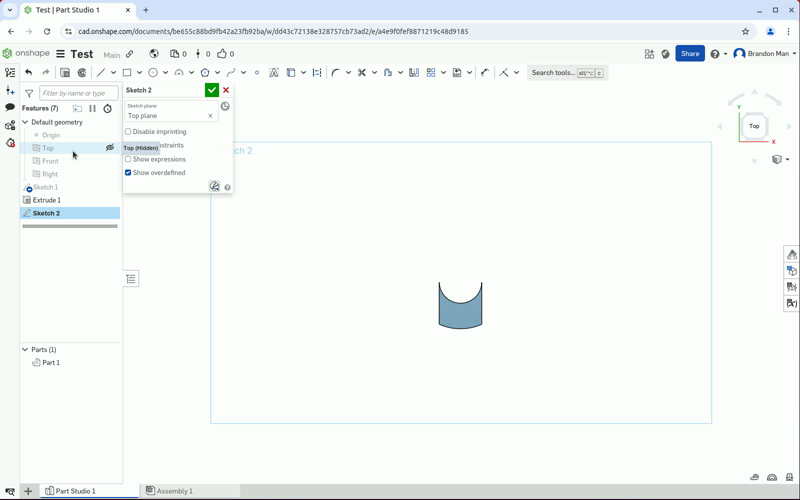
mouse_move(73, 352)
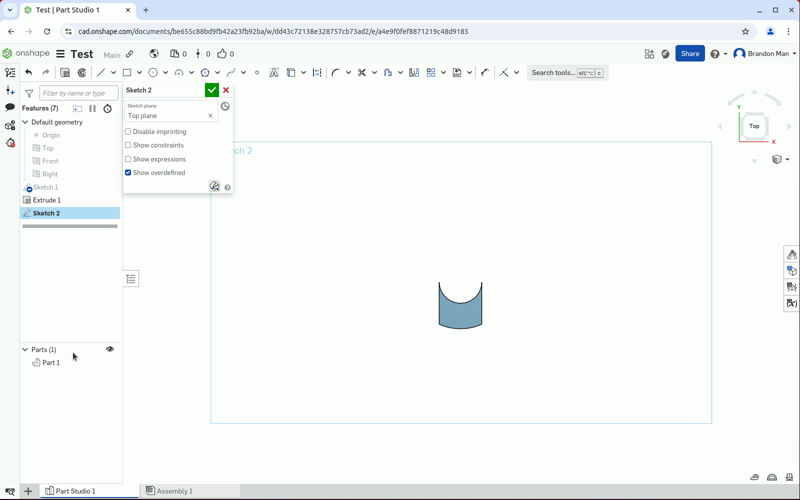
key(y)
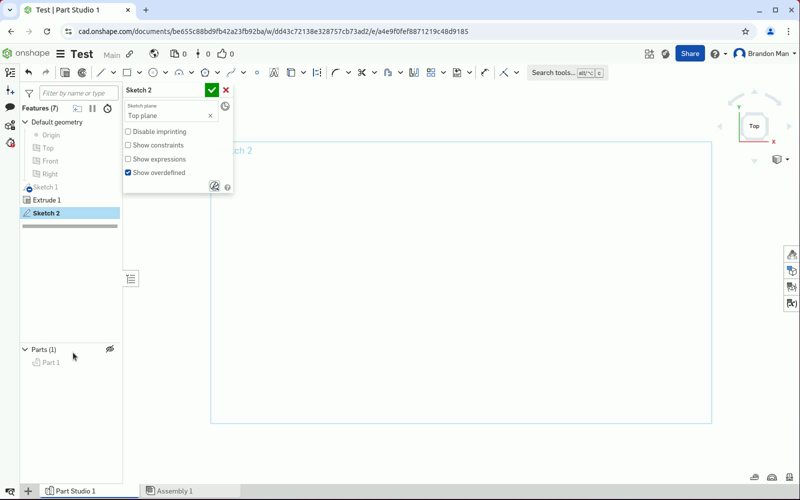
key(a)
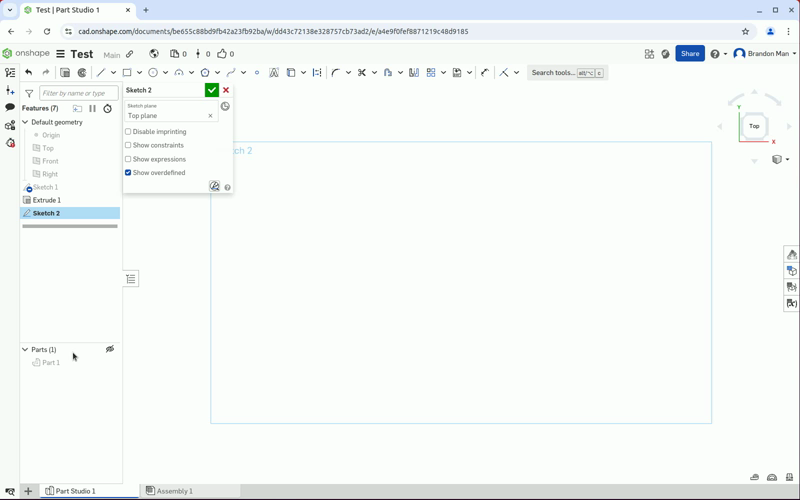
key_down(shift)
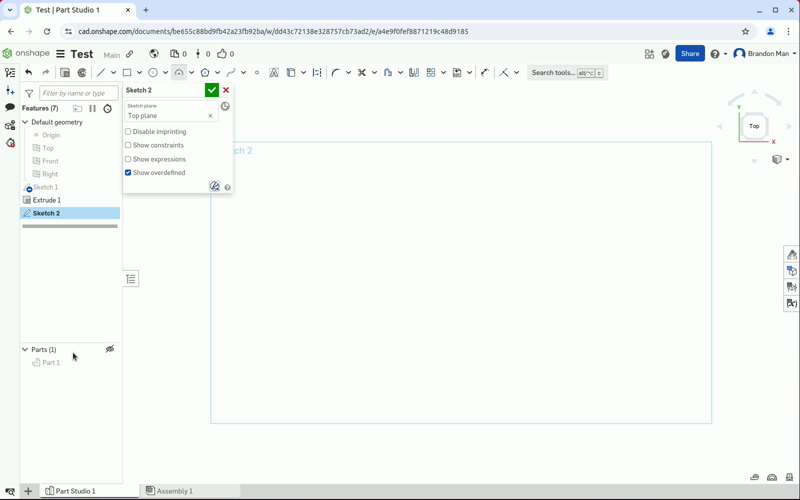
mouse_move(439, 324)
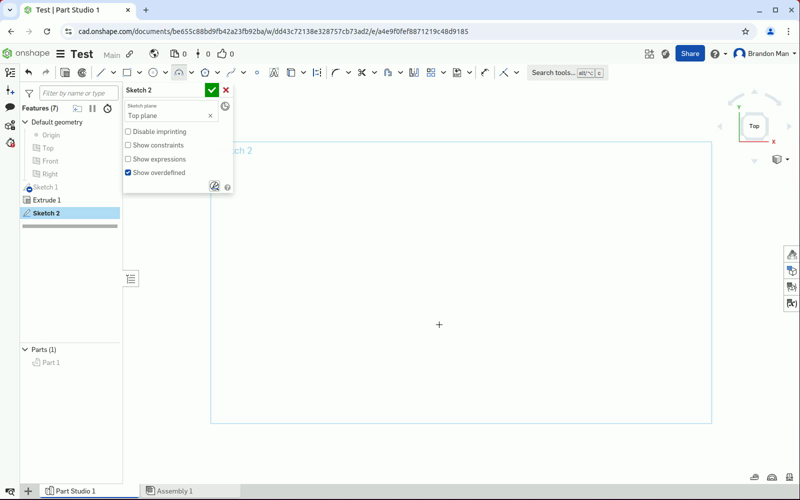
click(439, 324)
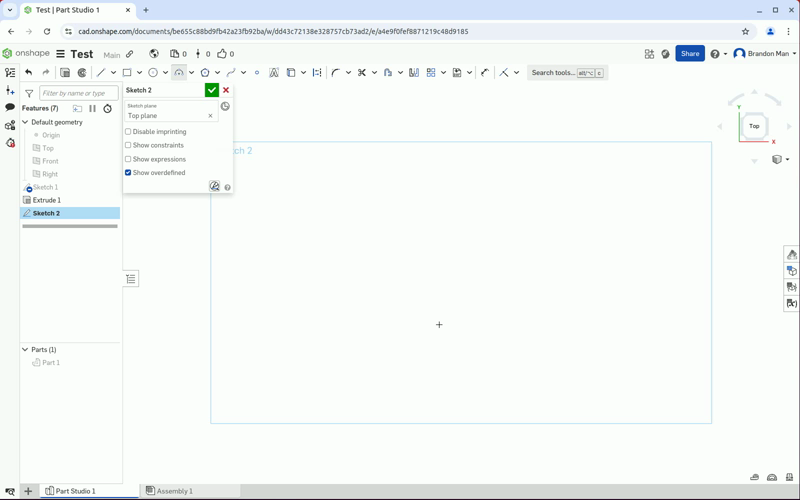
key_up(shift)
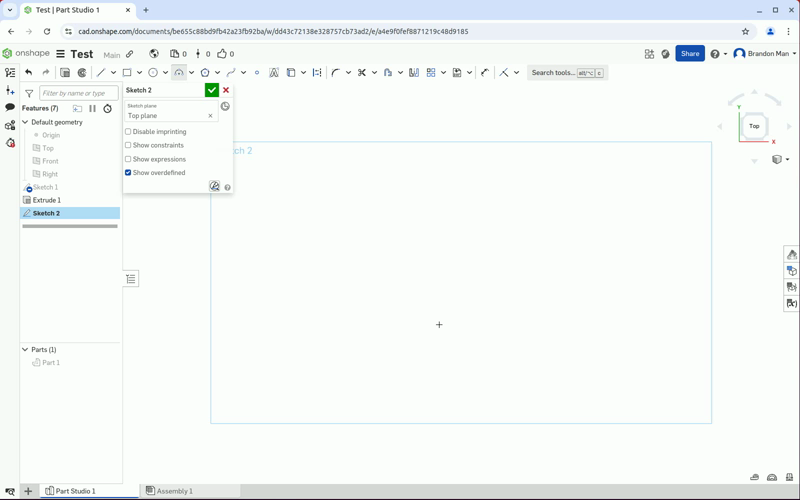
key_down(shift)
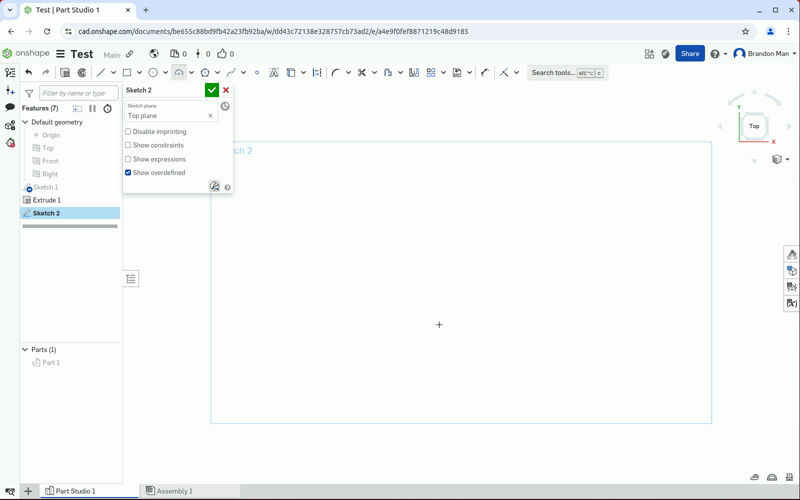
mouse_move(480, 324)
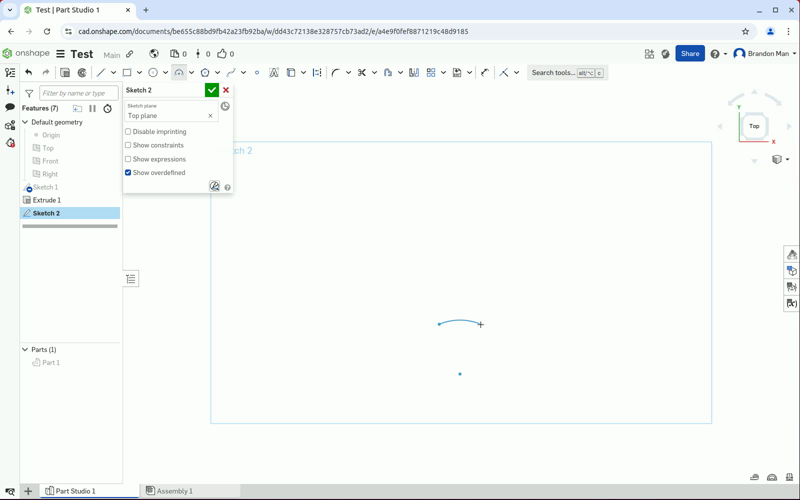
click(480, 324)
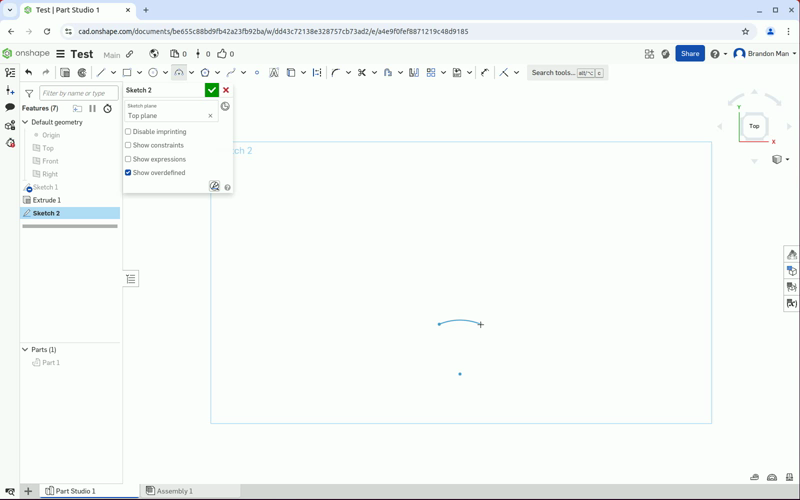
mouse_move(460, 237)
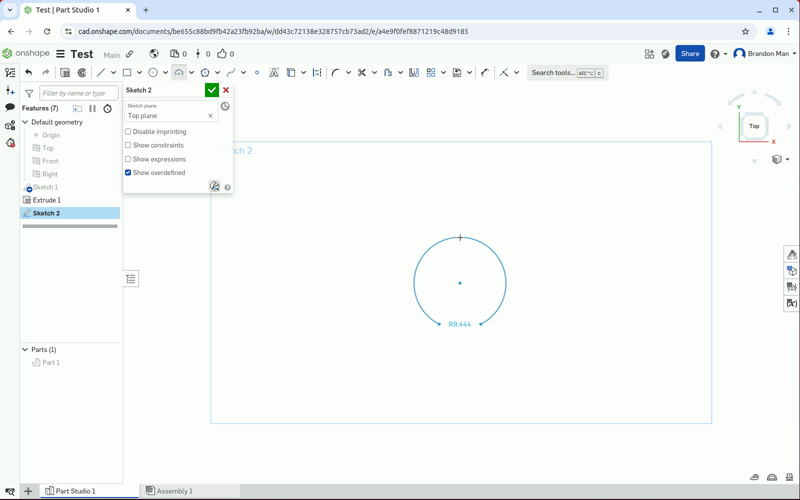
click(460, 237)
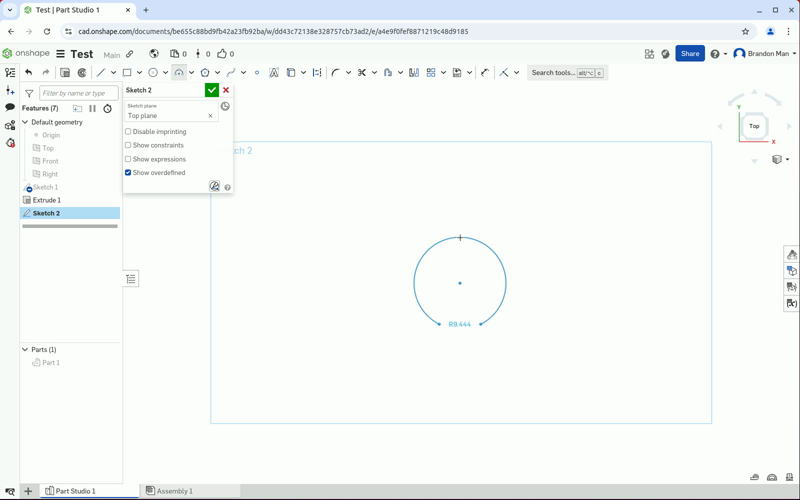
key_up(shift)
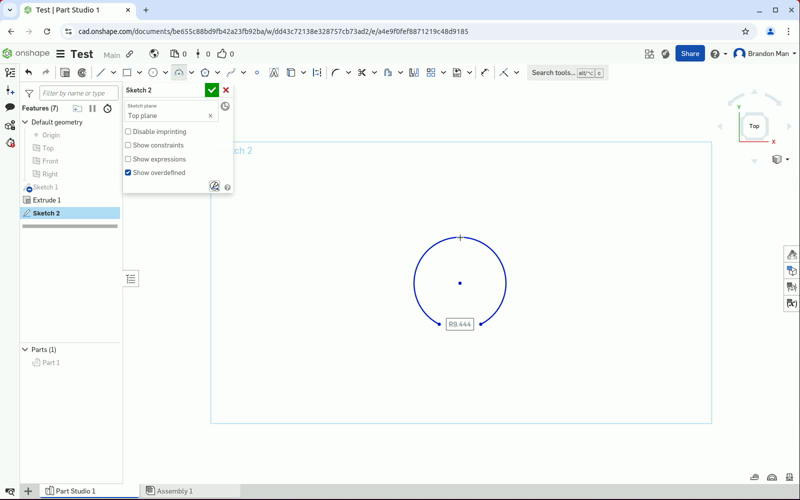
key(esc)
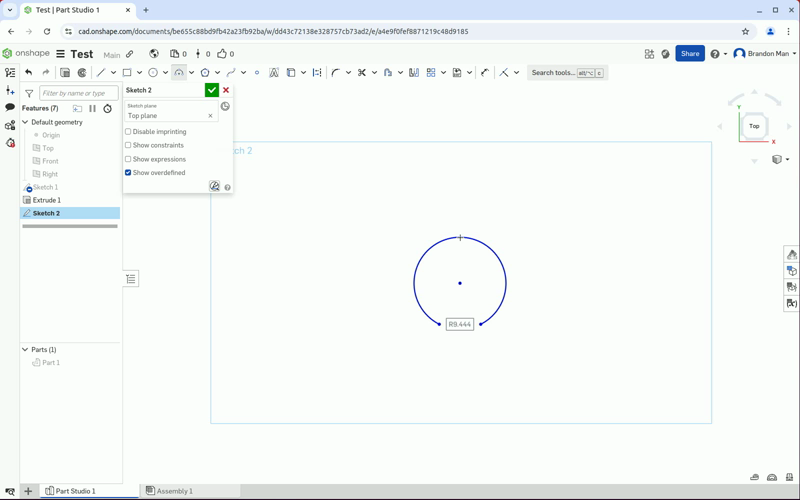
key(l)
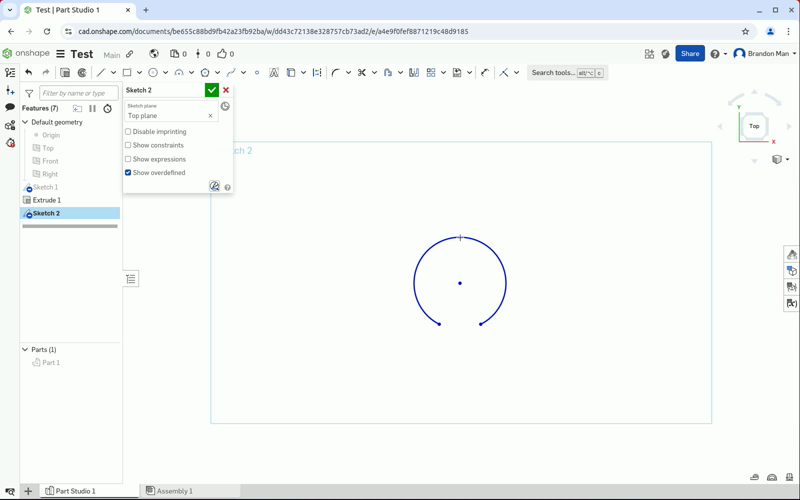
mouse_move(480, 324)
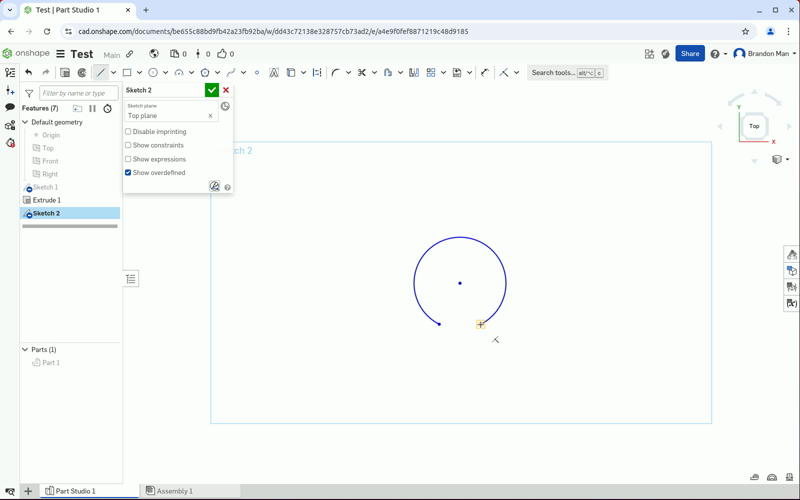
click(480, 324)
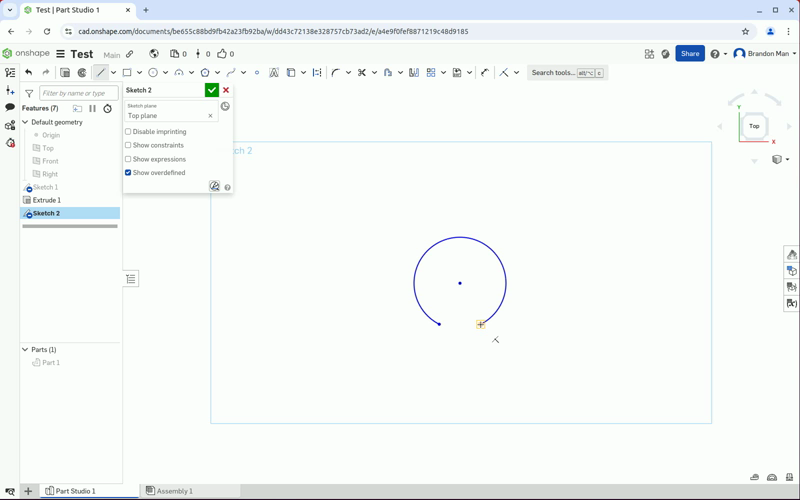
key_down(shift)
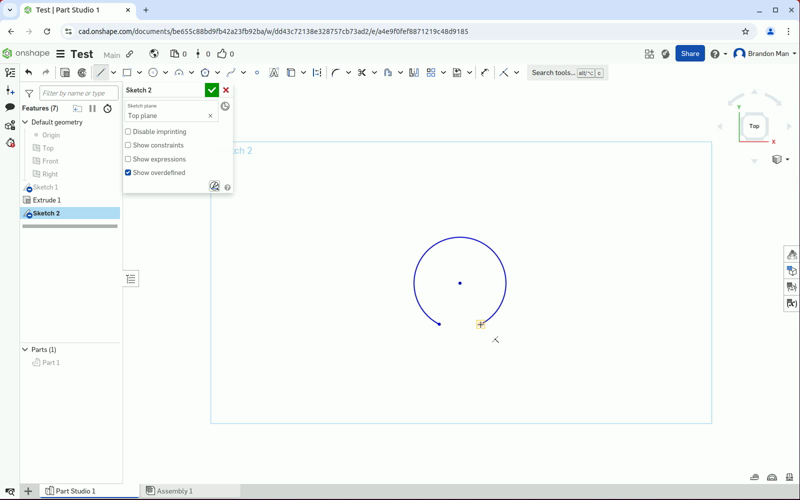
mouse_move(510, 324)
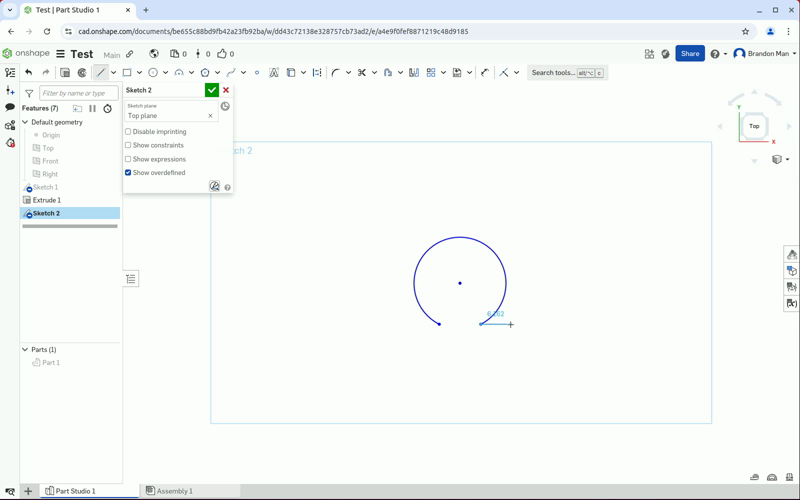
mouse_move(480, 282)
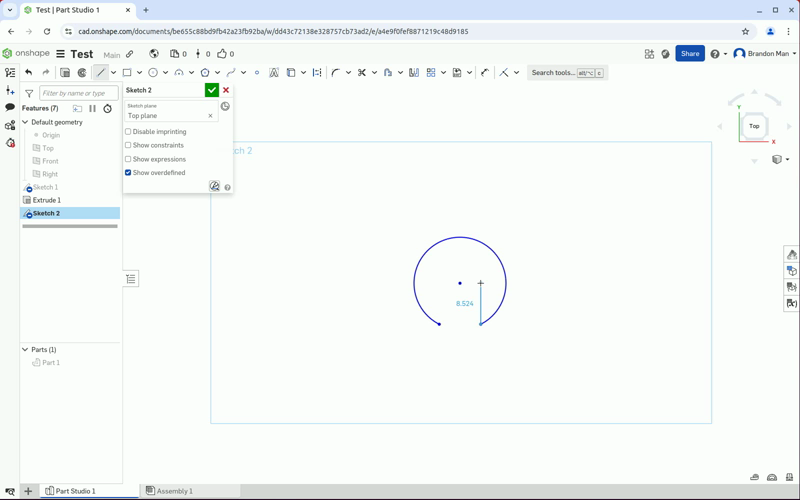
click(480, 282)
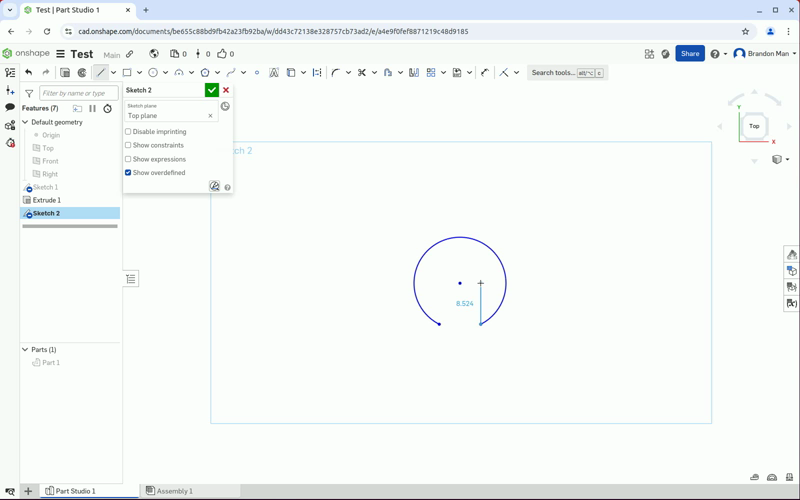
key_up(shift)
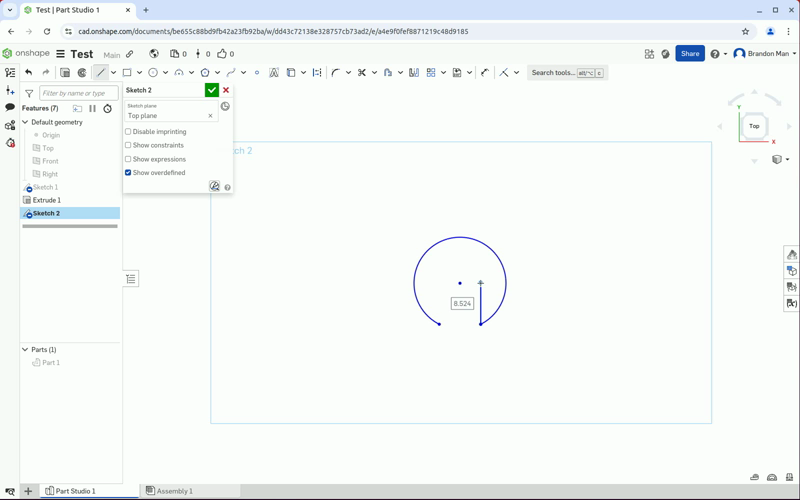
key(esc)
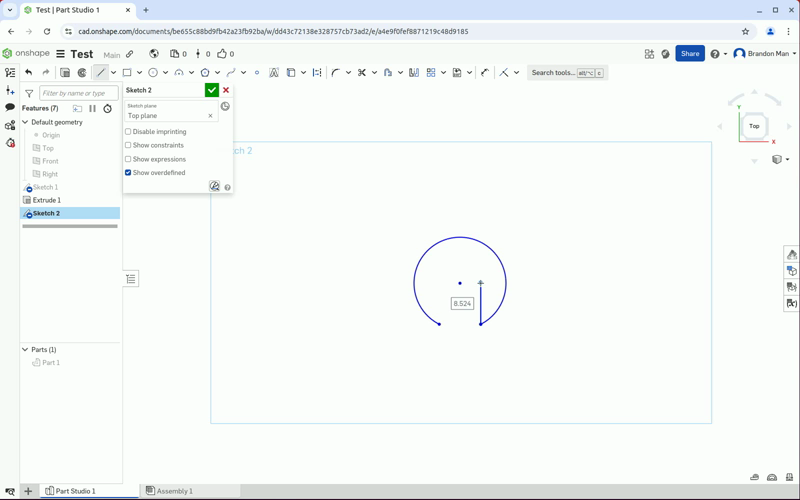
key(a)
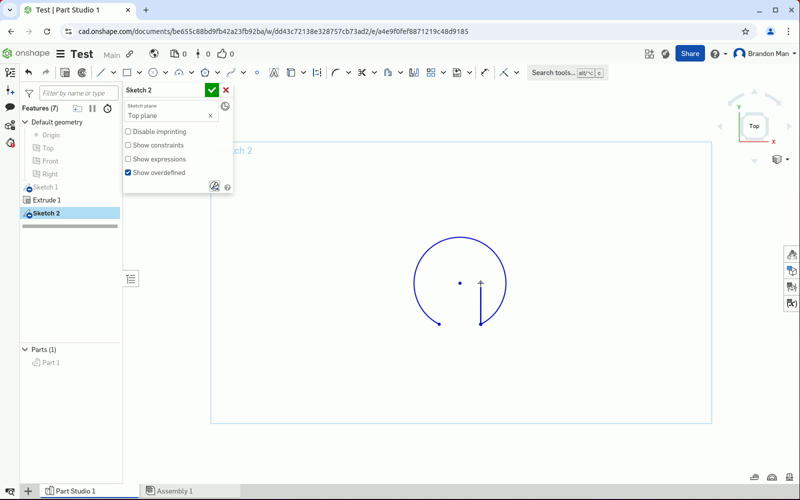
mouse_move(480, 282)
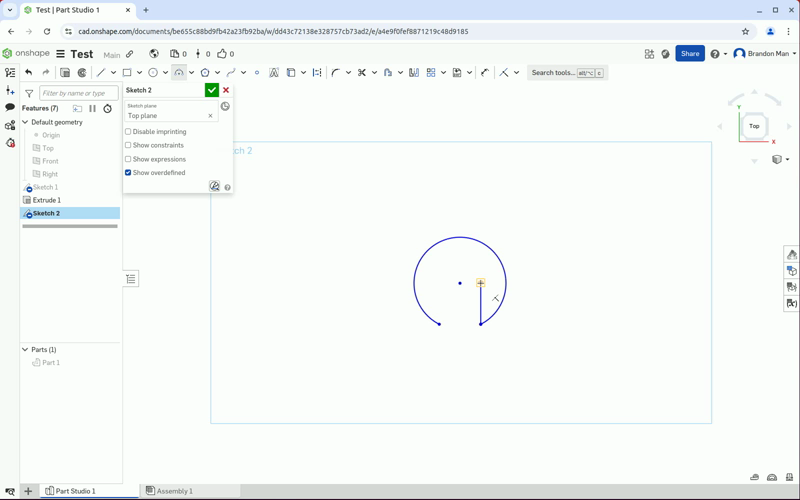
click(480, 282)
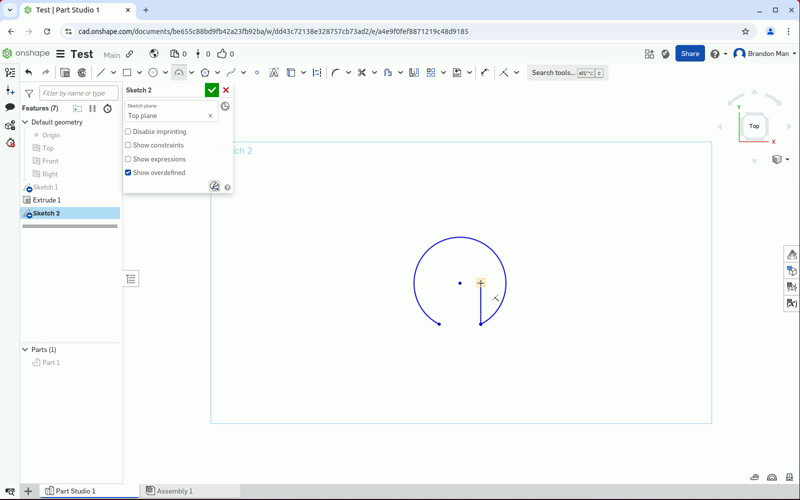
key_down(shift)
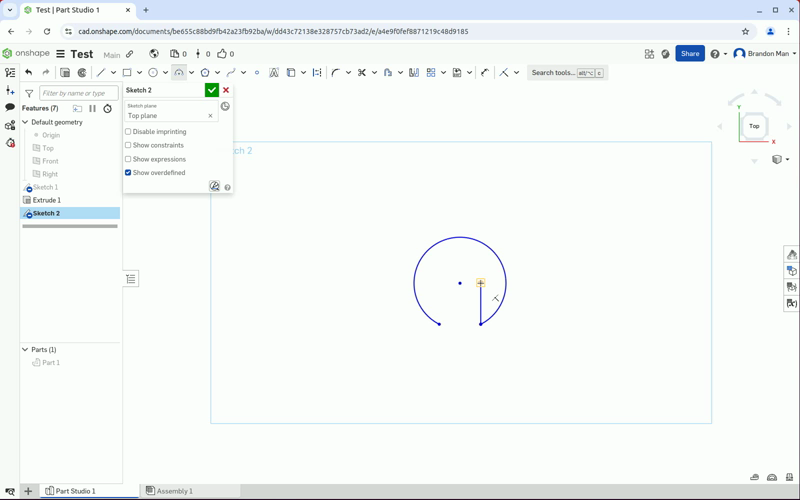
mouse_move(439, 282)
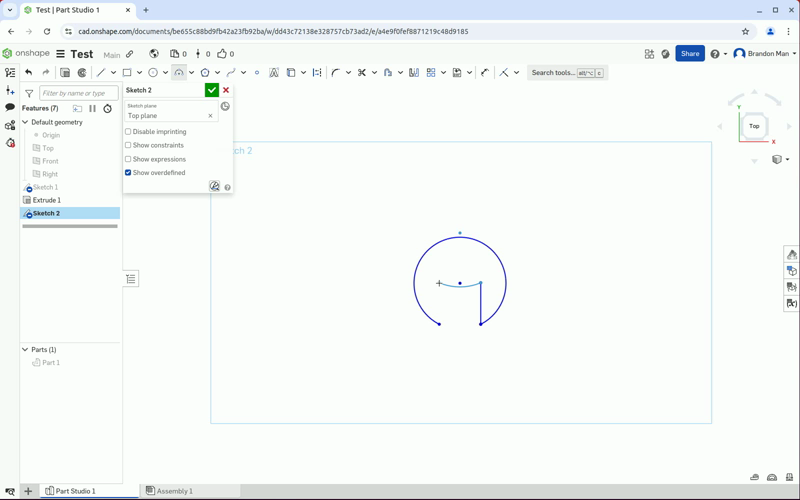
click(439, 282)
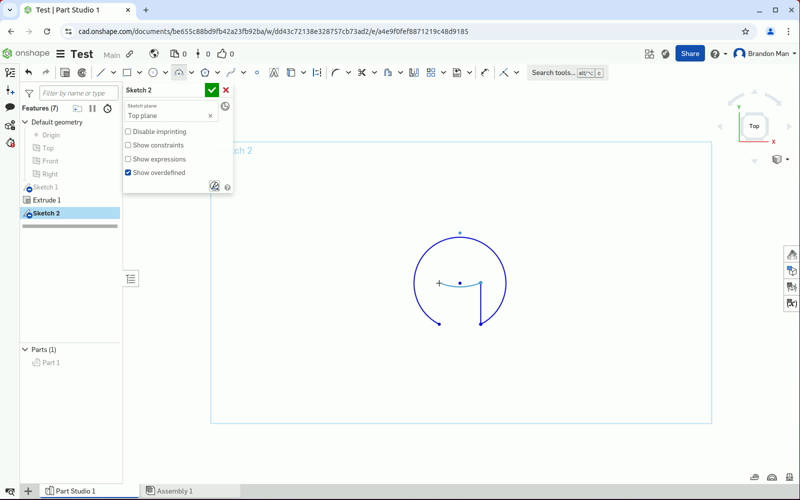
mouse_move(460, 262)
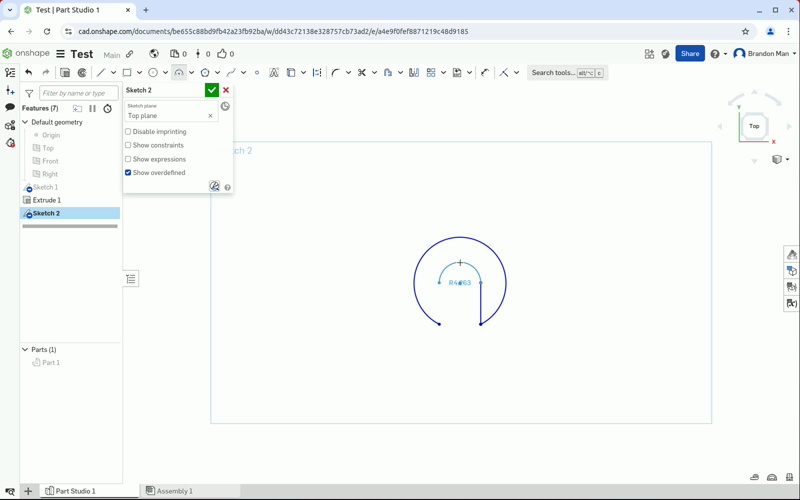
click(460, 262)
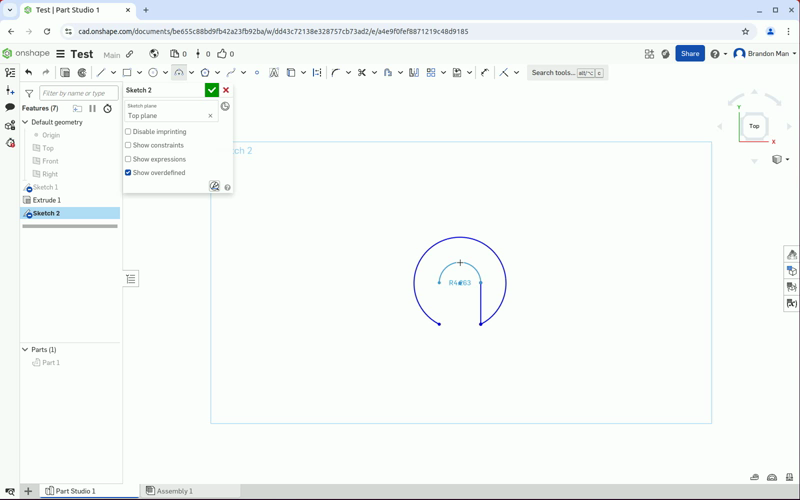
key_up(shift)
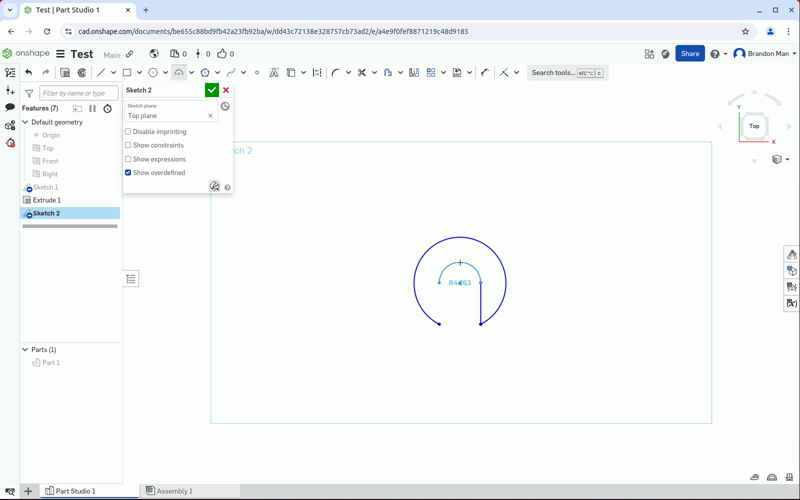
key(esc)
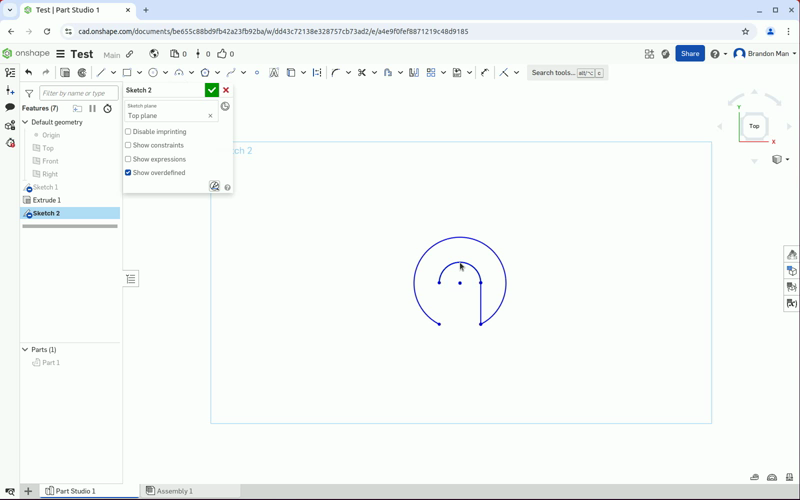
key(l)
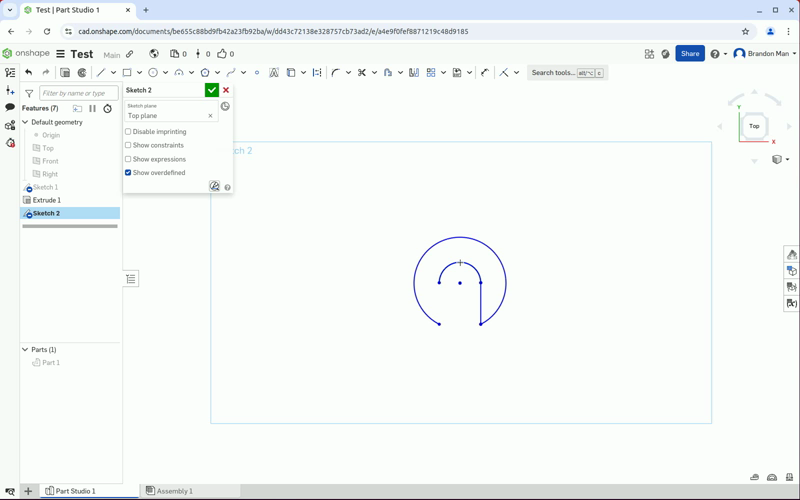
mouse_move(439, 282)
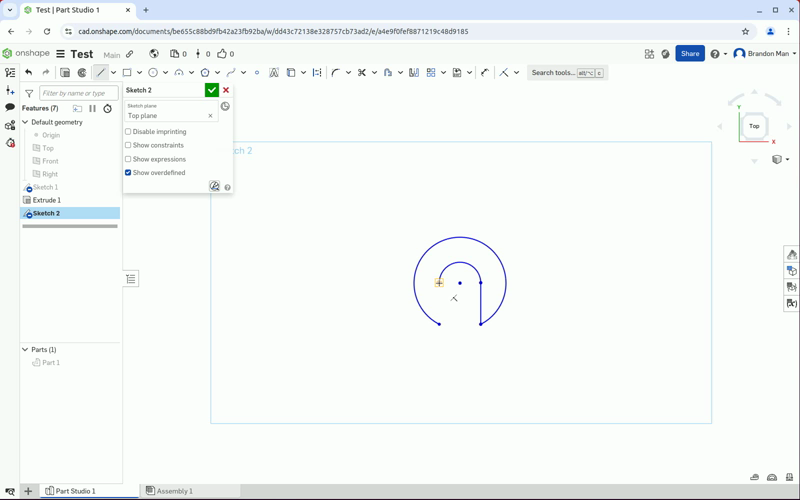
click(439, 282)
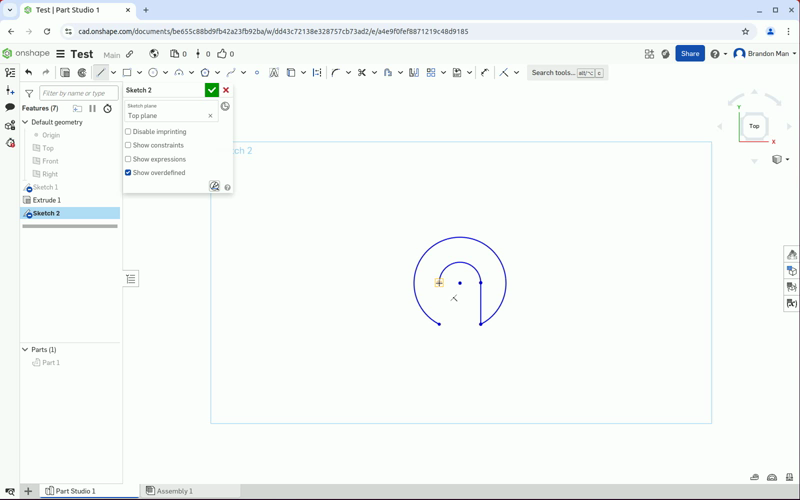
mouse_move(469, 282)
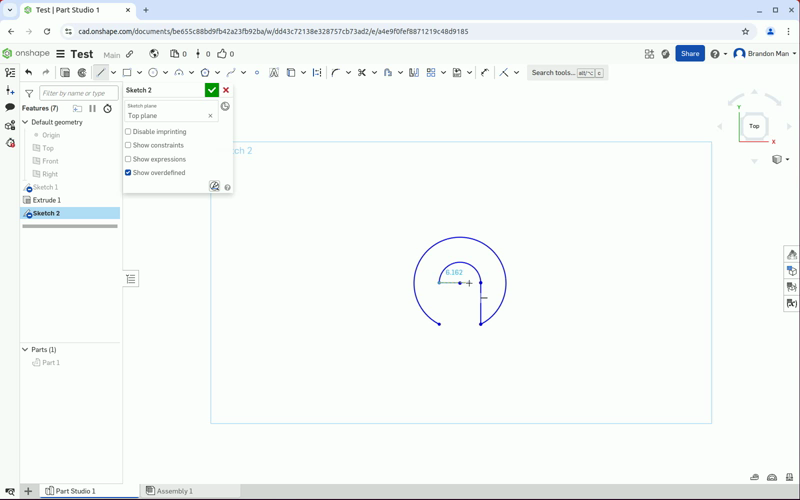
key_down(shift)
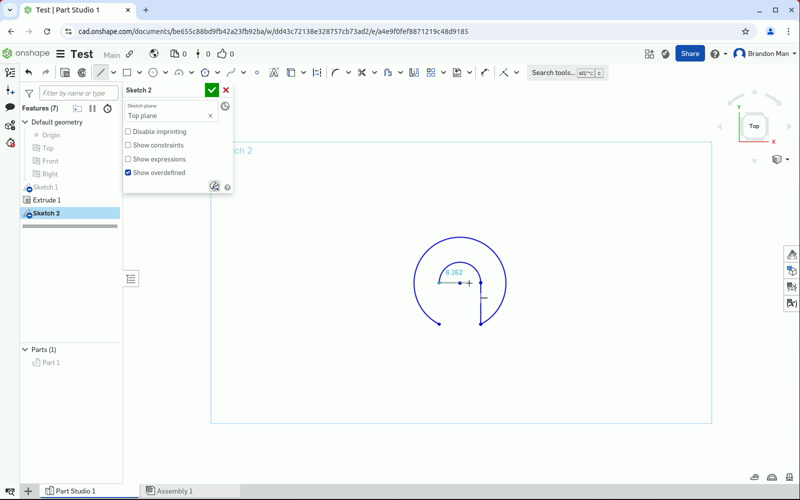
mouse_move(439, 324)
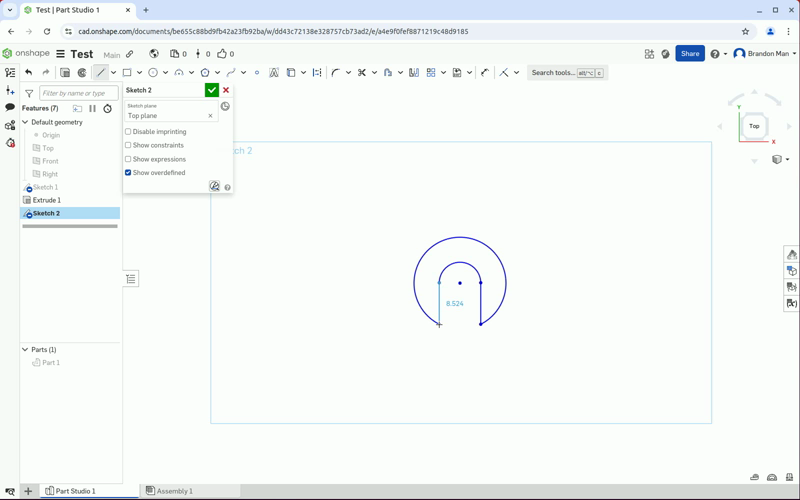
key_up(shift)
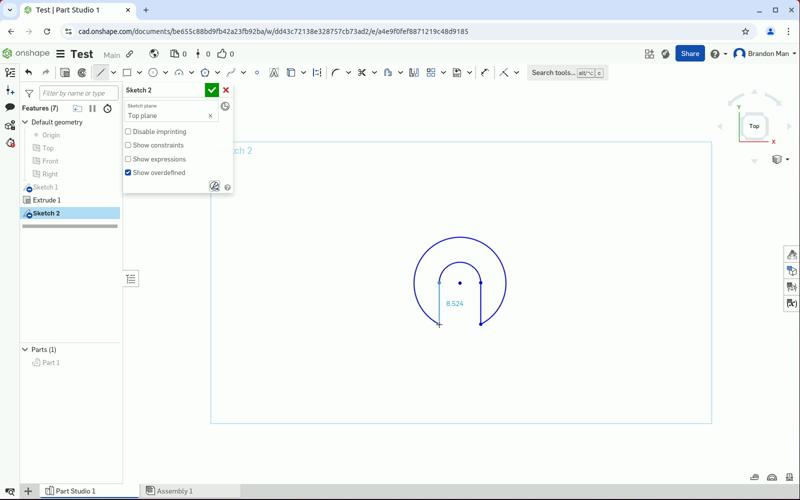
click(439, 324)
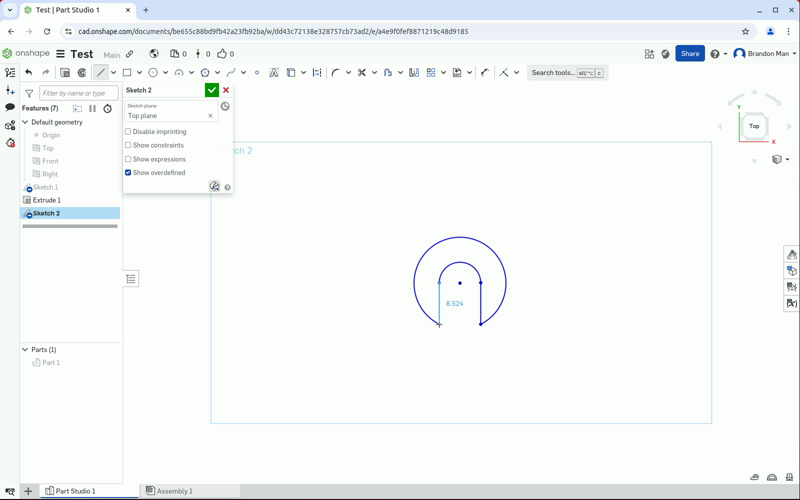
key(esc)
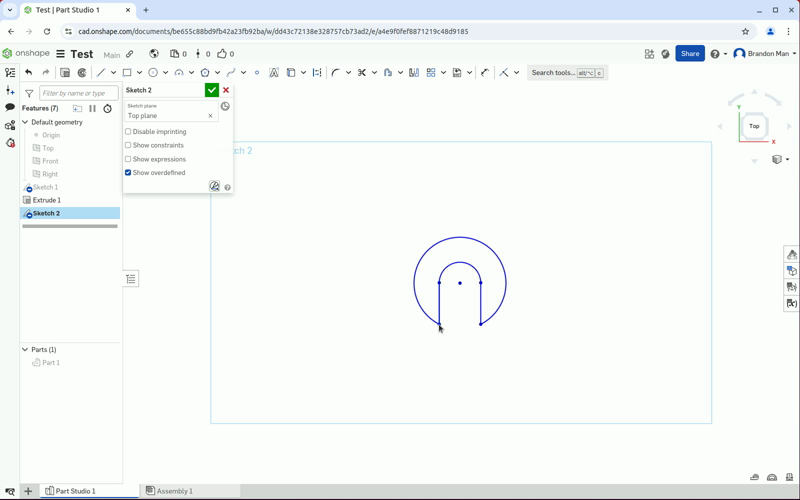
mouse_move(492, 255)
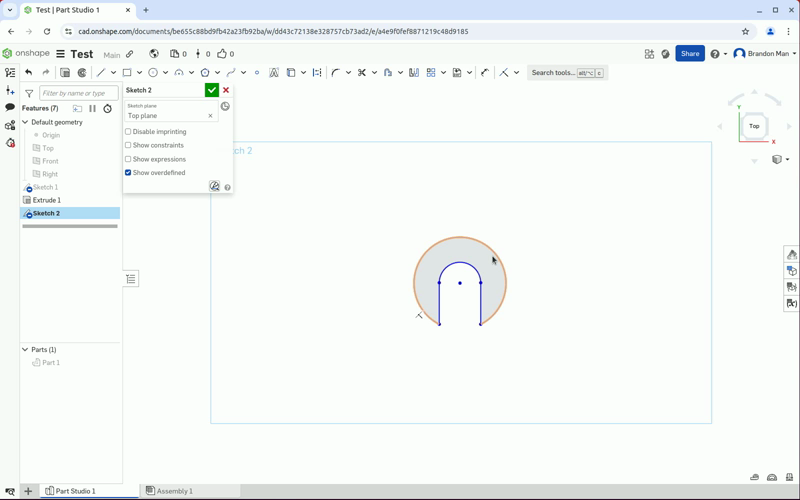
click(492, 255)
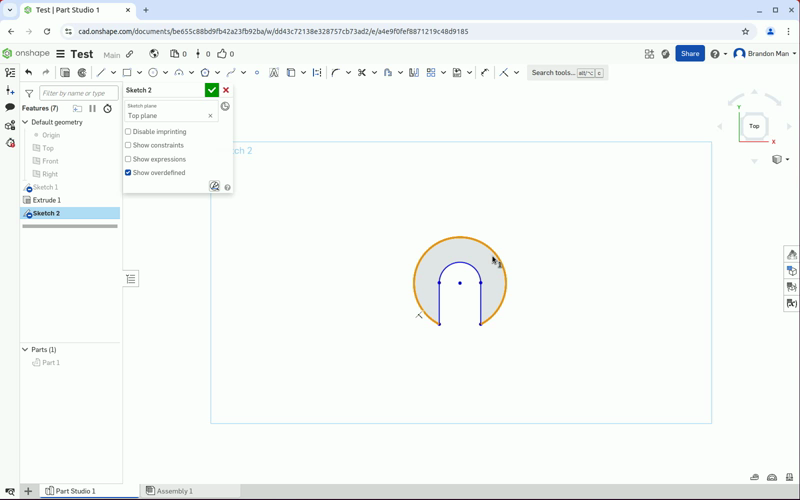
mouse_move(73, 352)
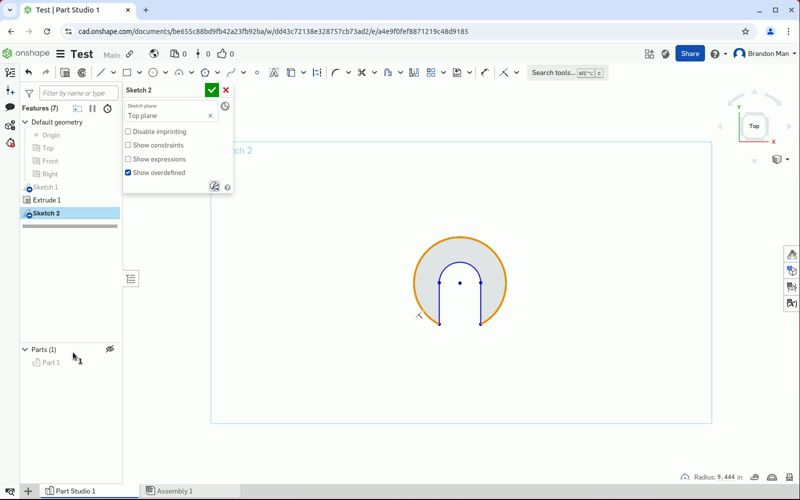
key(shift+y)
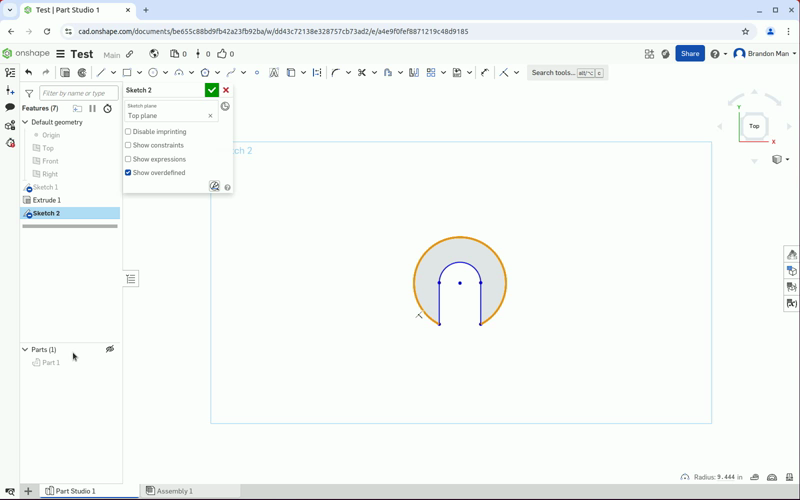
key(shift+e)
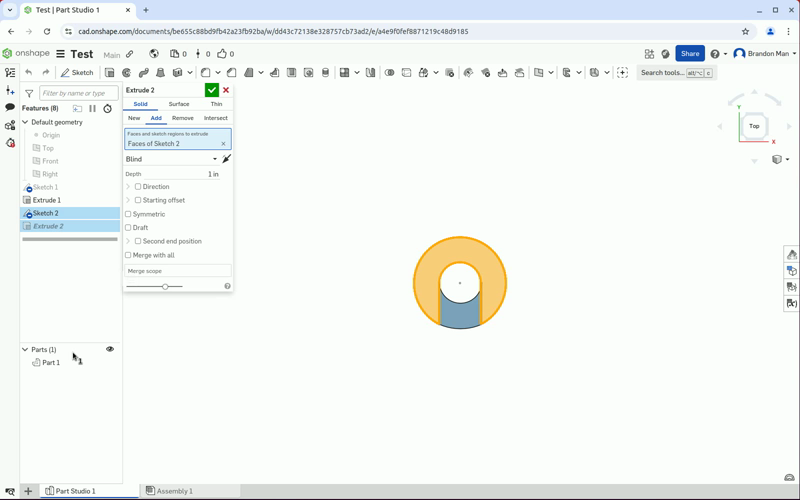
mouse_move(143, 106)
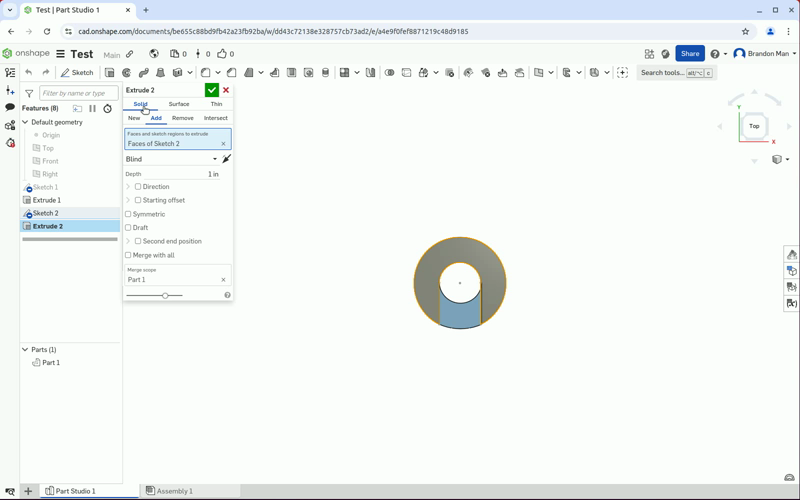
click(143, 106)
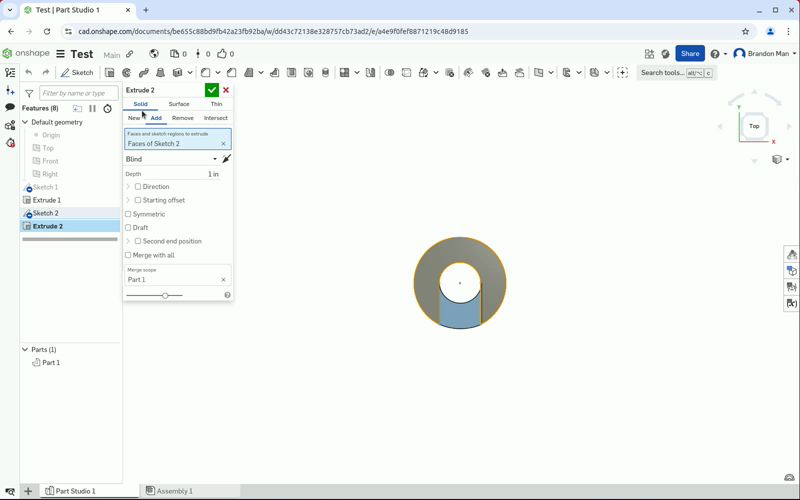
mouse_move(137, 120)
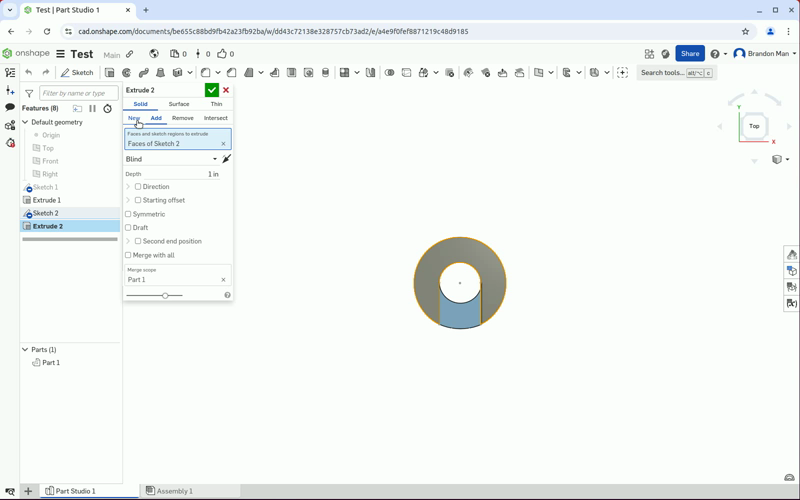
click(137, 120)
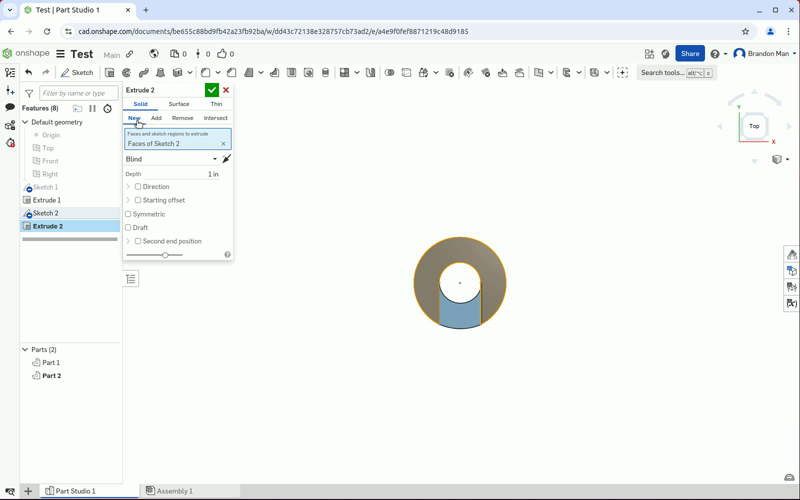
key(tab, 4)
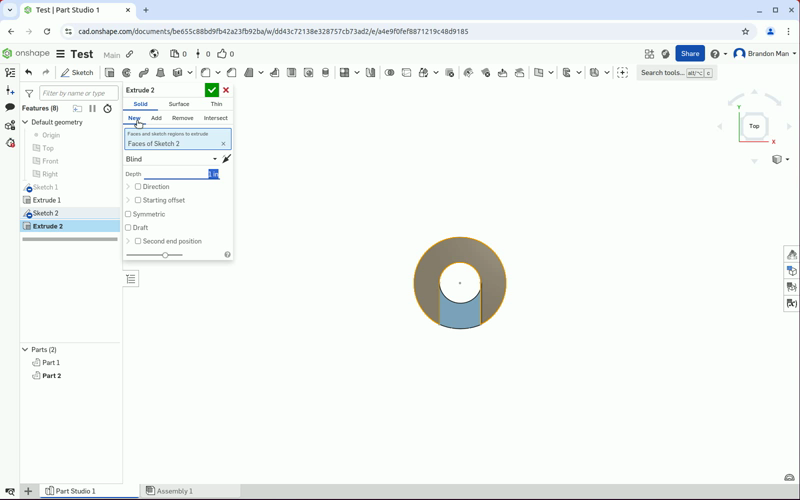
text(23.108)
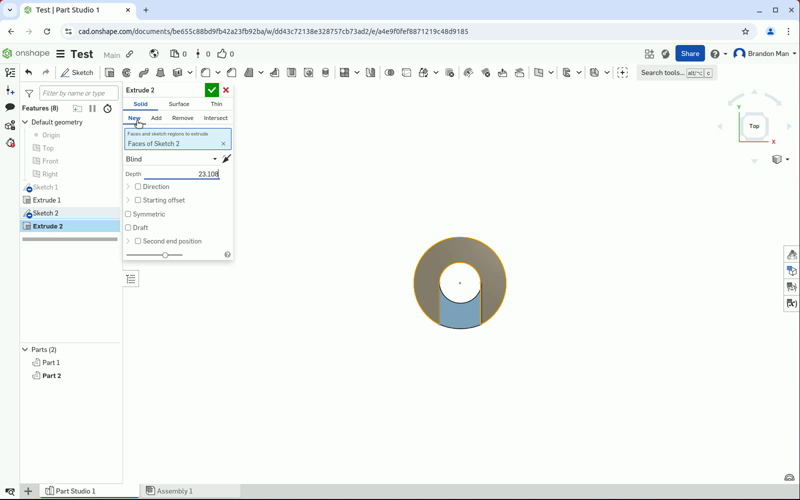
key(enter)
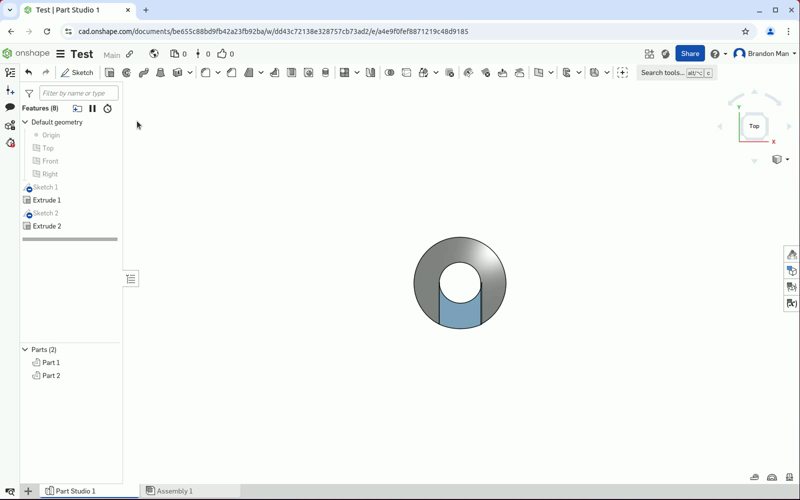
key(shift+h)
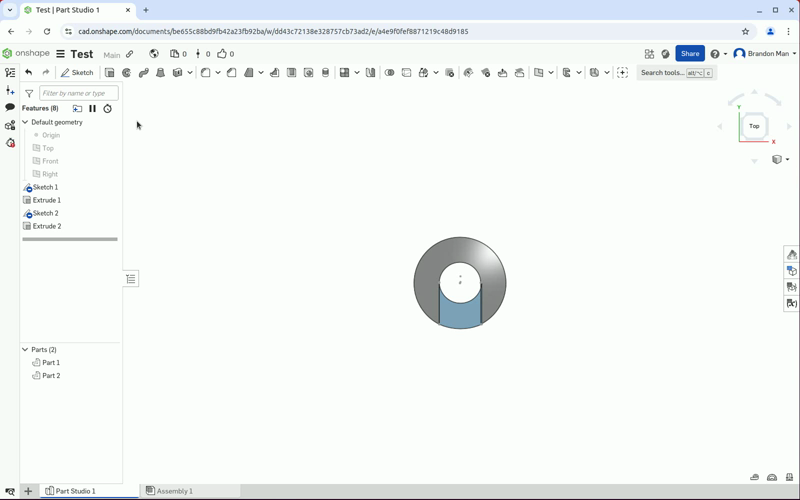
key(shift+h)
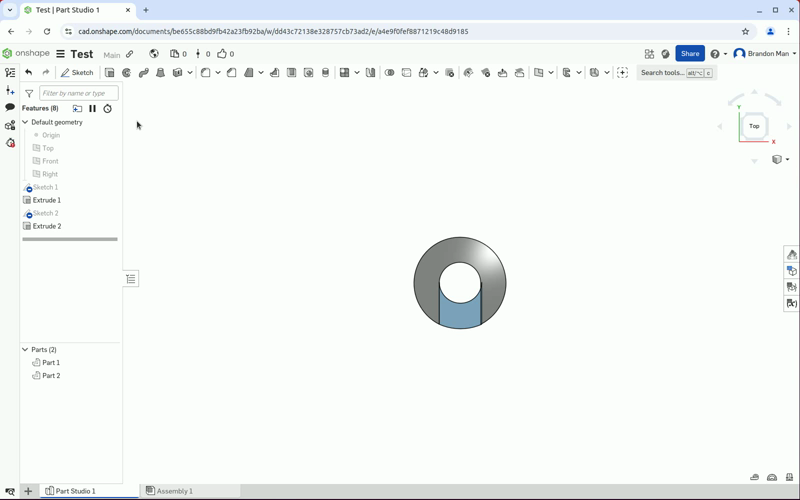
mouse_move(73, 189)
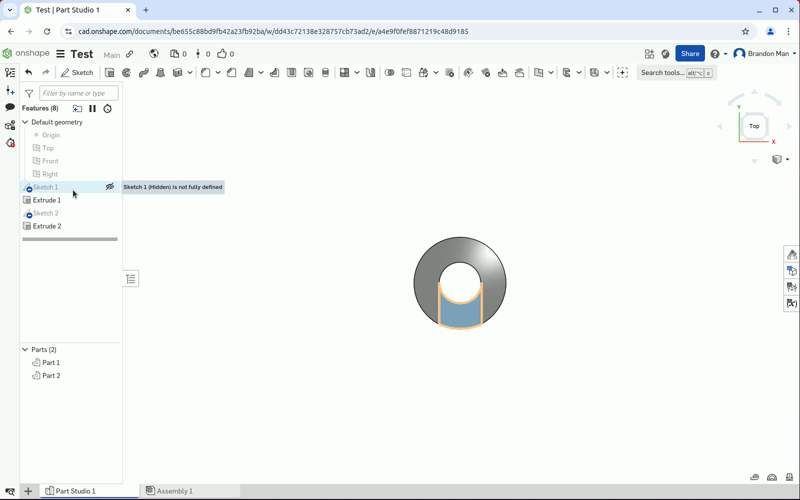
click(73, 189)
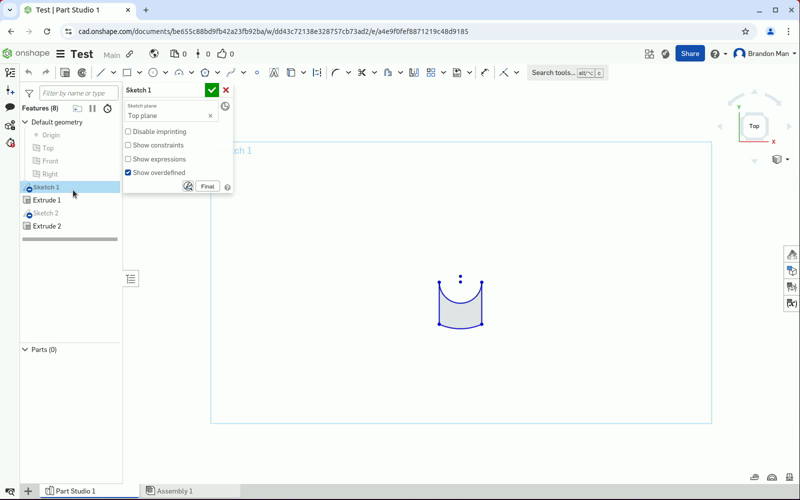
mouse_move(229, 92)
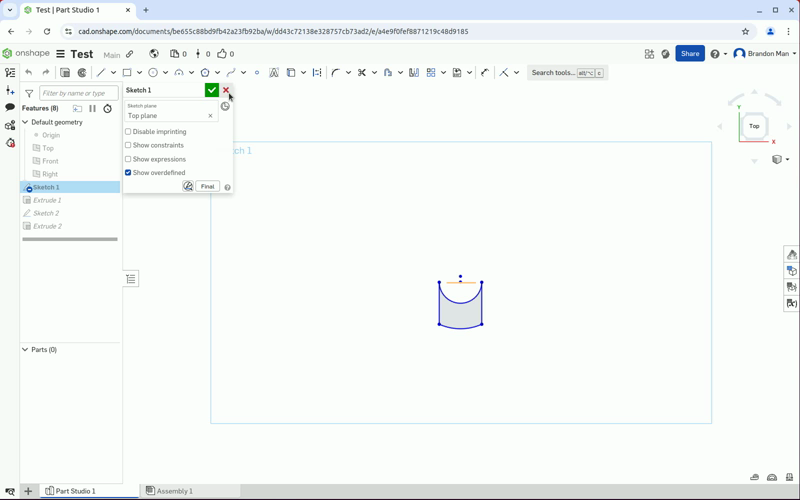
click(229, 92)
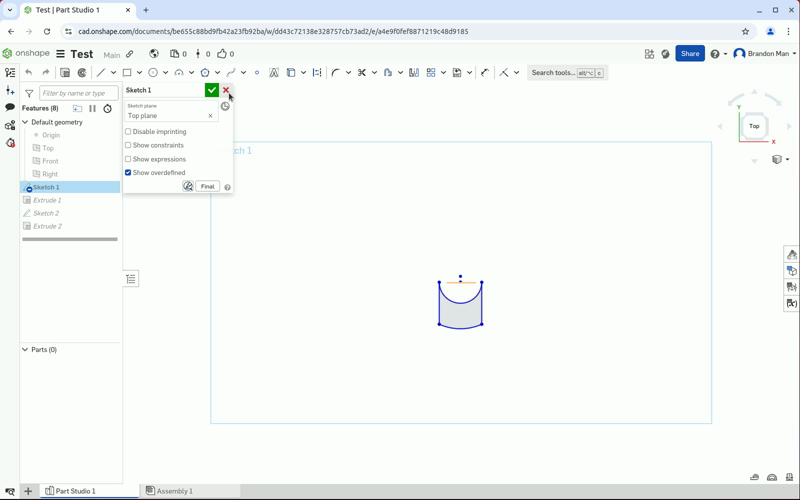
key(shift+s)
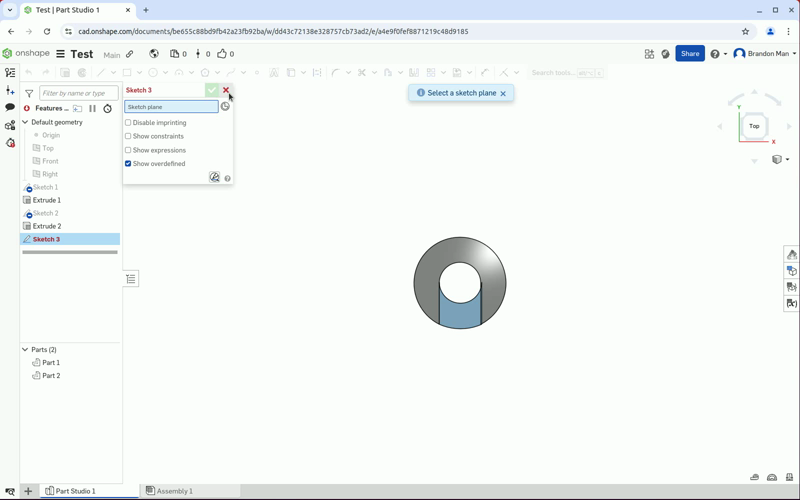
mouse_move(73, 150)
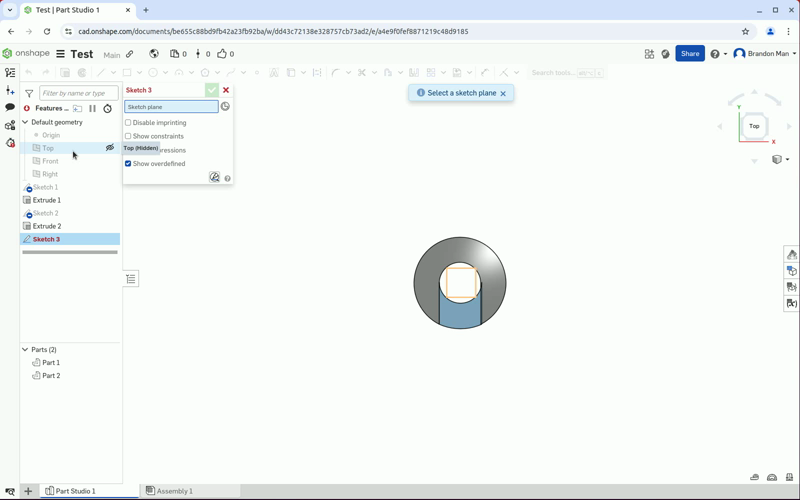
click(73, 150)
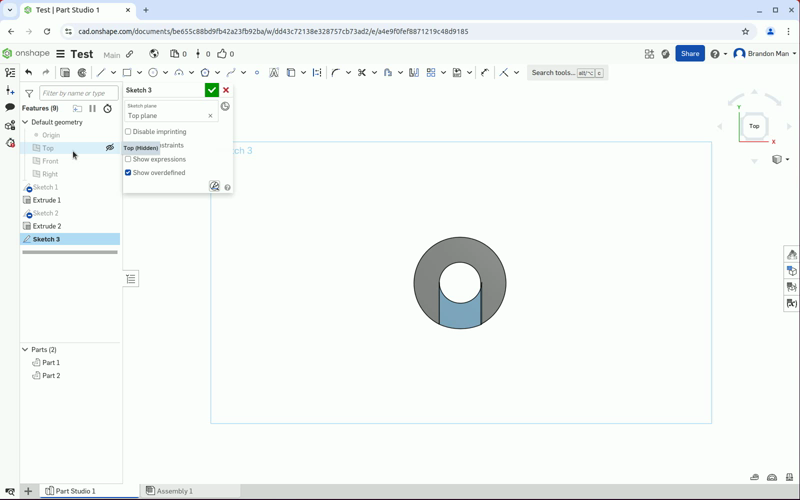
mouse_move(73, 352)
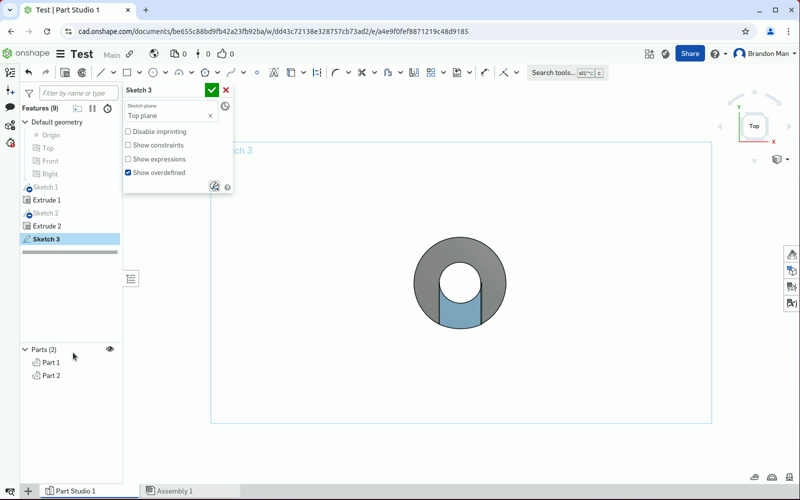
key(y)
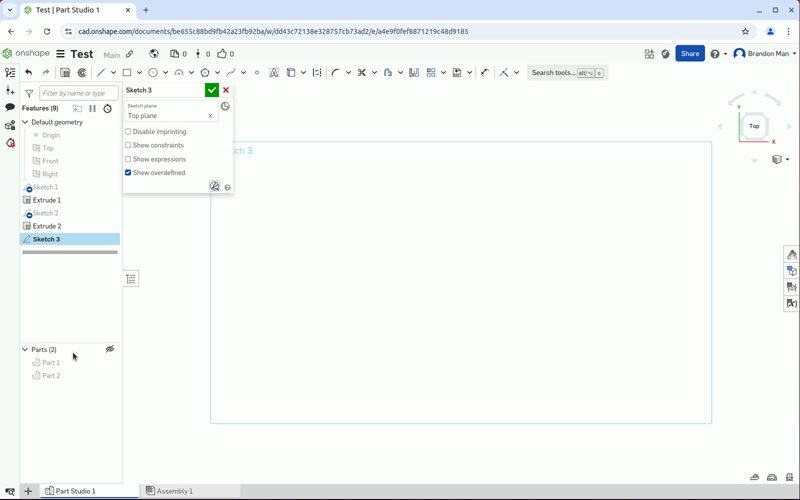
key(a)
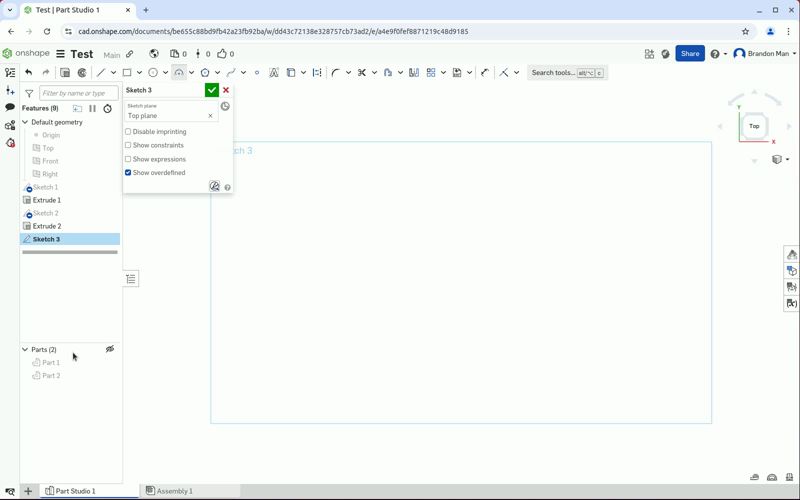
key_down(shift)
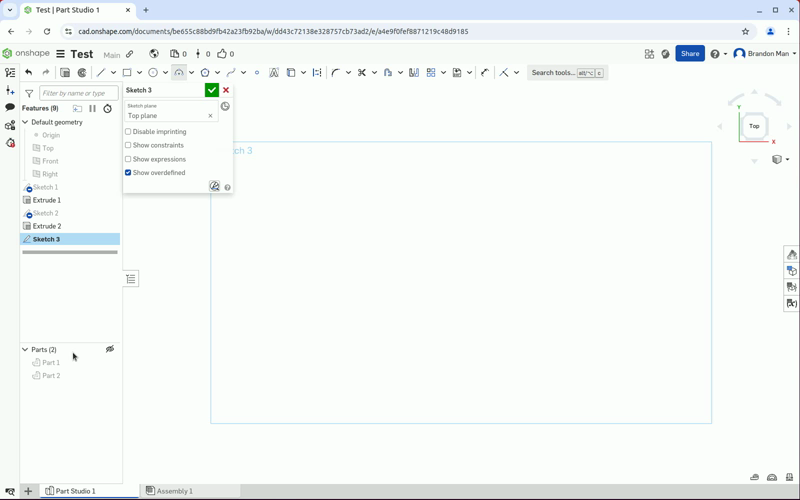
mouse_move(439, 324)
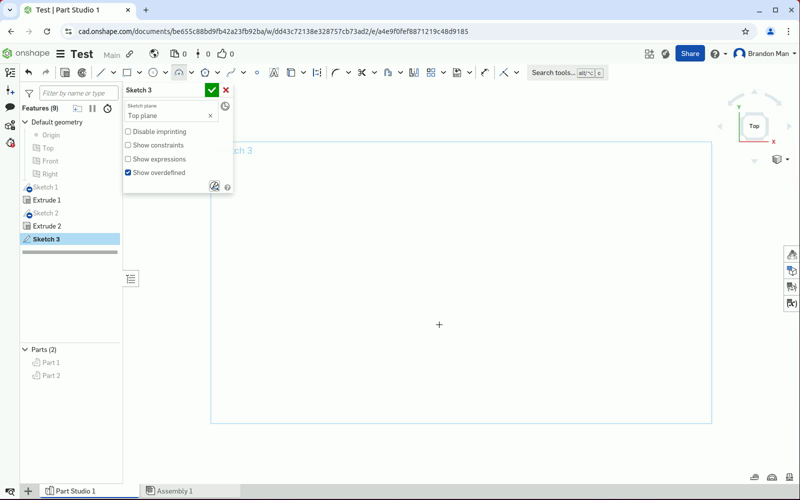
click(439, 324)
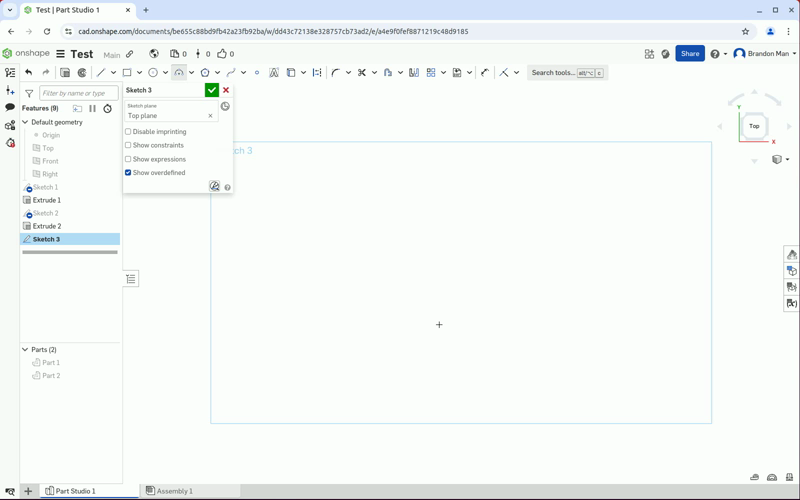
key_up(shift)
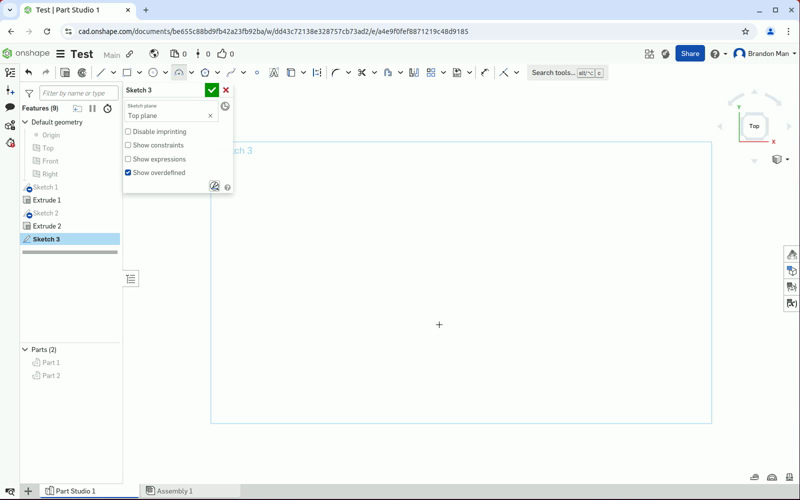
key_down(shift)
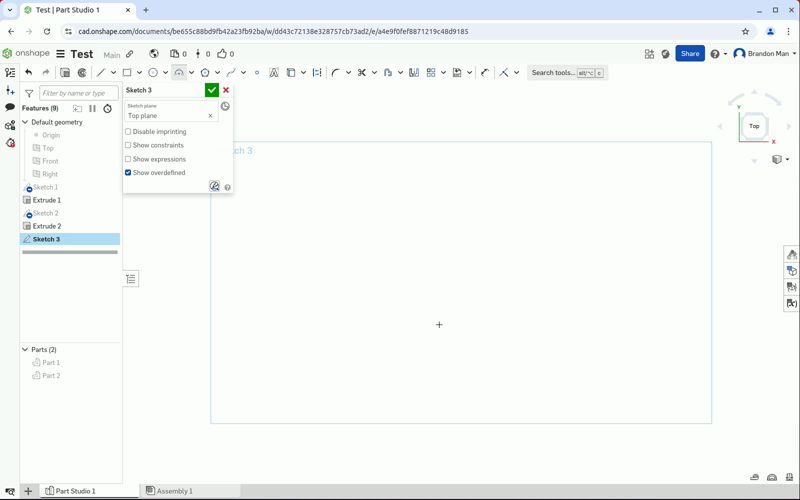
mouse_move(481, 324)
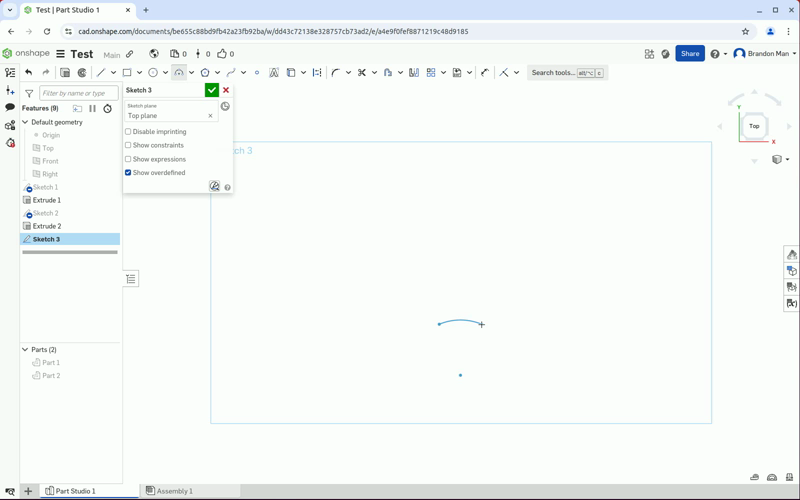
click(481, 324)
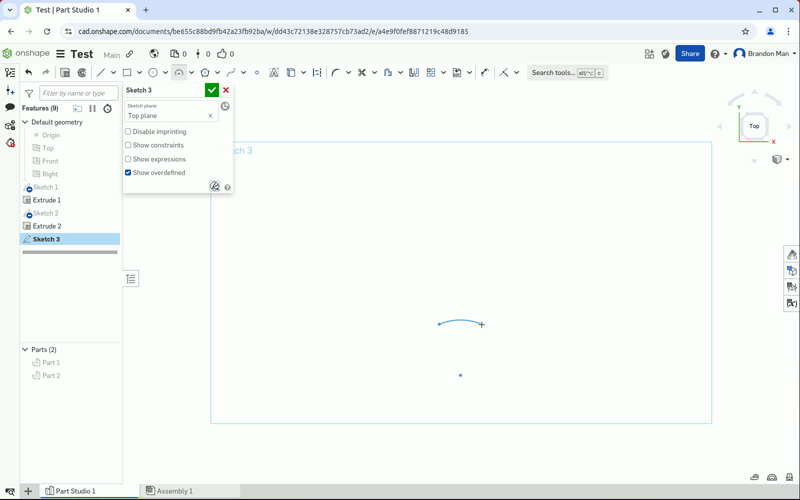
mouse_move(460, 328)
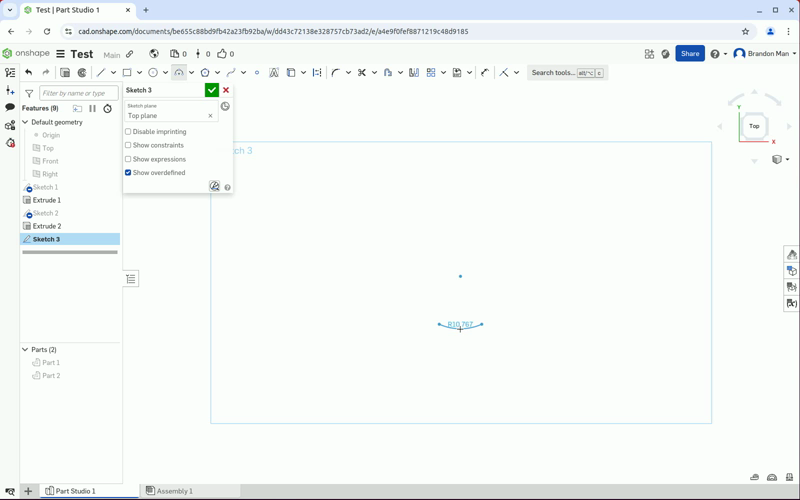
click(460, 328)
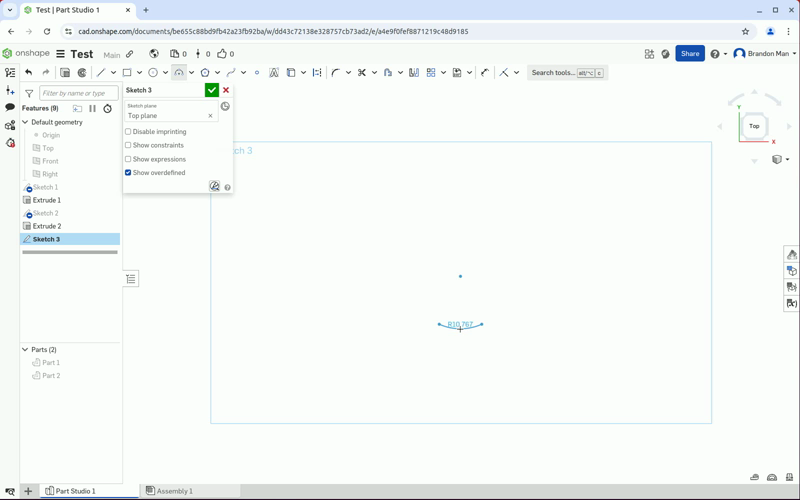
key_up(shift)
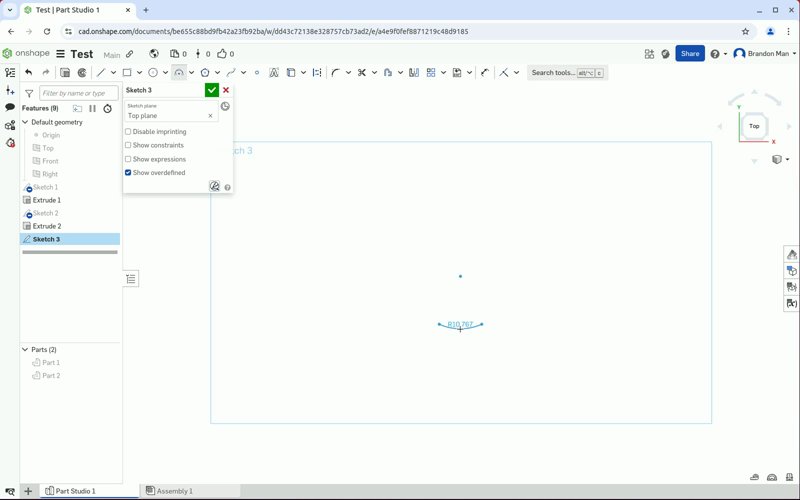
key(esc)
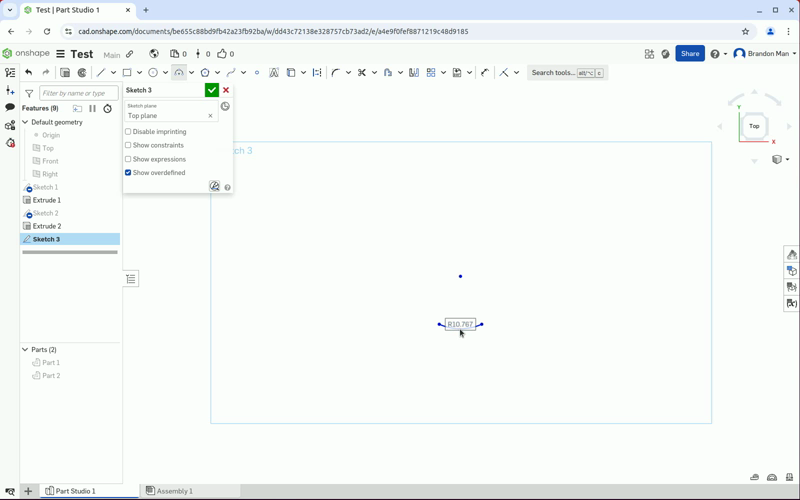
key(l)
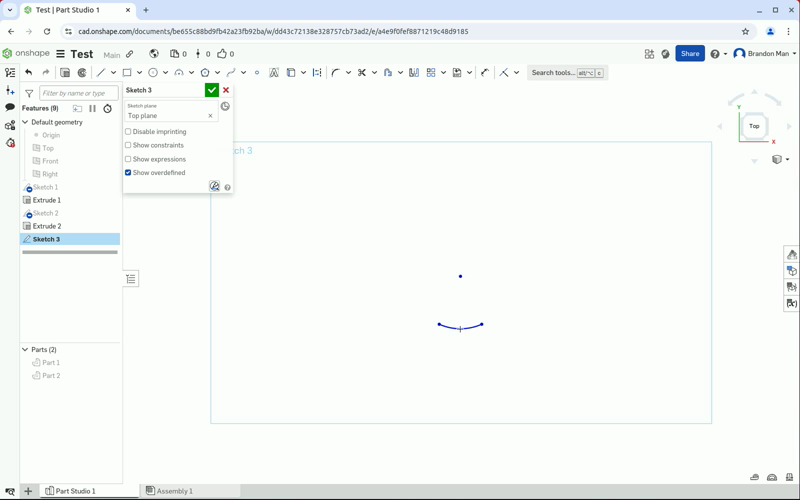
mouse_move(481, 324)
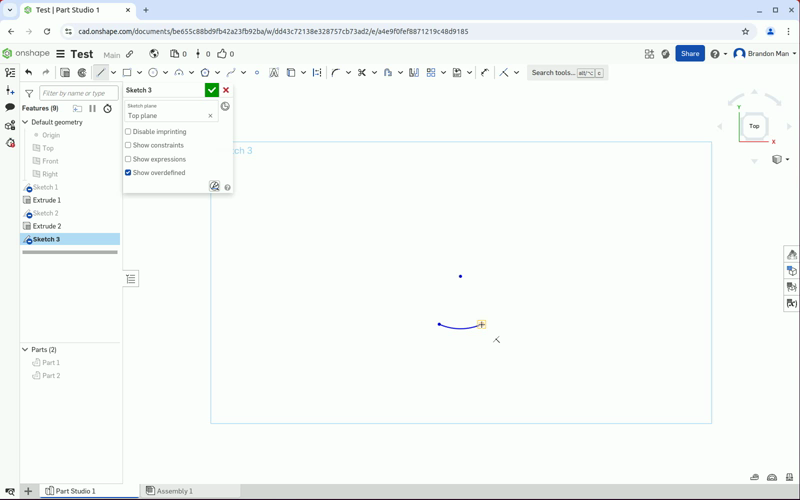
click(481, 324)
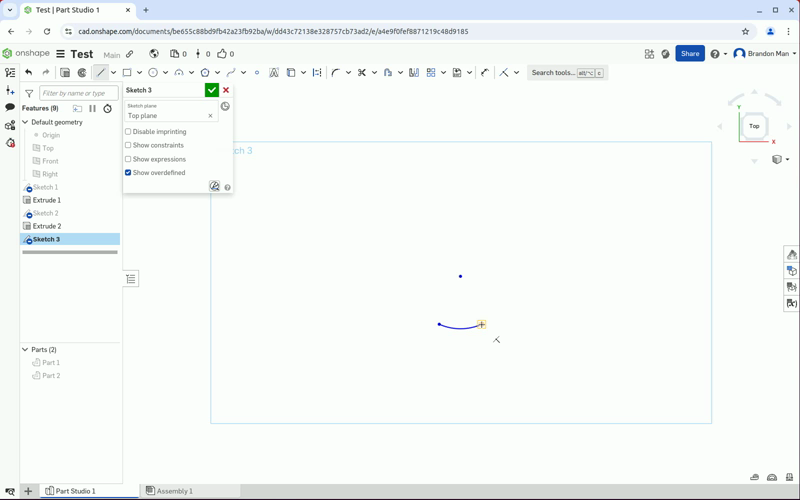
key_down(shift)
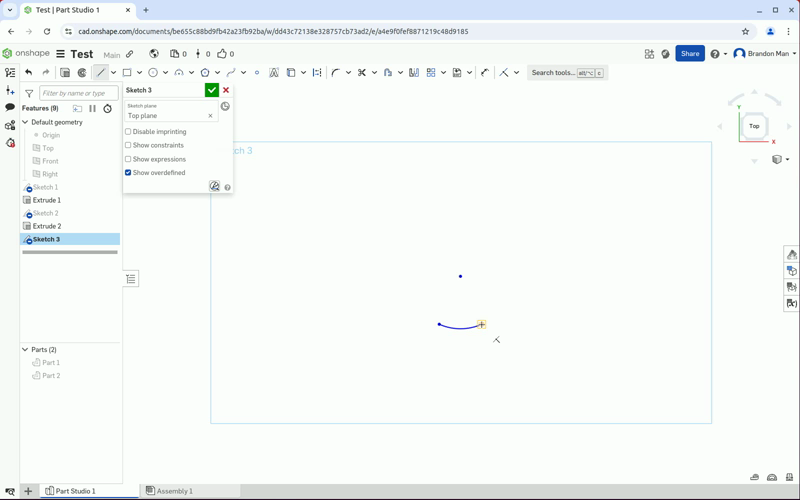
mouse_move(511, 324)
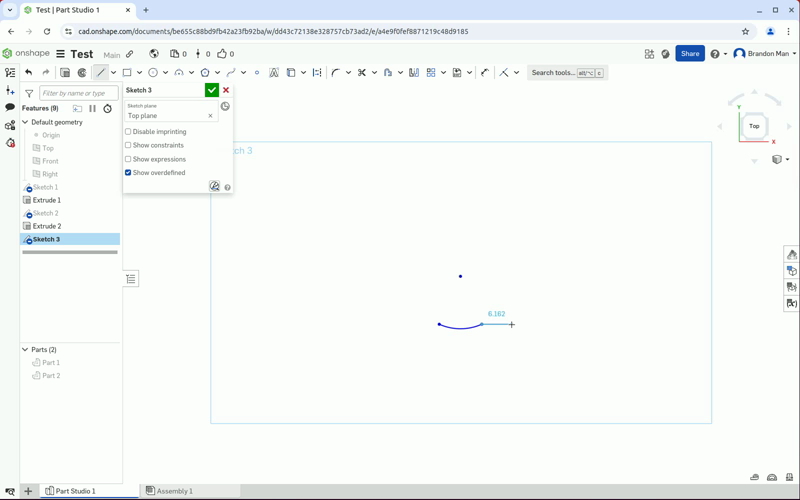
mouse_move(481, 282)
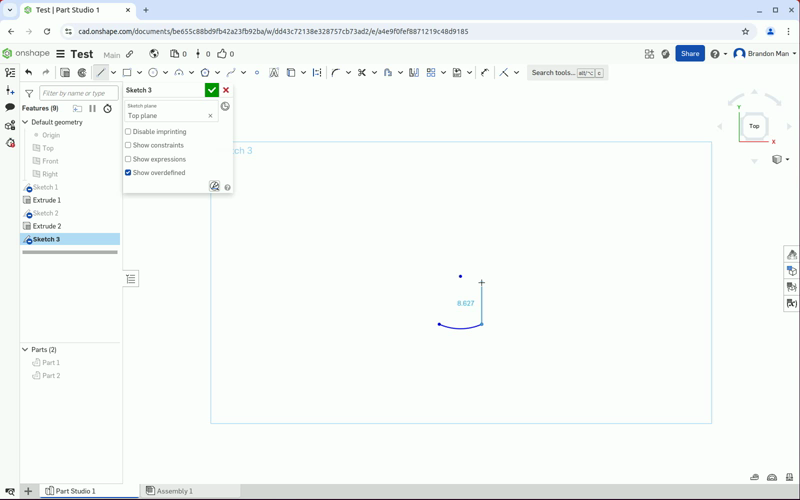
click(481, 282)
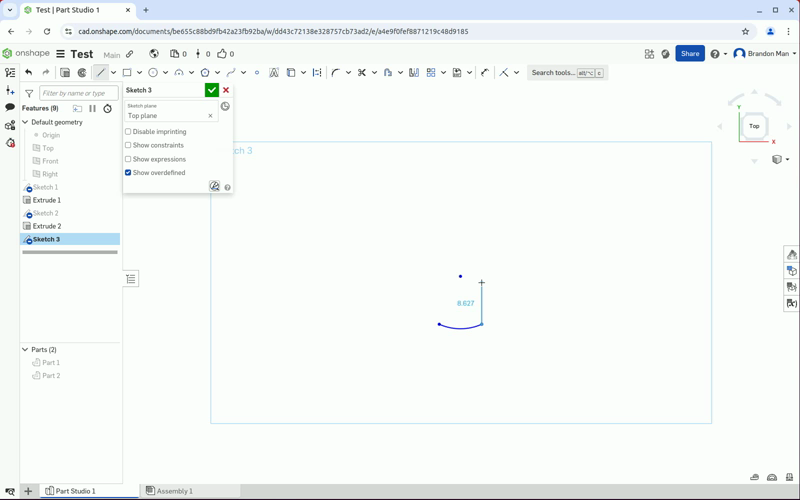
key_up(shift)
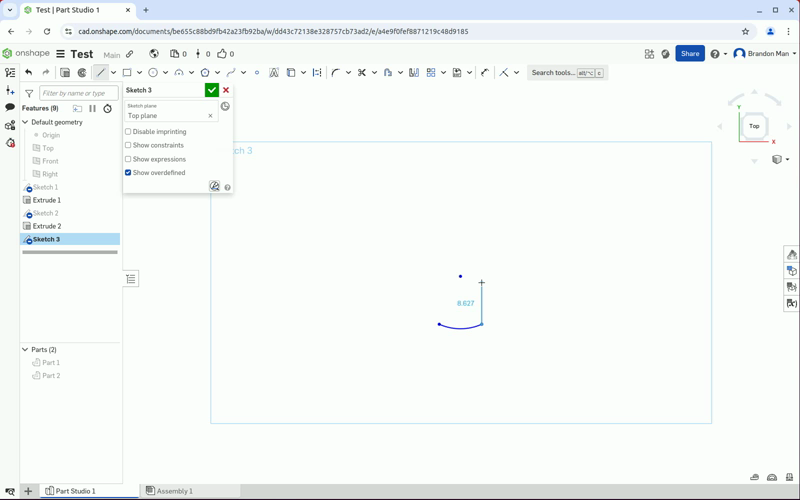
key(esc)
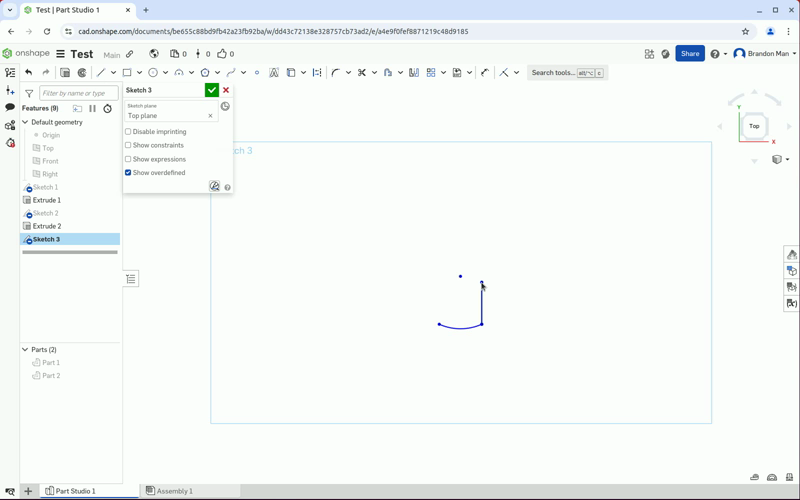
key(a)
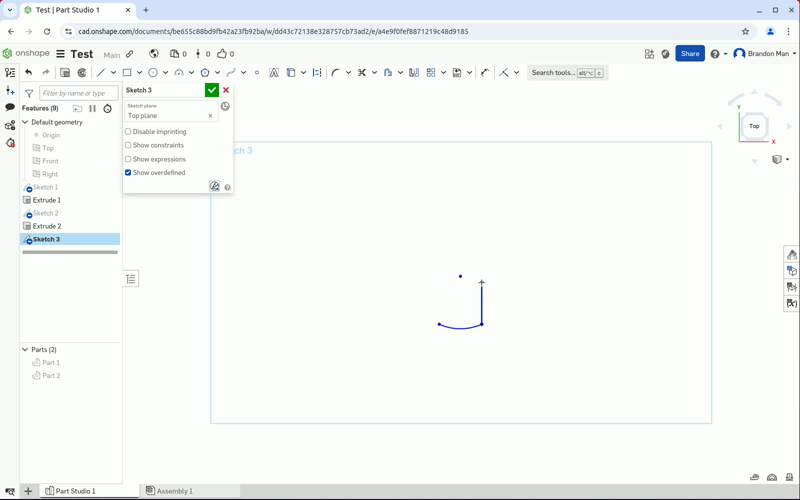
mouse_move(481, 282)
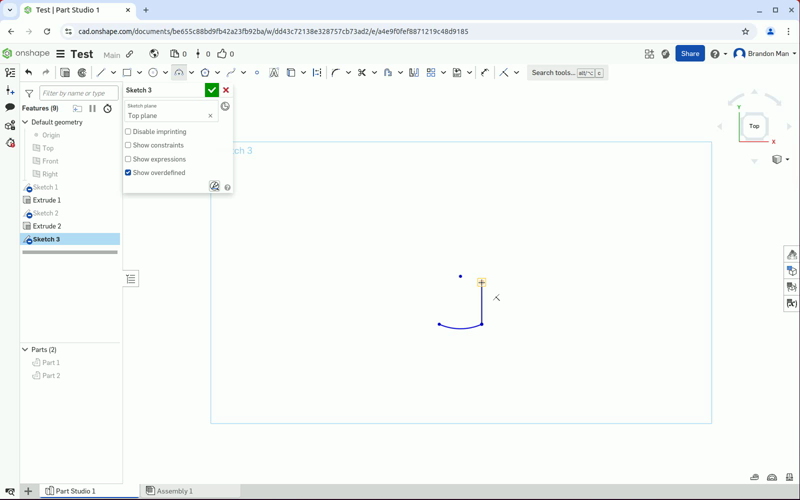
click(481, 282)
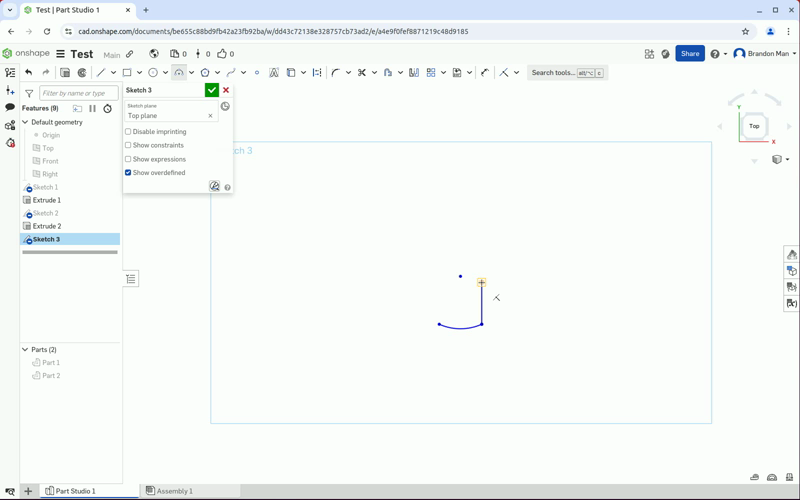
key_down(shift)
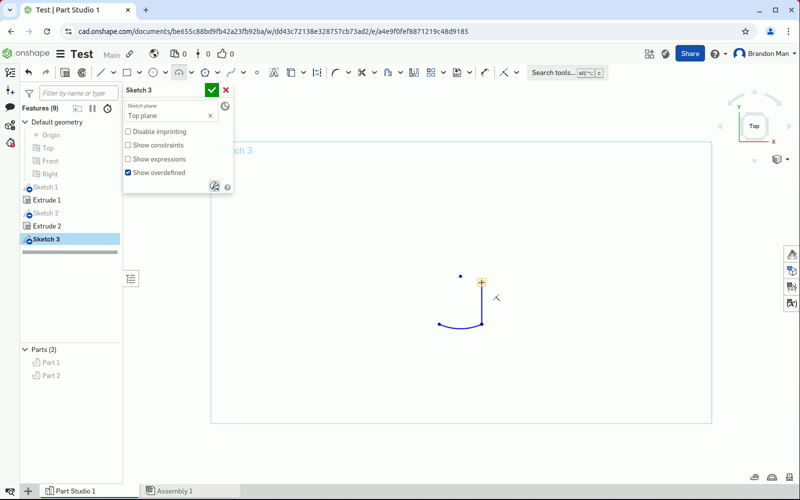
mouse_move(439, 282)
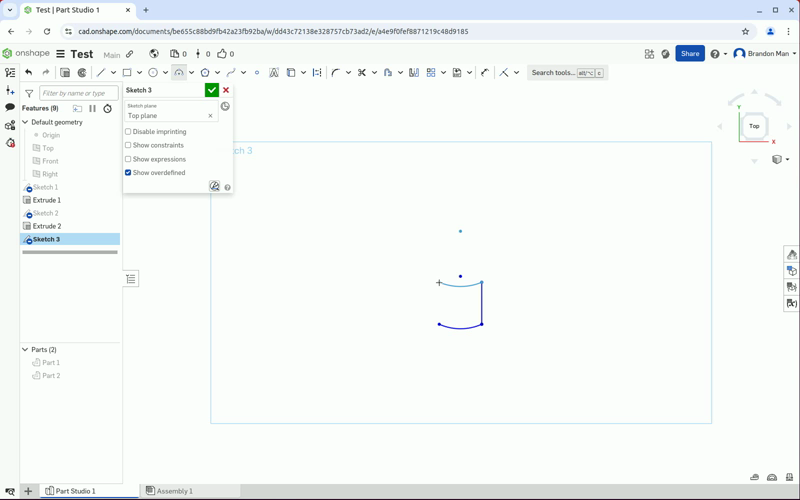
click(439, 282)
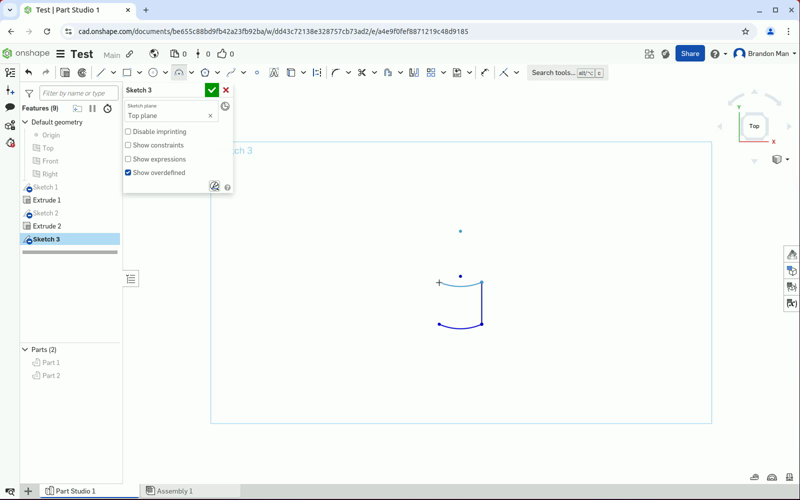
mouse_move(460, 303)
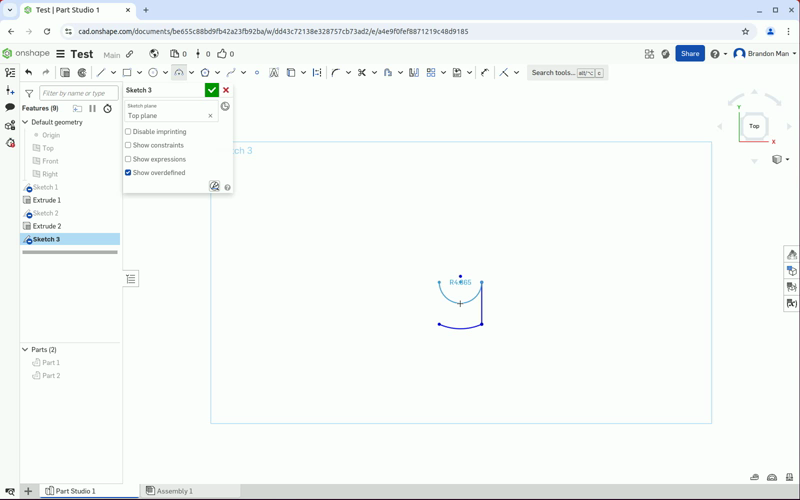
click(460, 303)
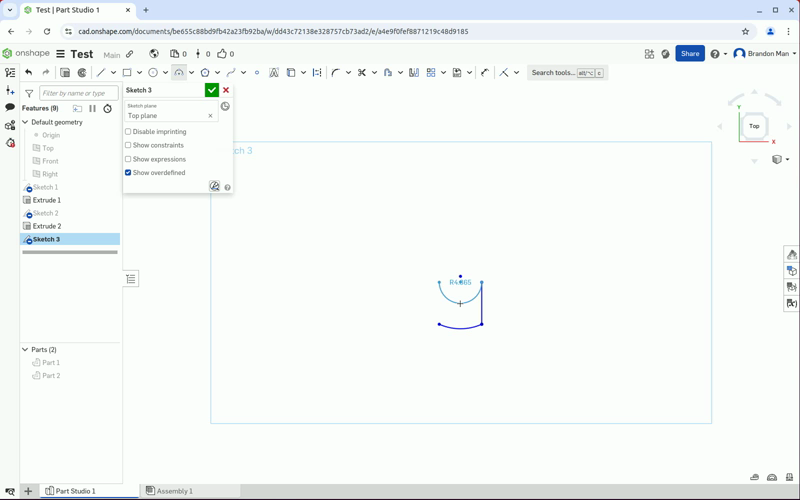
key_up(shift)
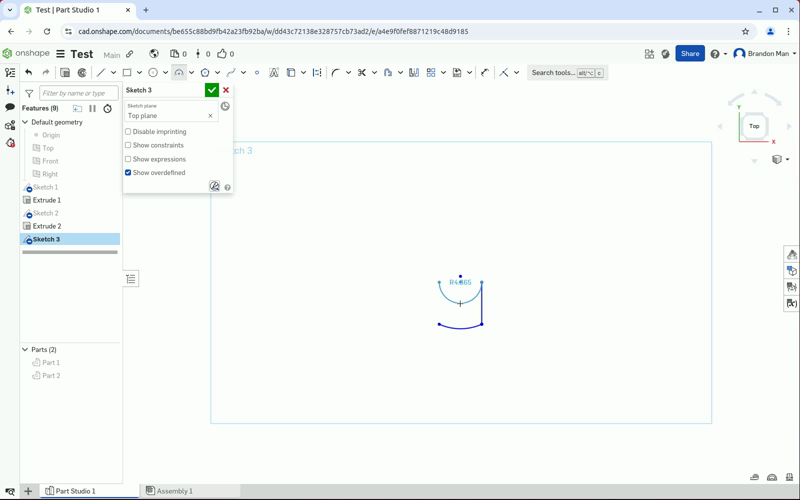
key(esc)
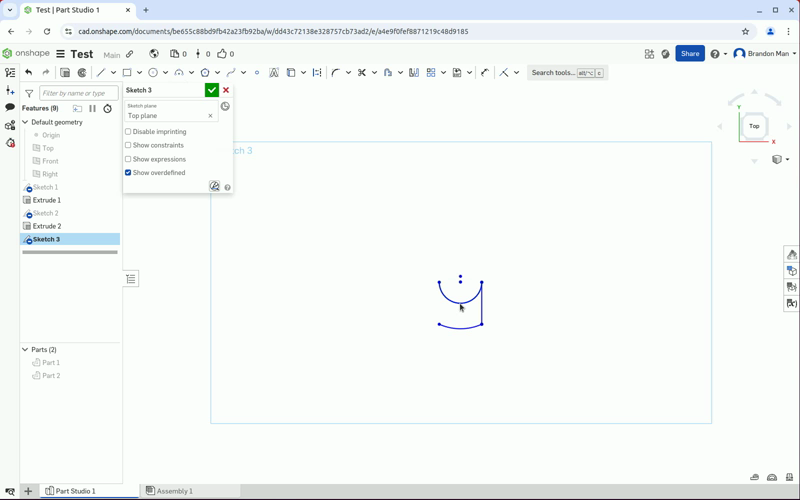
key(l)
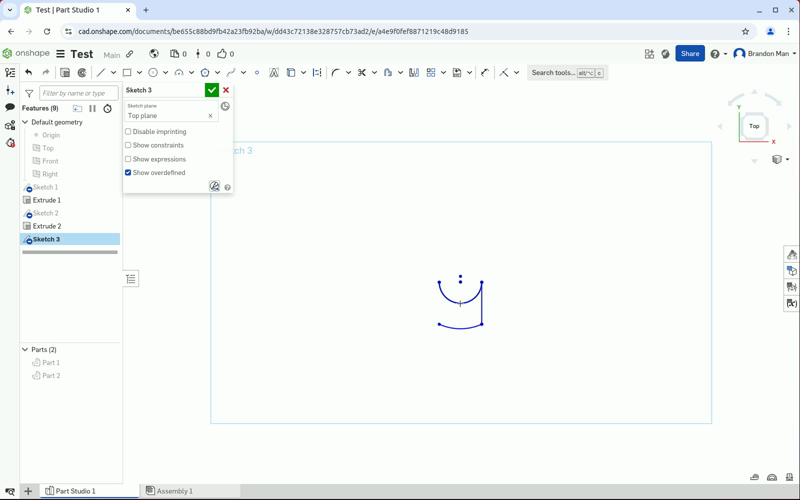
mouse_move(439, 282)
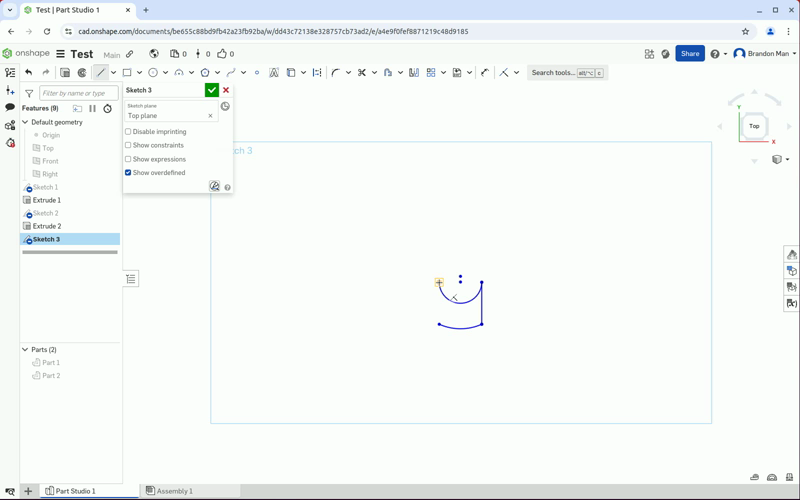
click(439, 282)
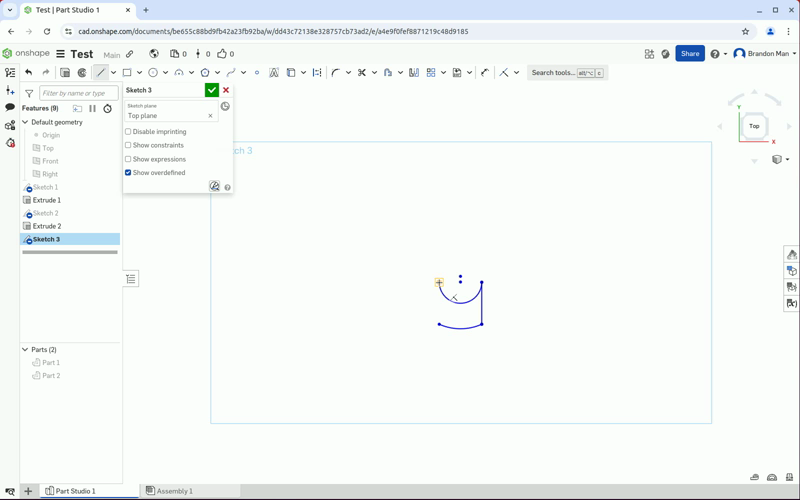
mouse_move(469, 282)
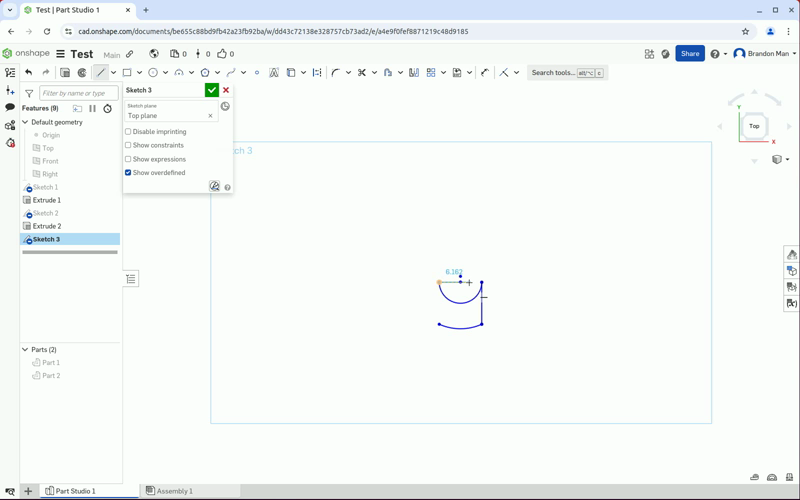
key_down(shift)
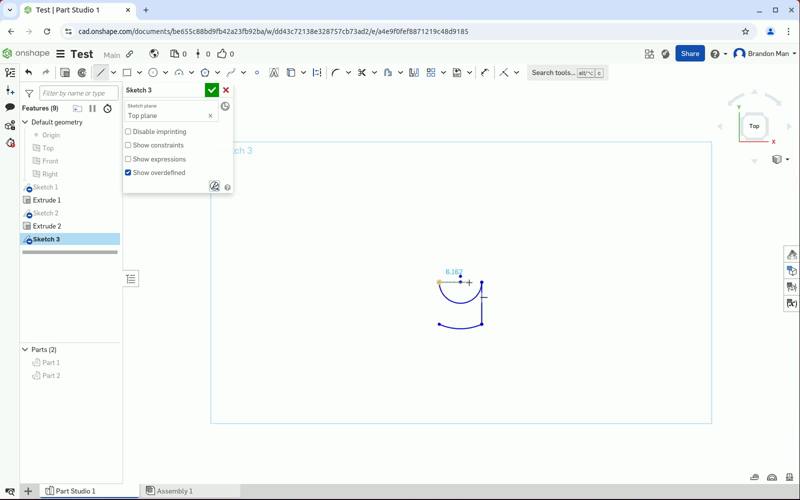
mouse_move(439, 324)
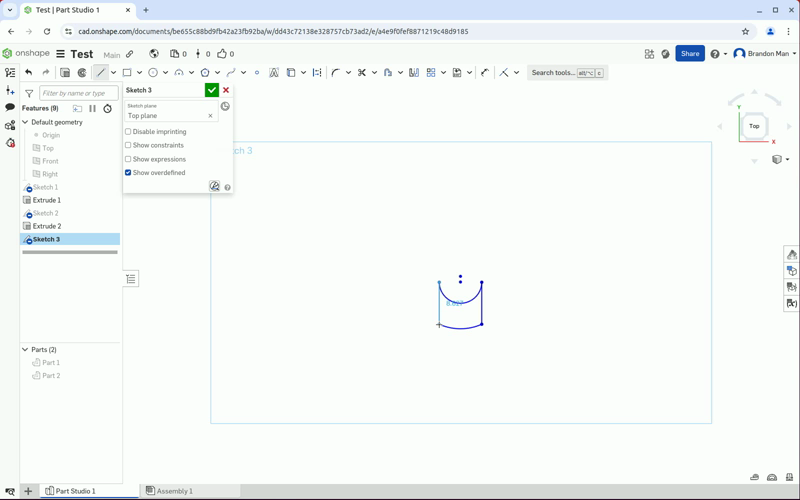
key_up(shift)
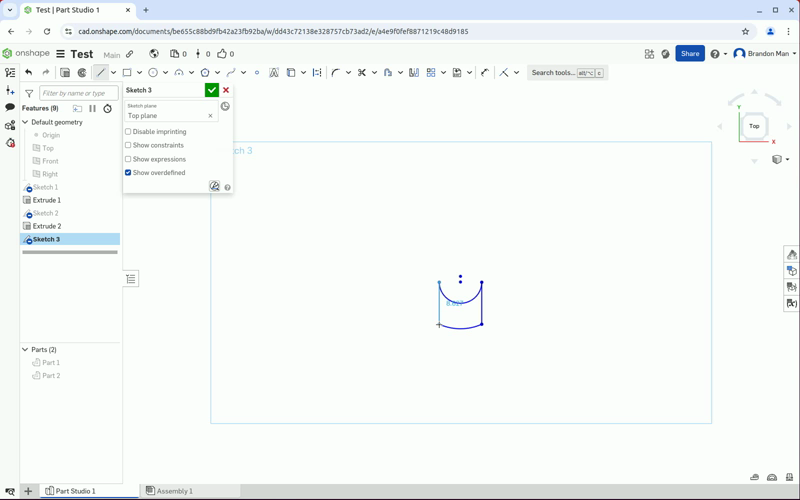
click(439, 324)
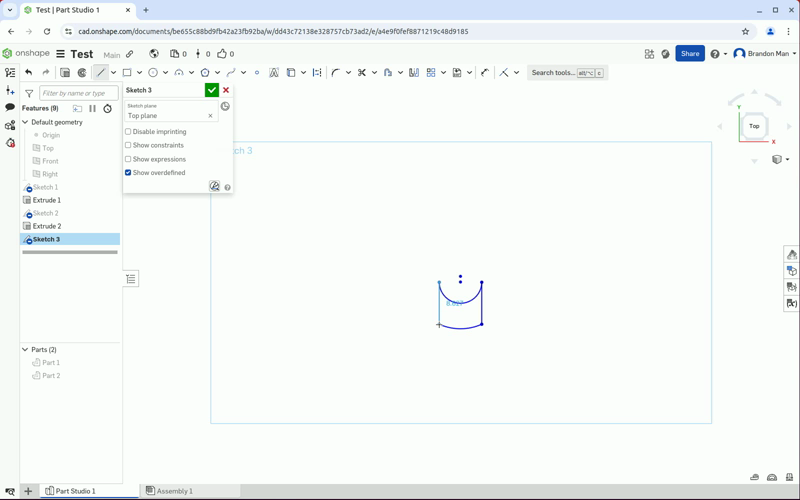
key(esc)
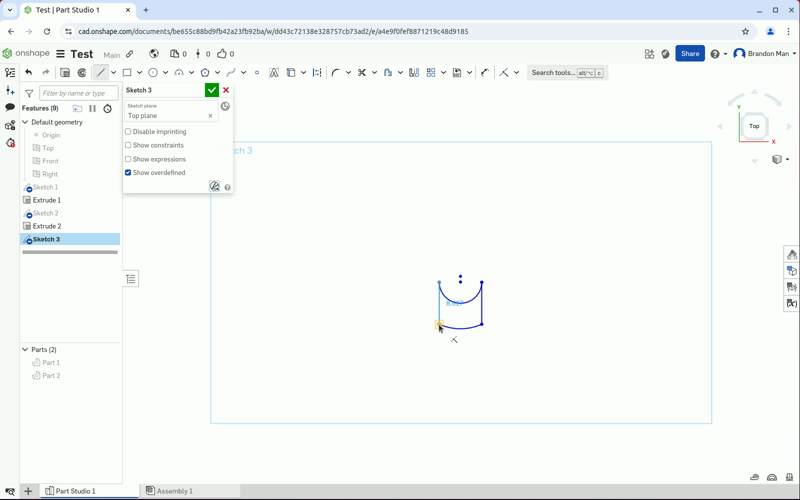
mouse_move(449, 306)
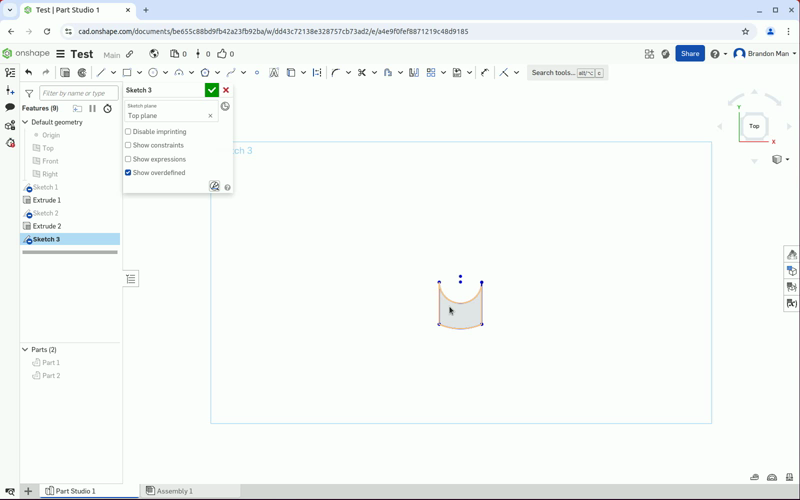
scroll(6)
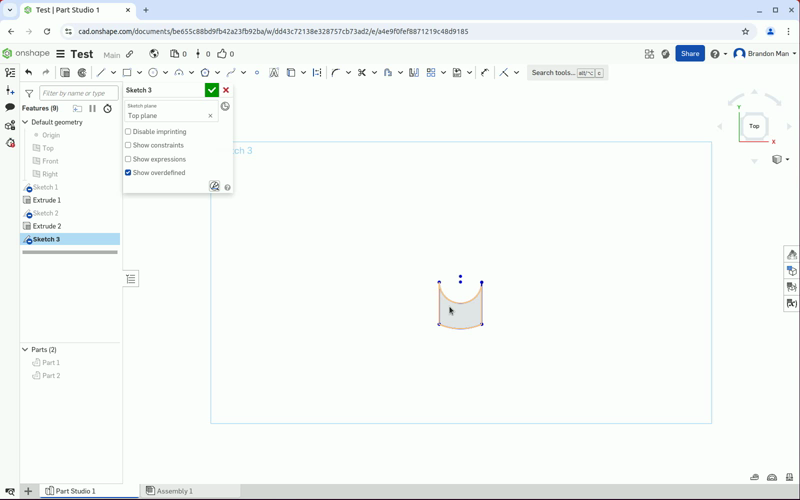
scroll(6)
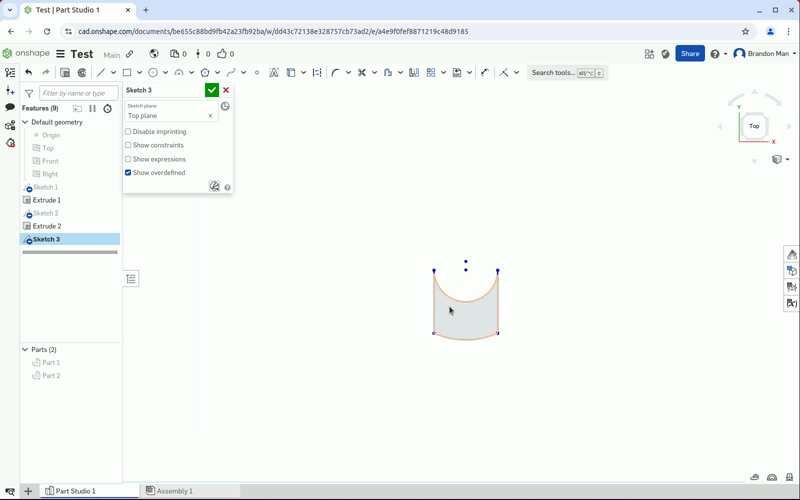
scroll(6)
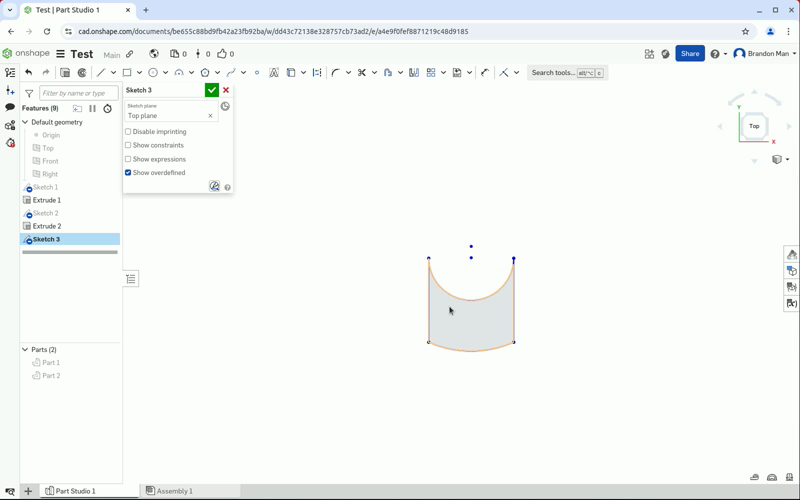
scroll(6)
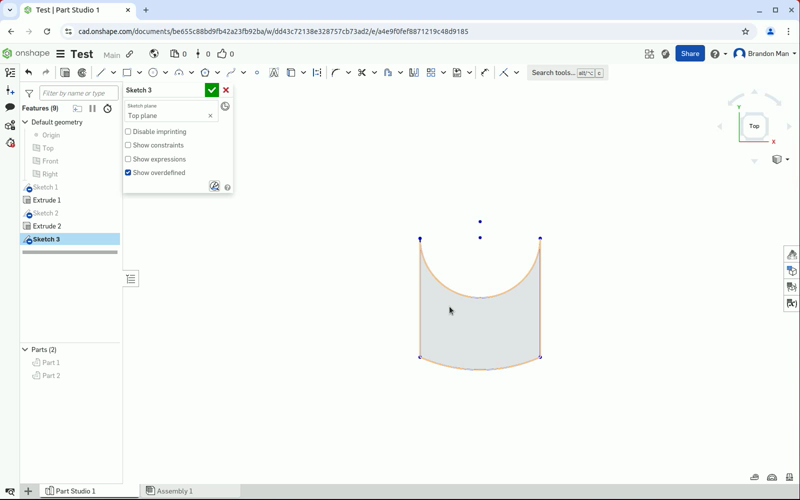
scroll(6)
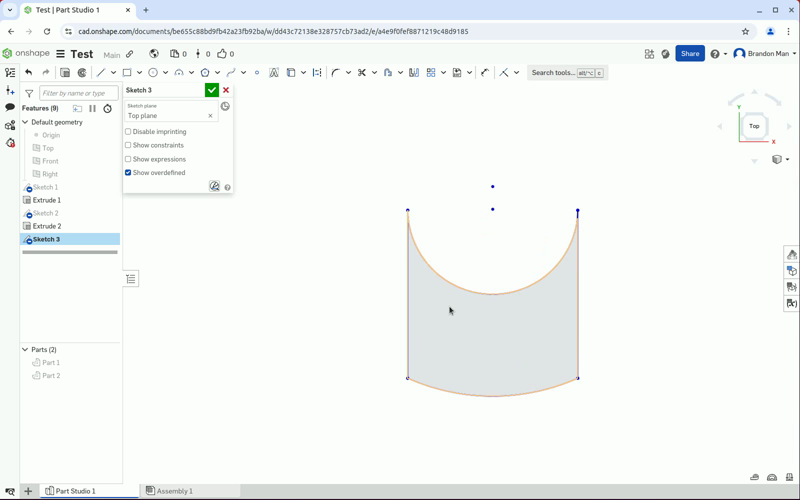
scroll(6)
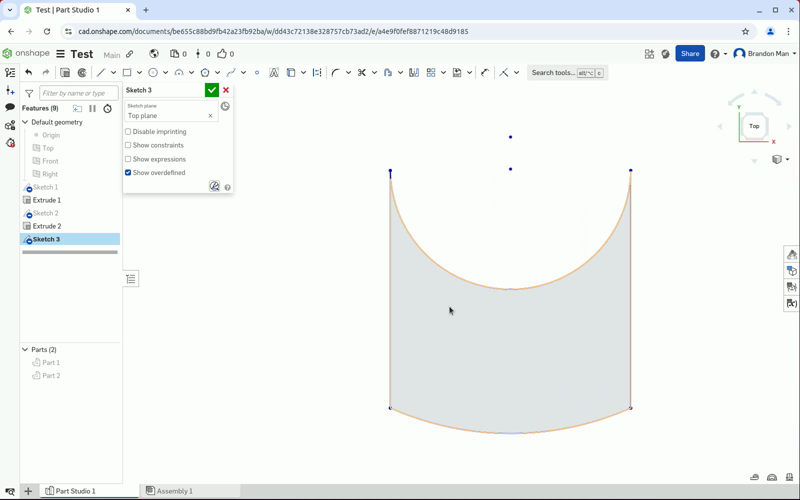
scroll(6)
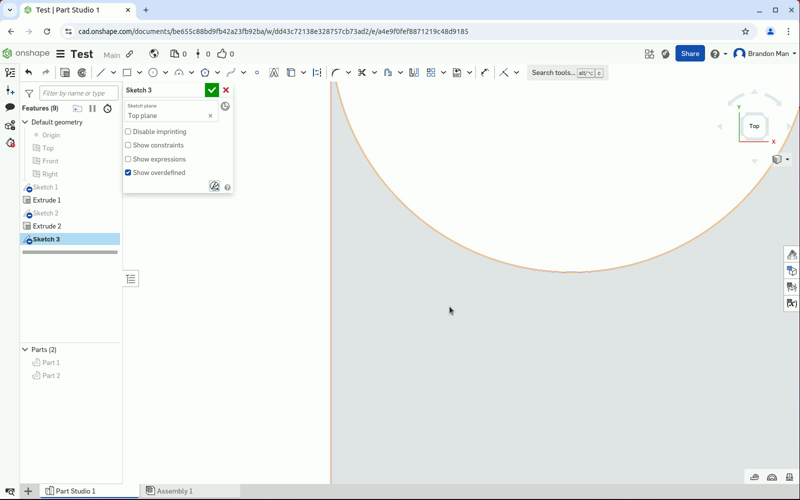
click(449, 306)
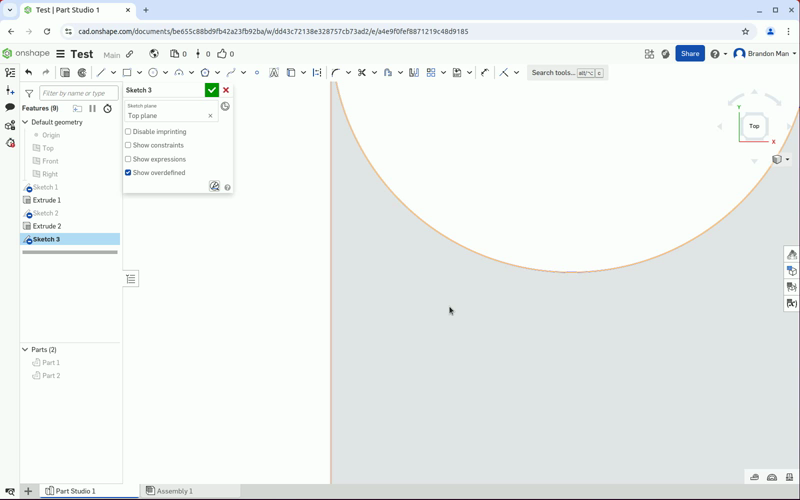
scroll(-6)
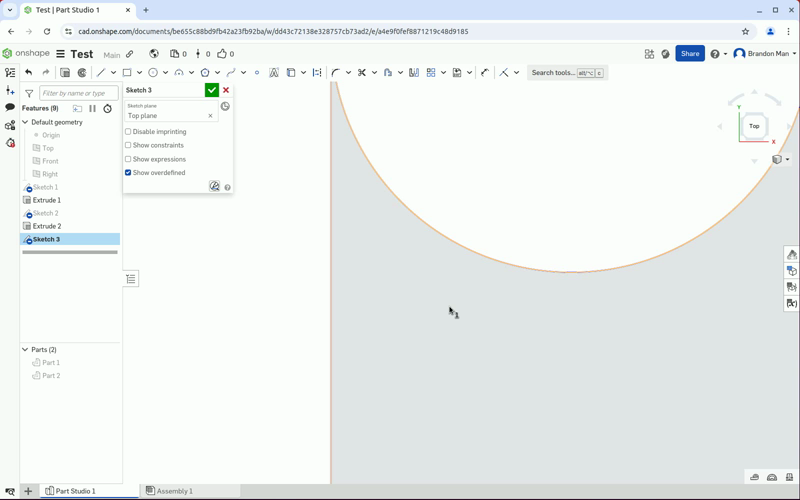
scroll(-6)
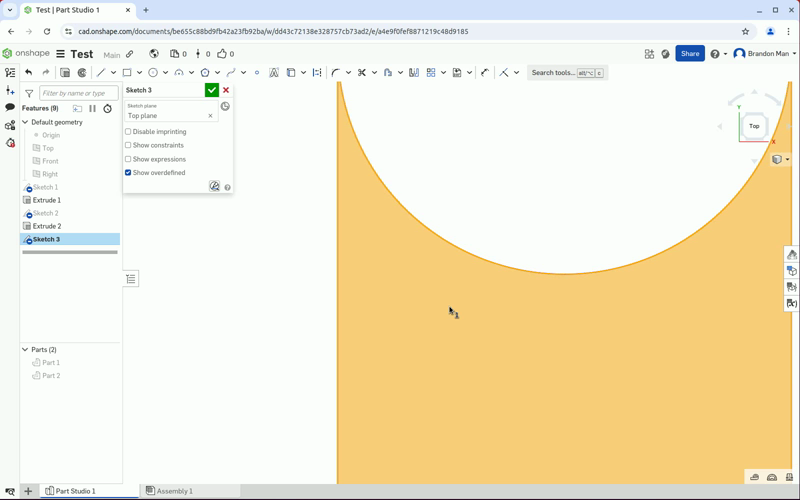
scroll(-6)
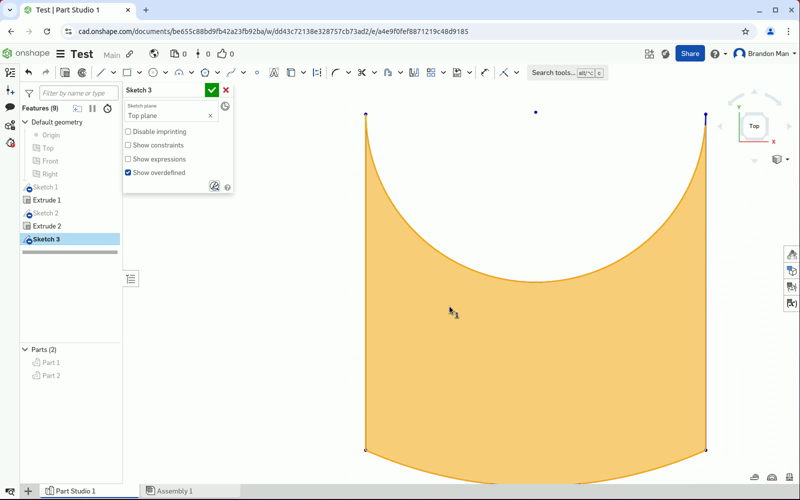
scroll(-6)
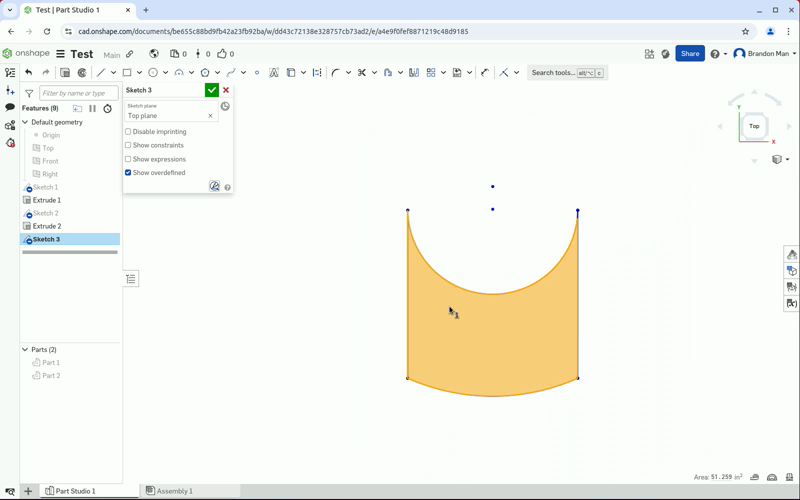
scroll(-6)
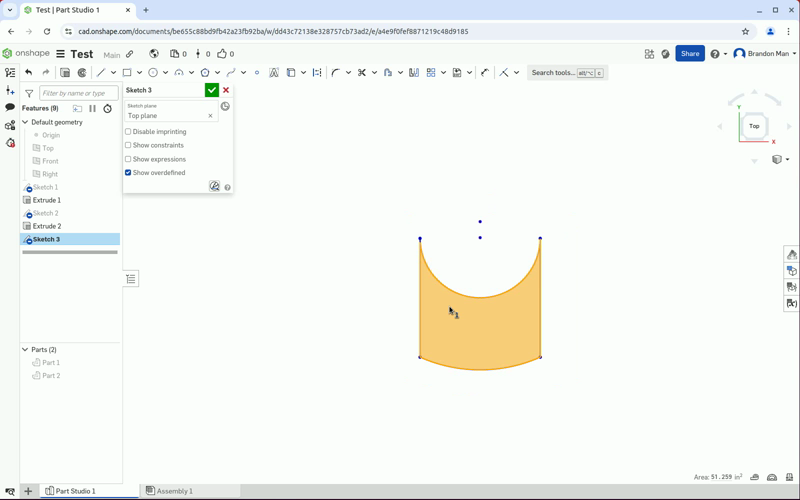
scroll(-6)
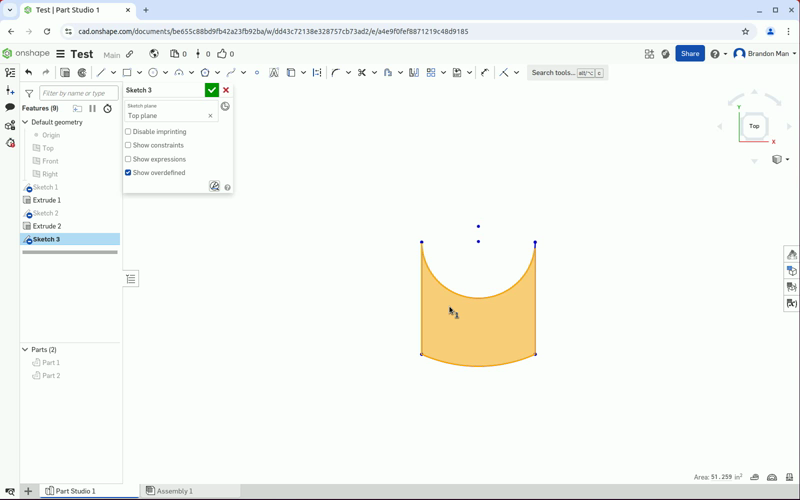
scroll(-6)
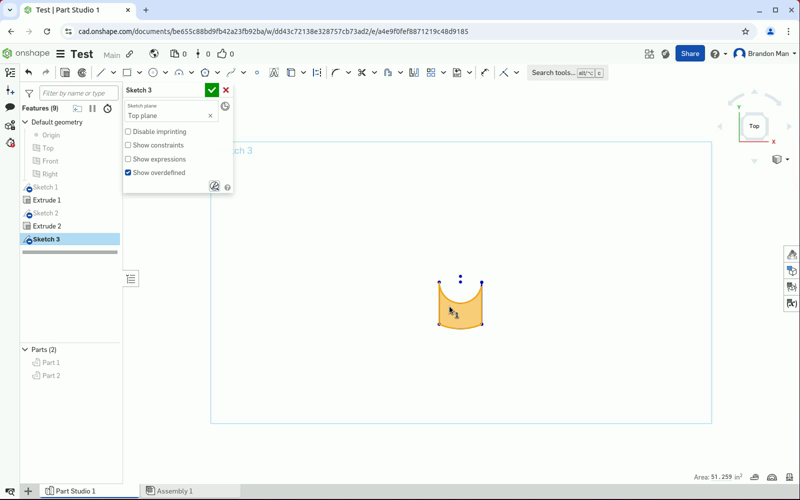
mouse_move(73, 352)
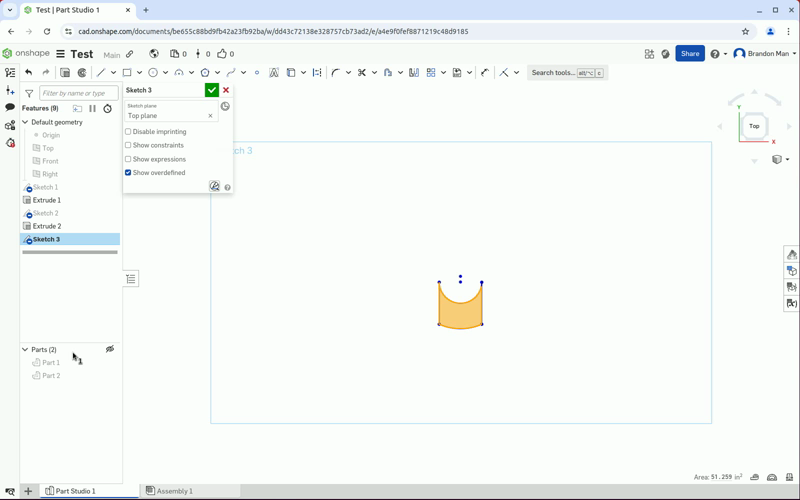
key(shift+y)
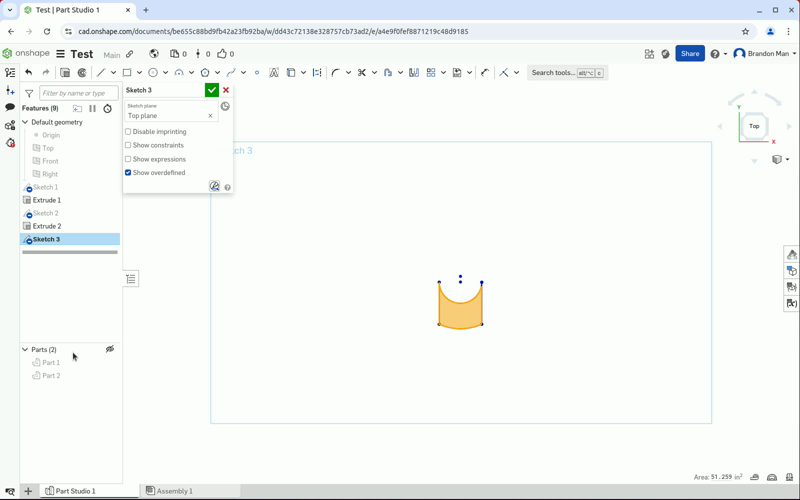
key(shift+e)
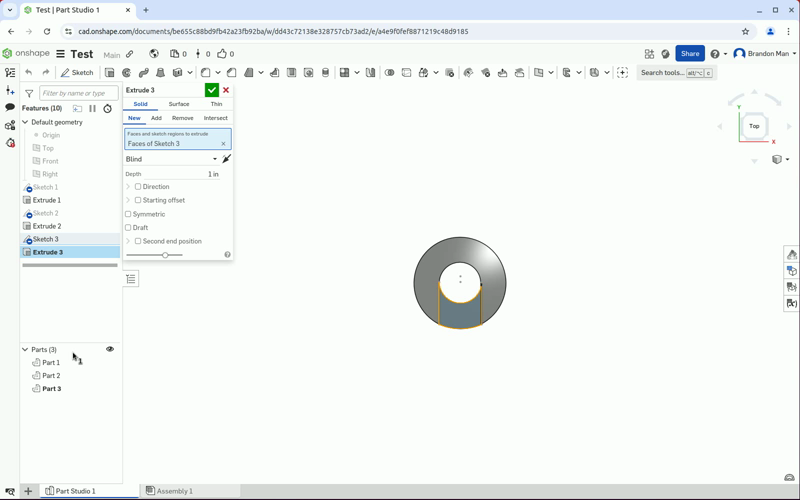
mouse_move(143, 106)
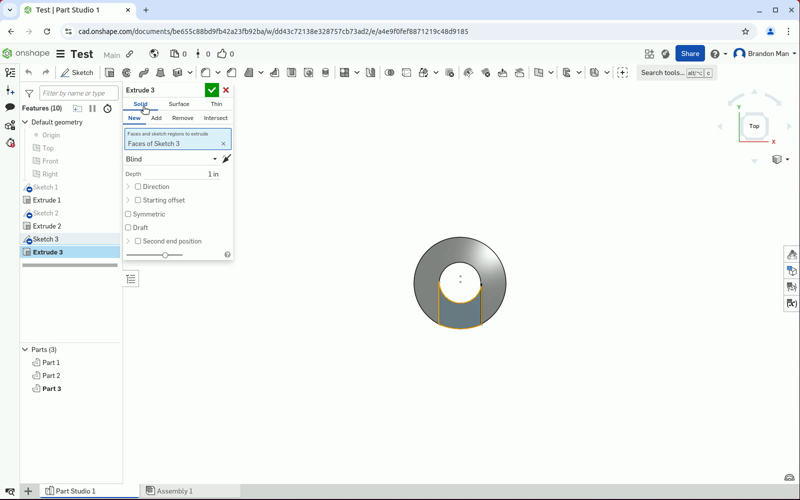
click(143, 106)
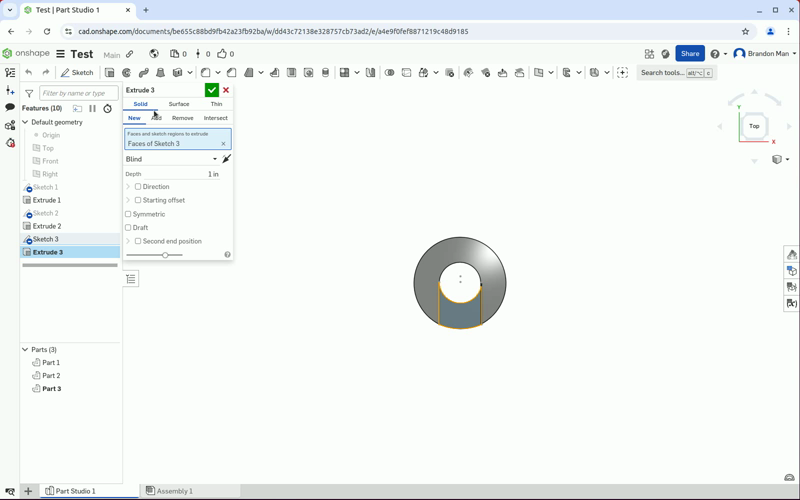
mouse_move(186, 120)
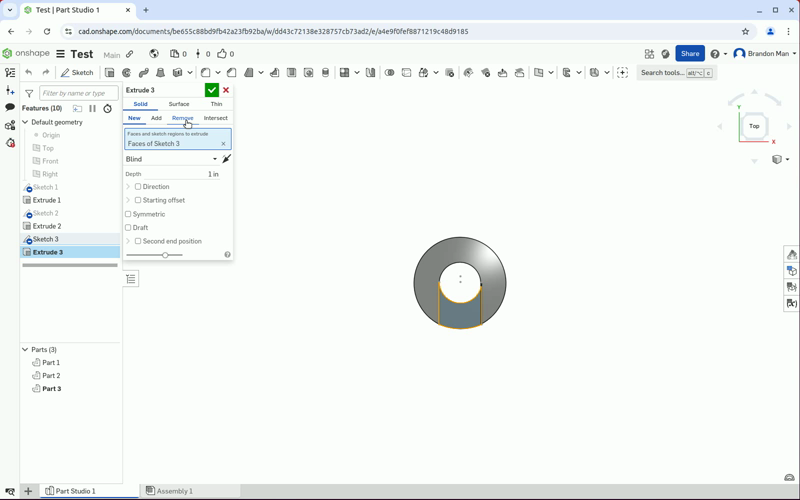
click(186, 120)
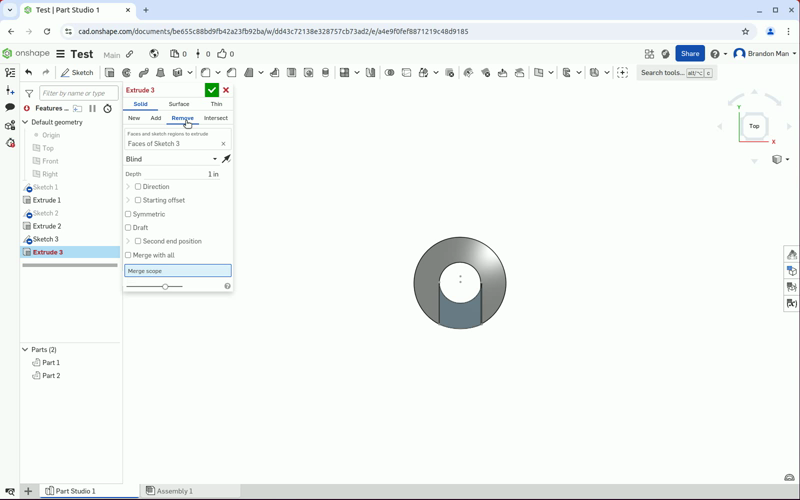
key(tab, 4)
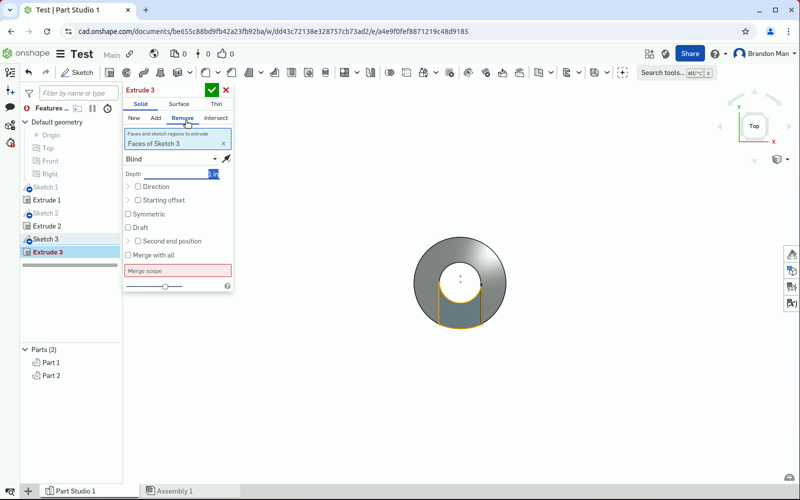
text(-7.703)
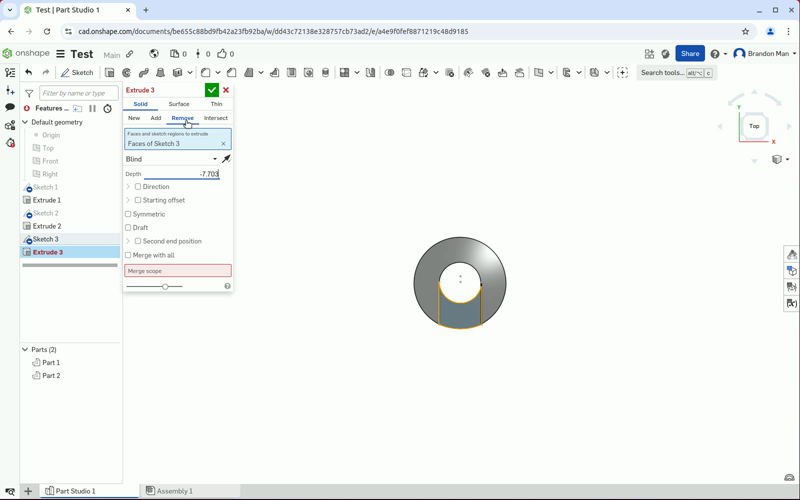
key(tab, 6)
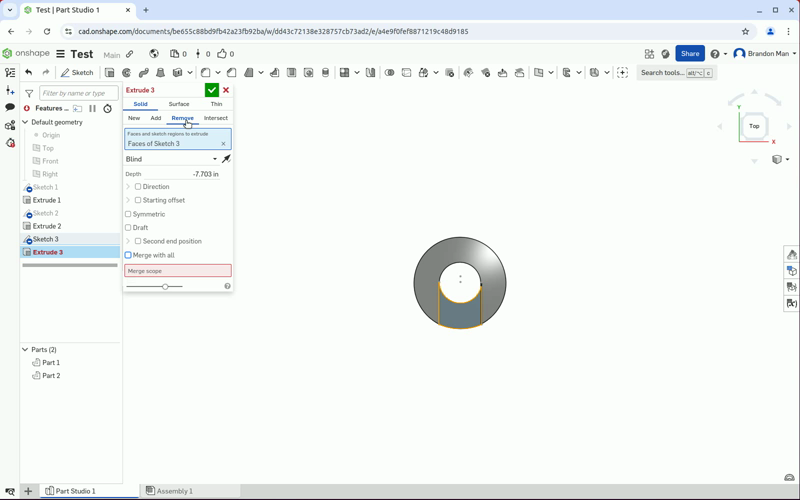
key(space)
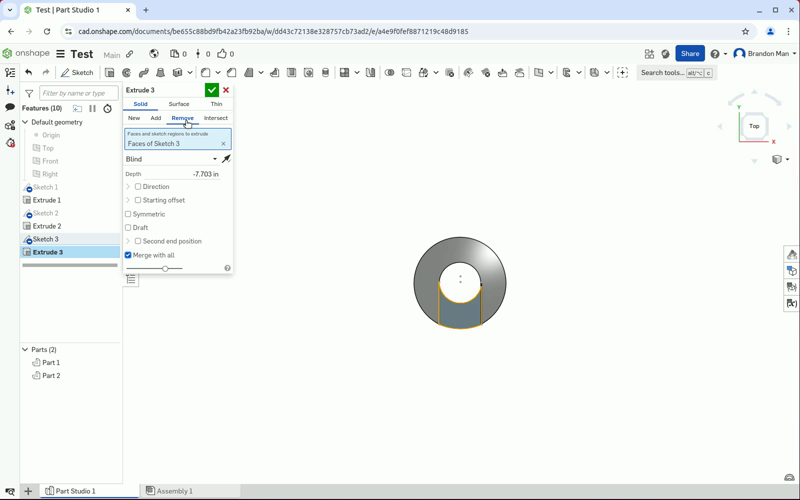
key(enter)
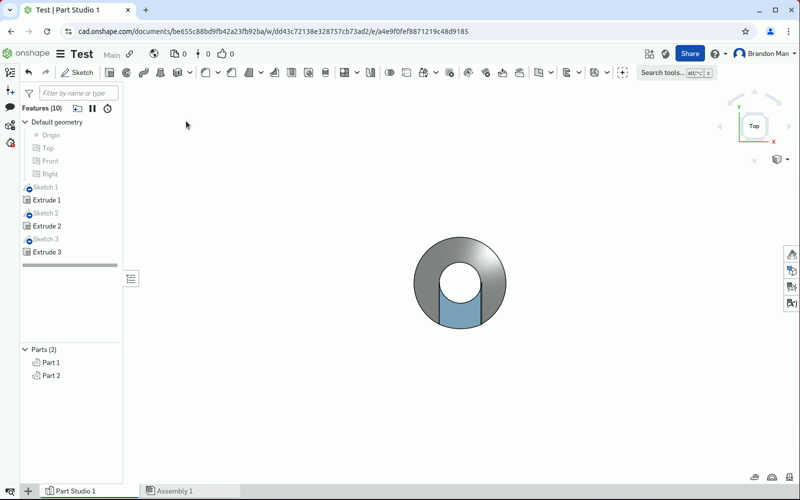
key(shift+h)
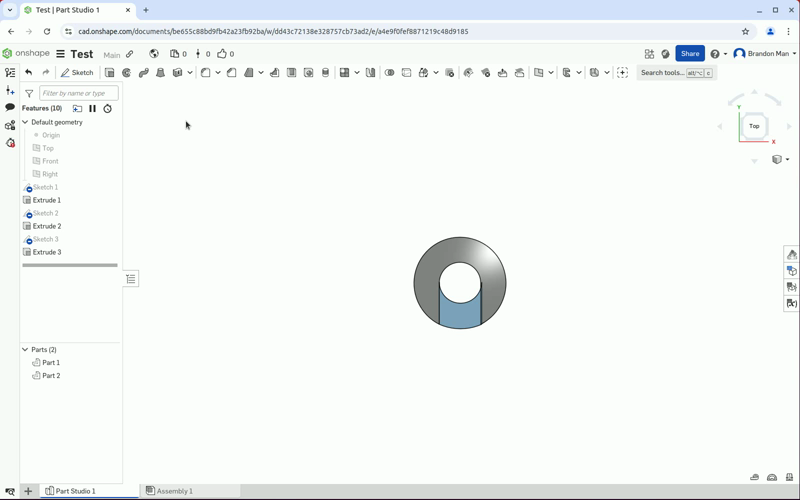
key(shift+h)
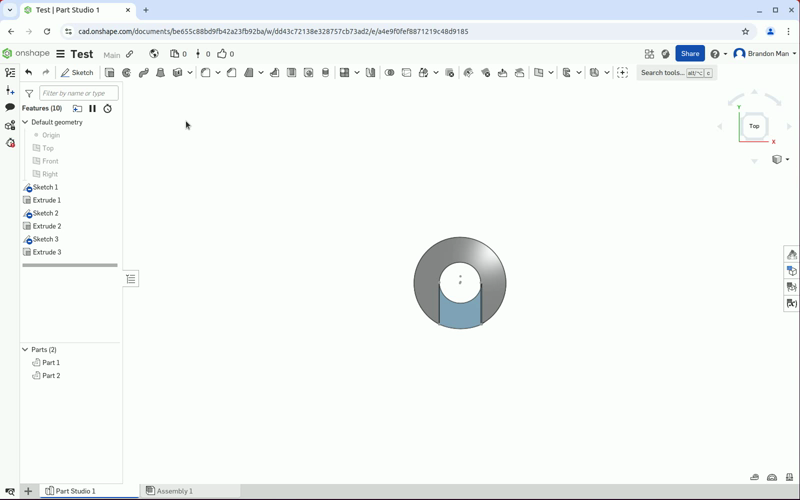
key(shift+7)
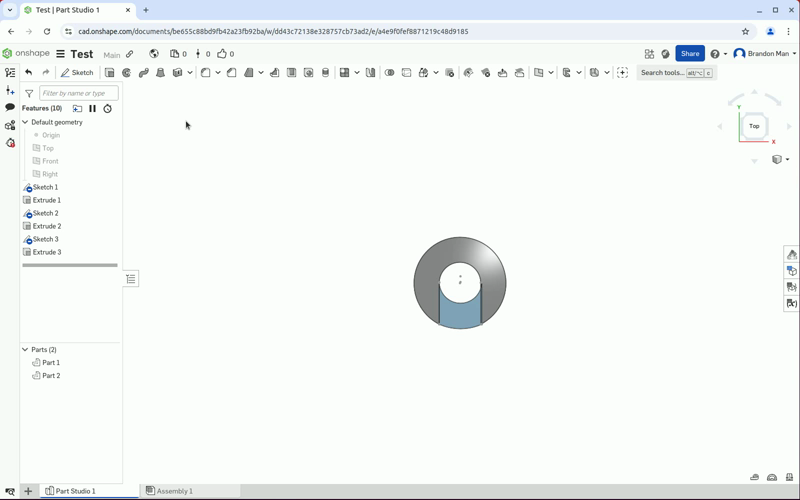
key(up, 3)
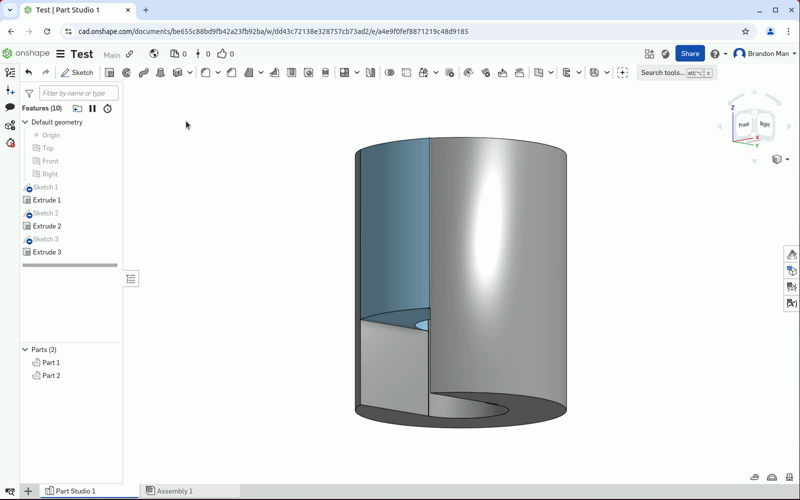
key(left, 3)
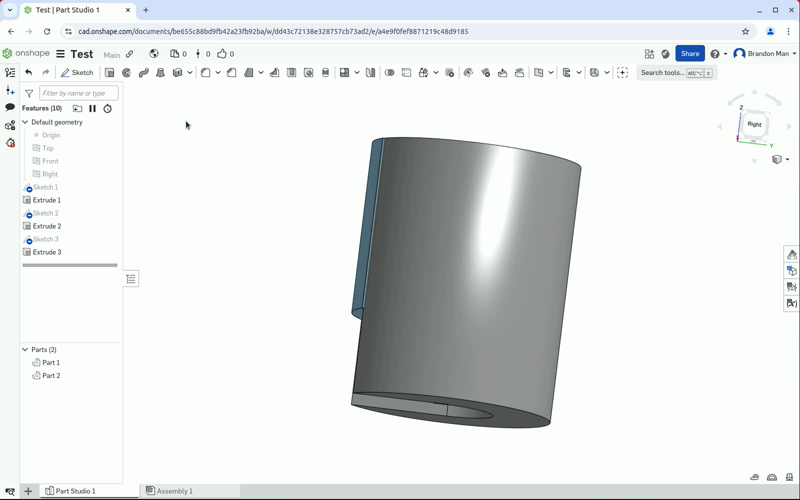
key(right, 3)
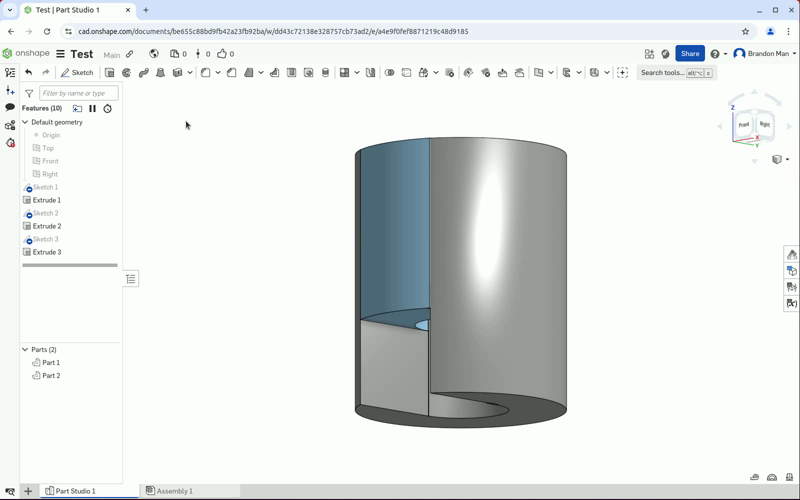
key(down, 3)
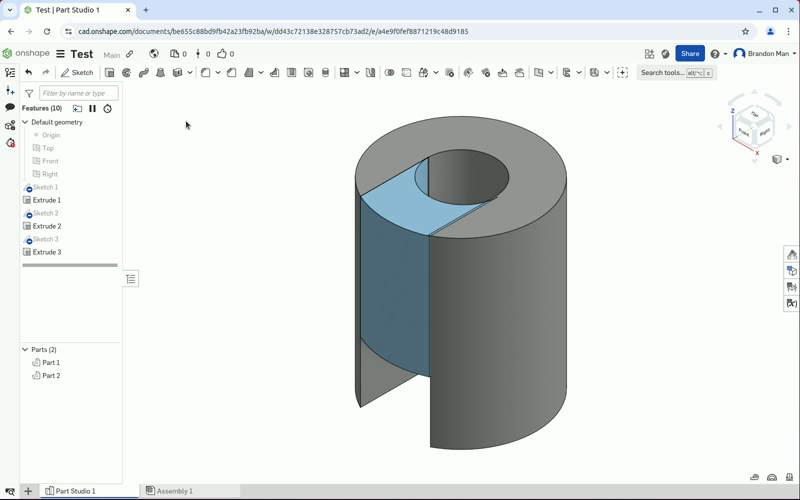
mouse_move(73, 189)
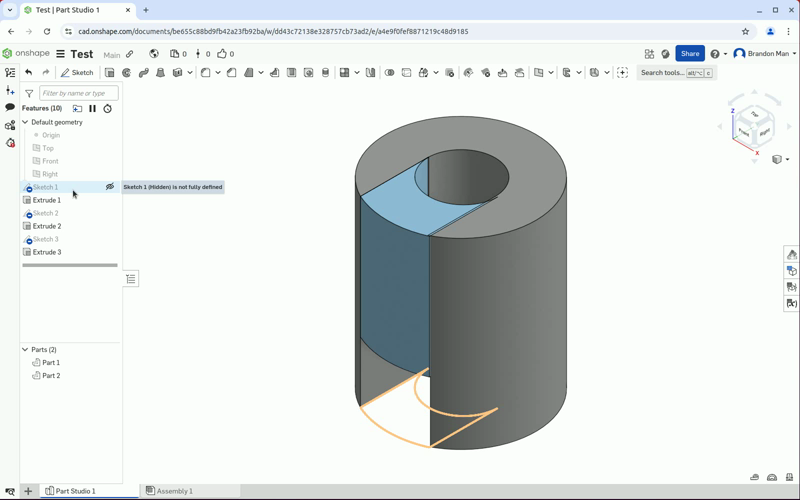
click(73, 189)